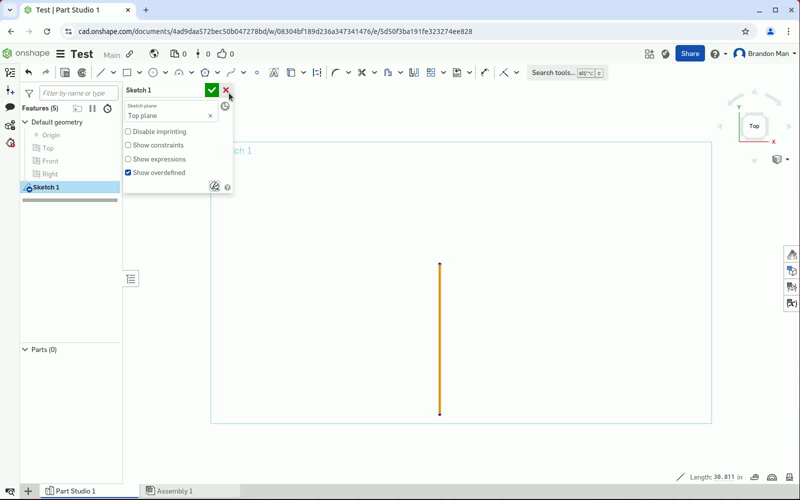
key(shift+h)
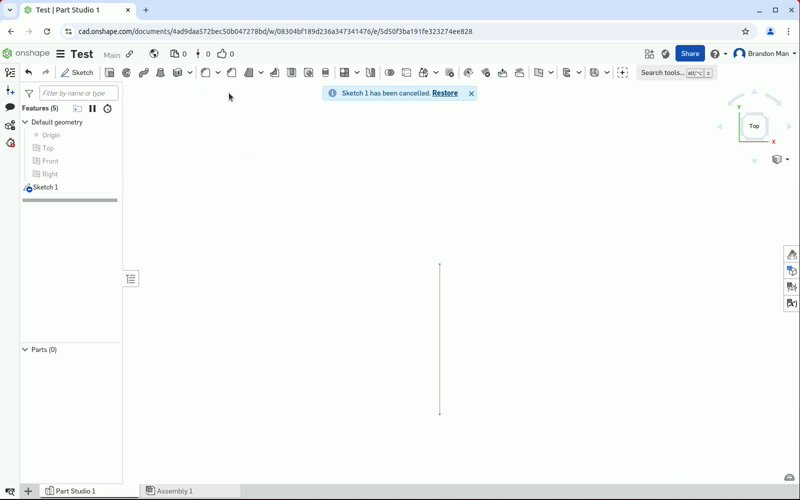
key(shift+s)
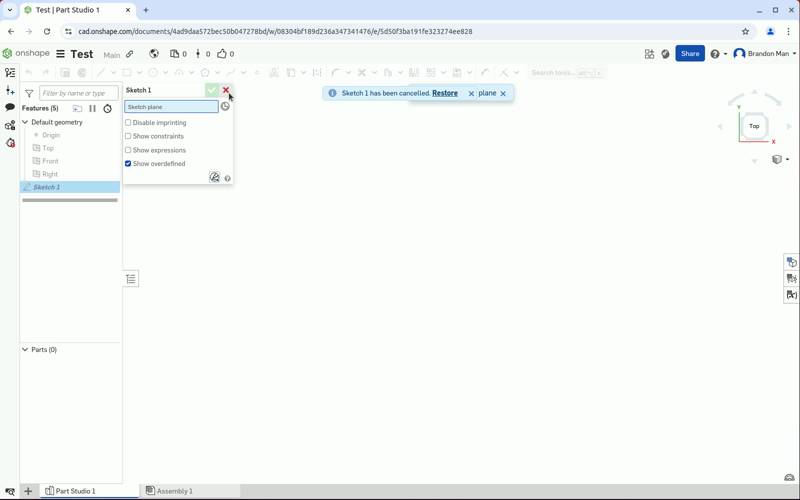
mouse_move(73, 150)
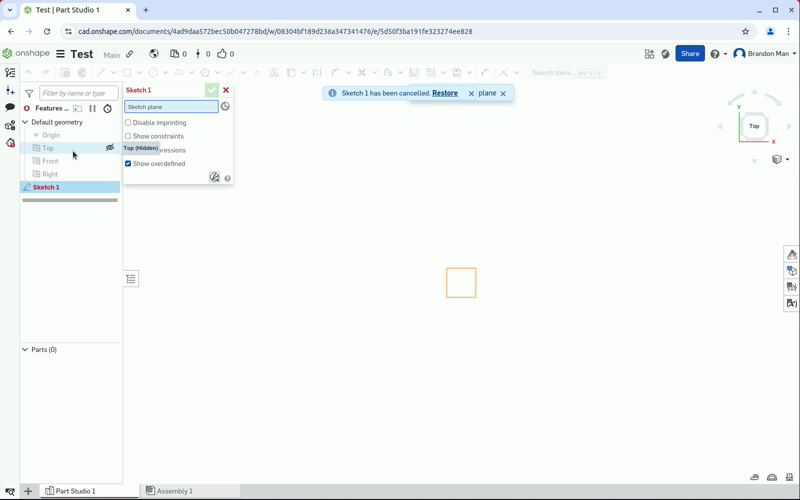
click(73, 150)
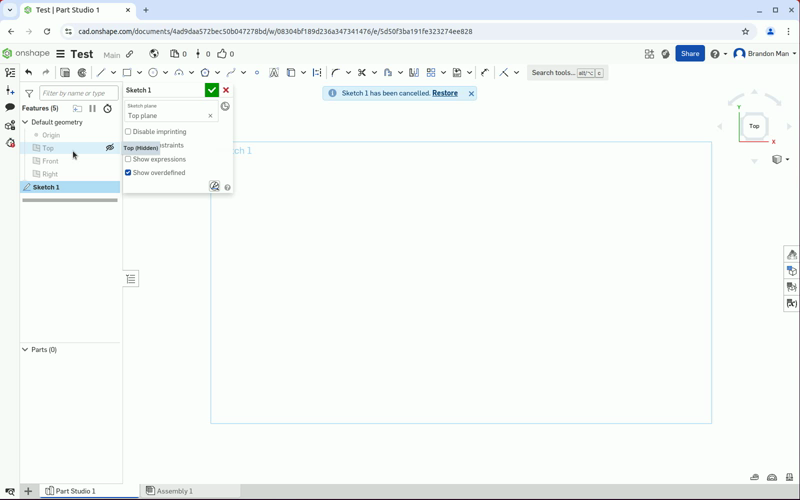
mouse_move(73, 352)
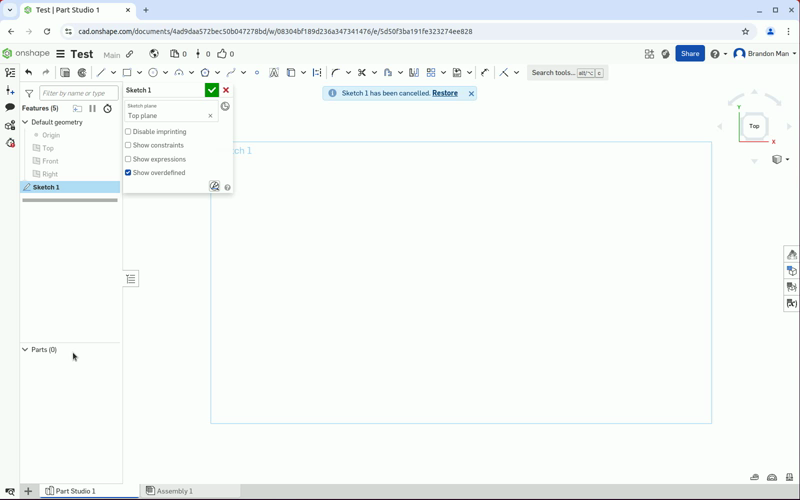
key(y)
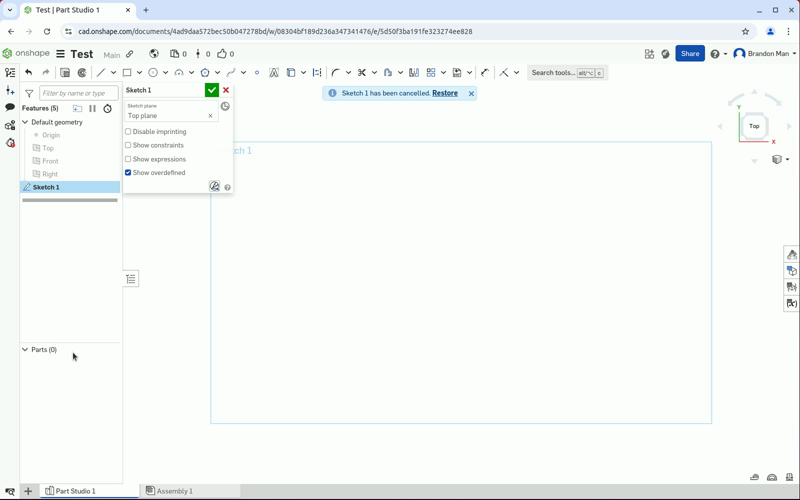
key(l)
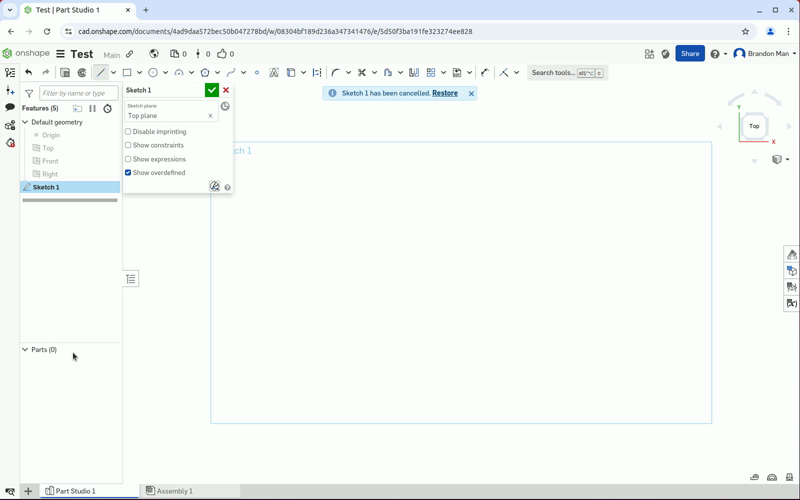
key_down(shift)
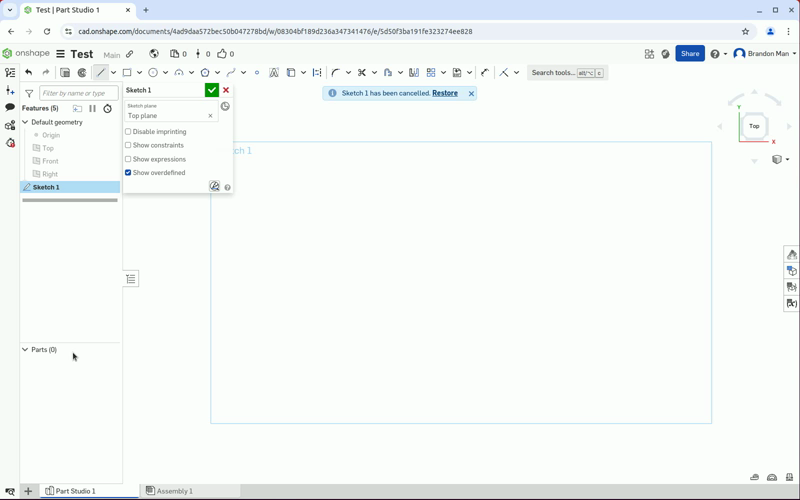
mouse_move(370, 282)
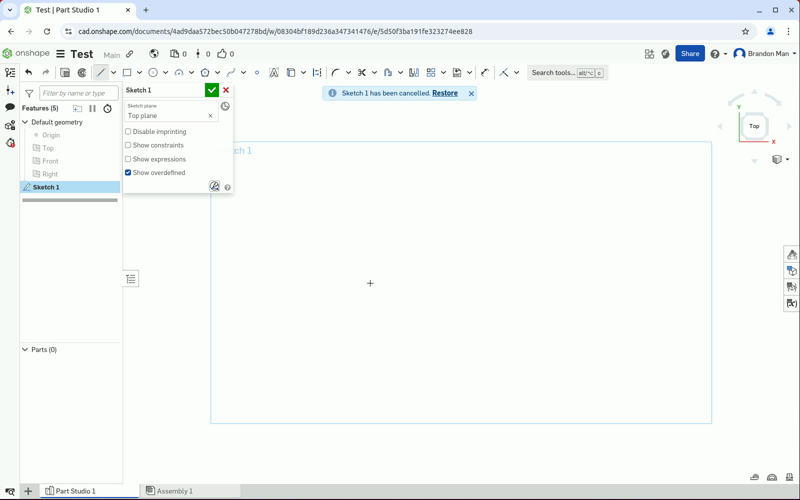
click(370, 282)
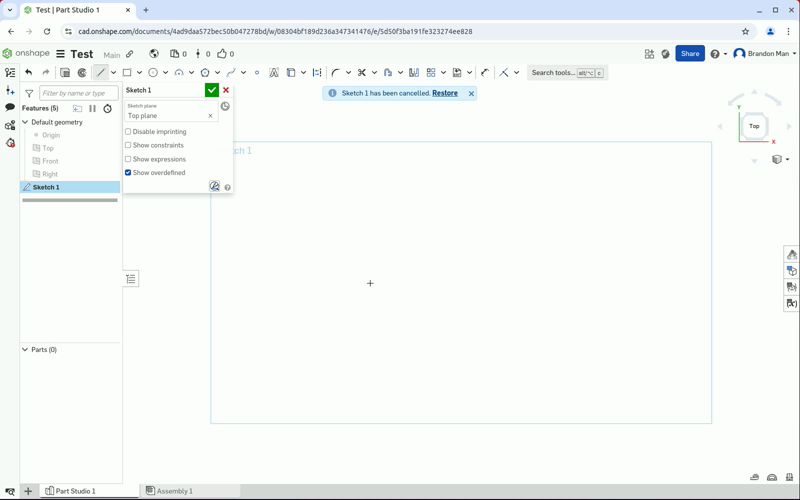
key_up(shift)
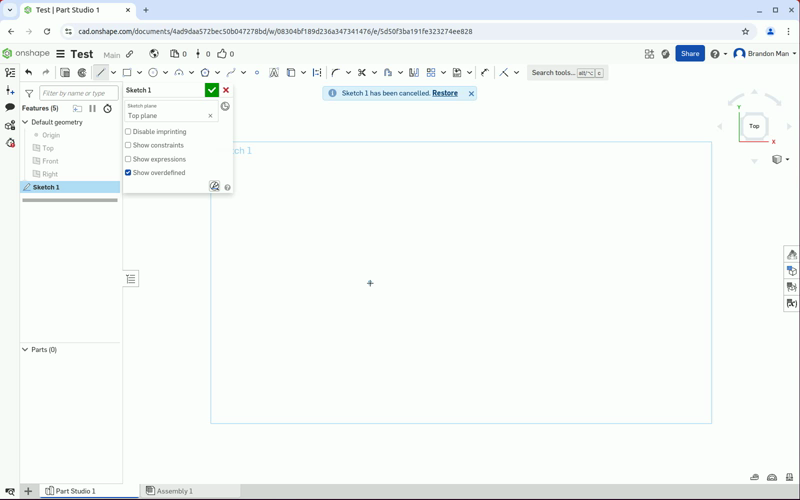
key_down(shift)
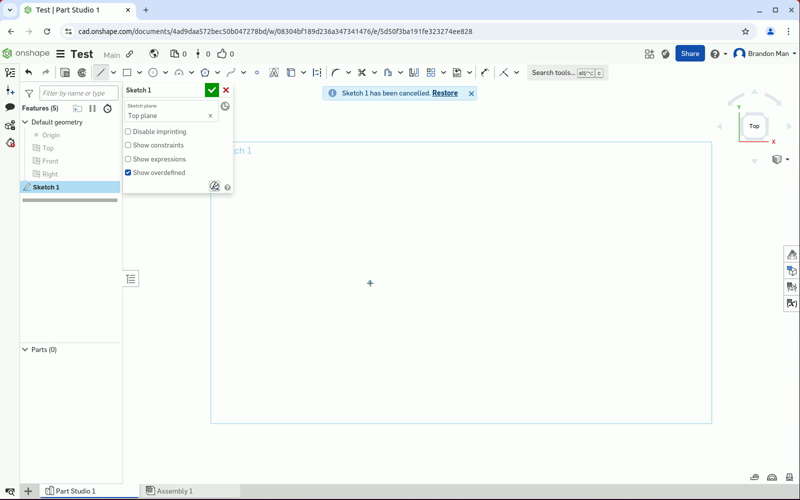
mouse_move(400, 282)
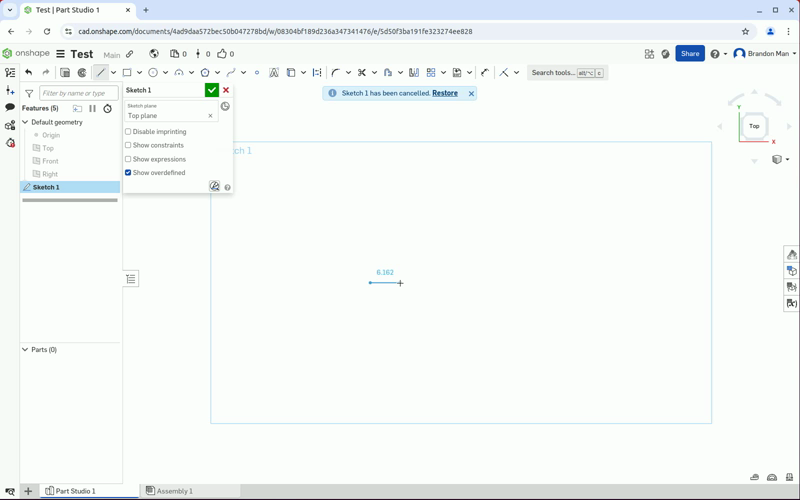
mouse_move(416, 282)
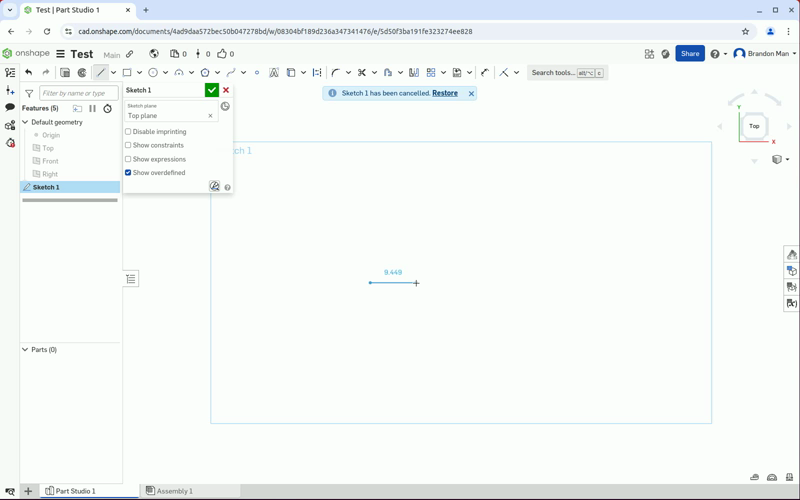
click(416, 282)
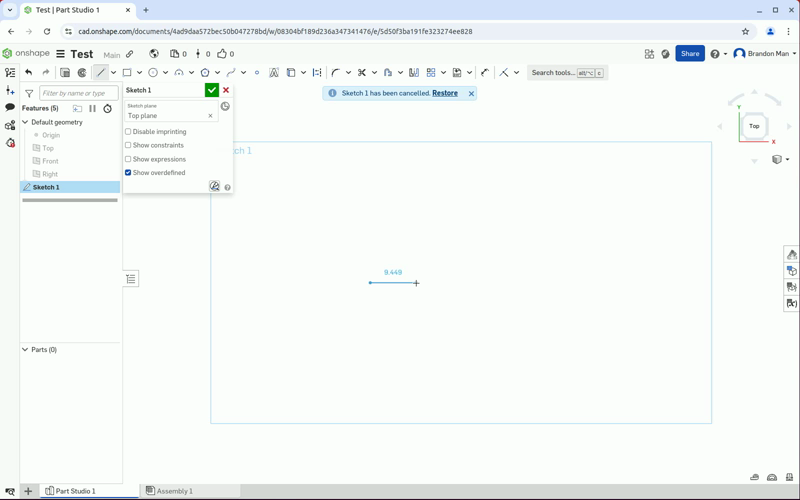
key_up(shift)
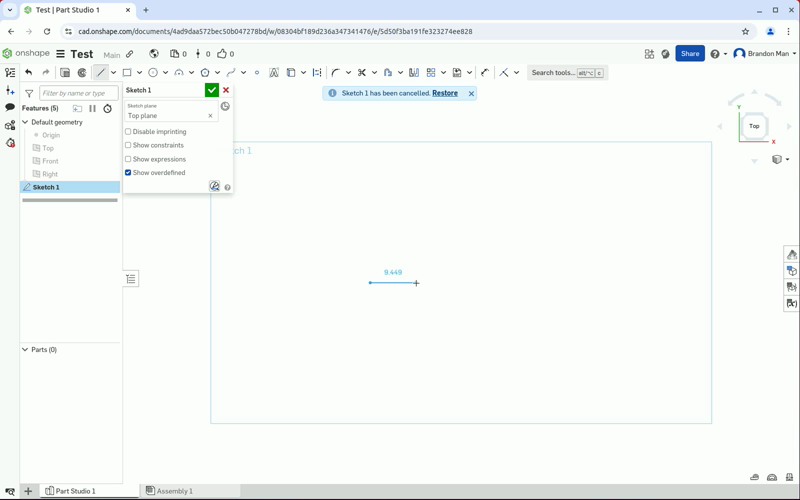
key_down(shift)
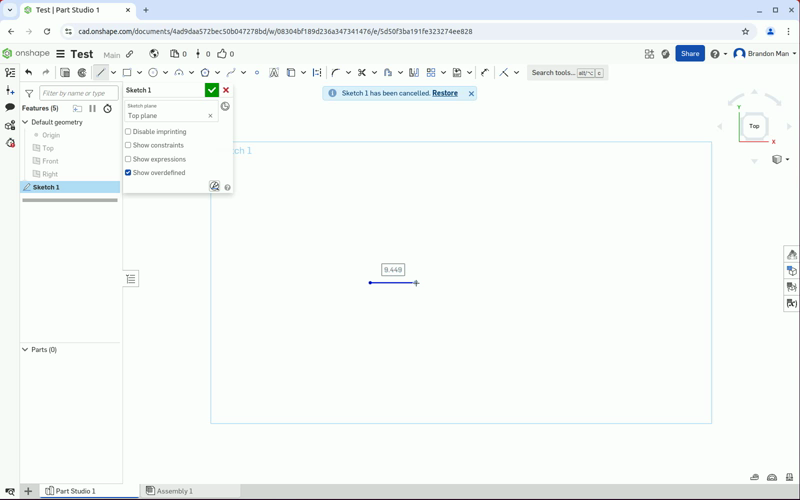
mouse_move(446, 282)
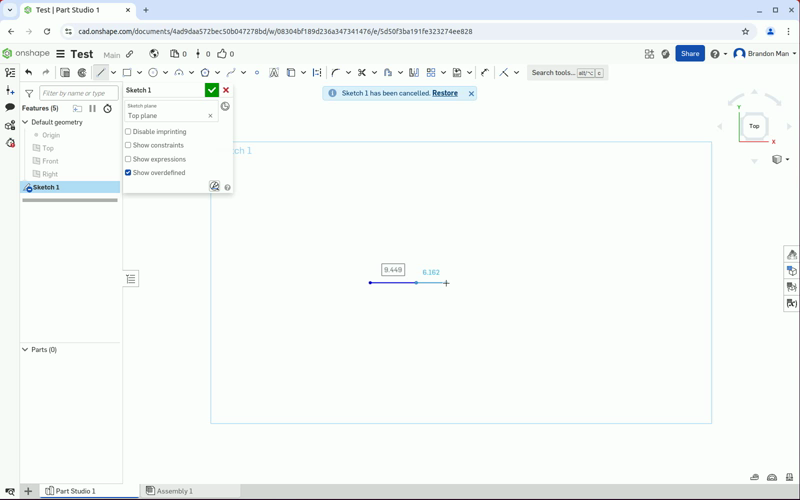
mouse_move(461, 282)
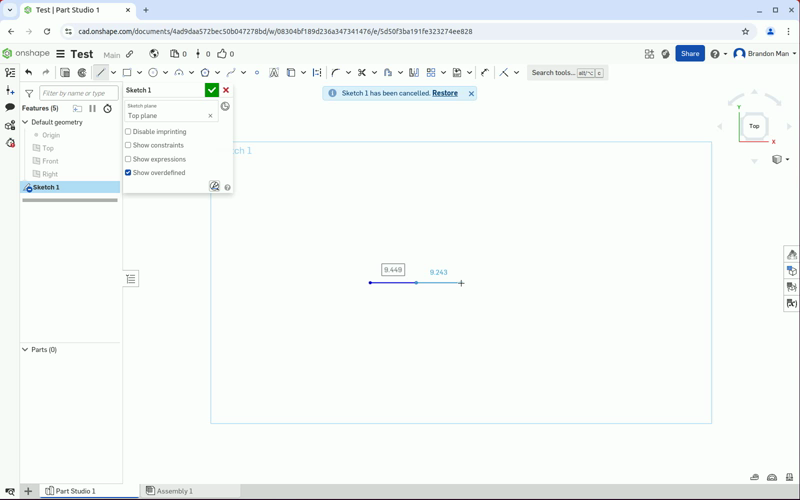
click(461, 282)
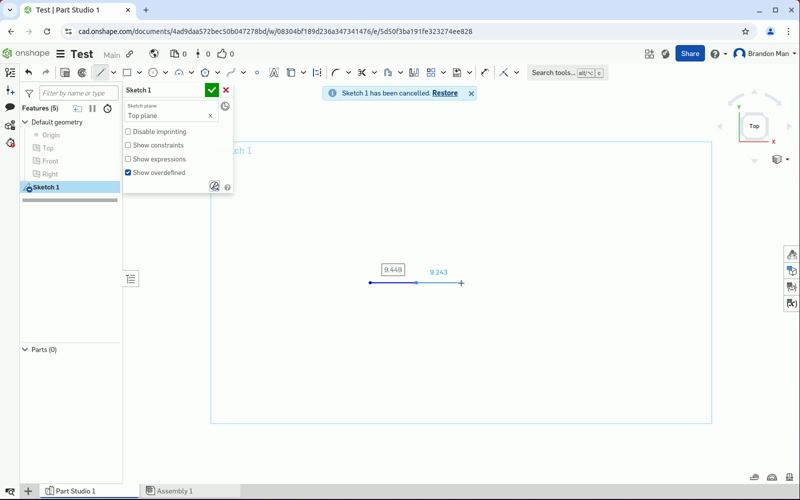
key_up(shift)
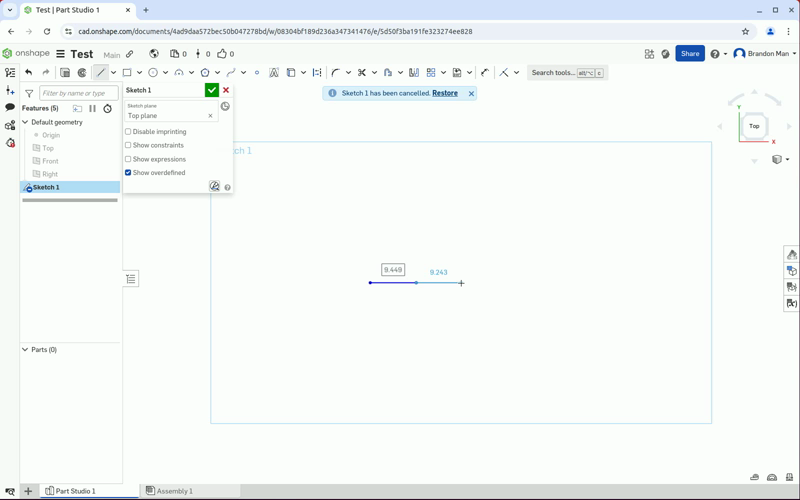
key_down(shift)
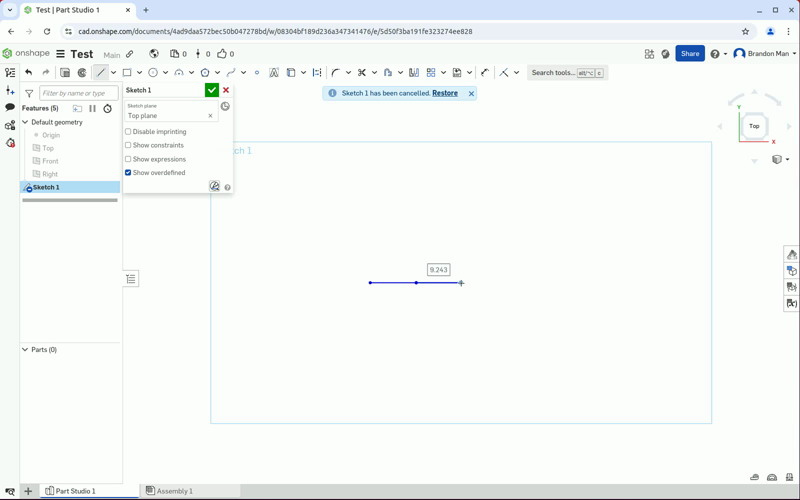
mouse_move(491, 282)
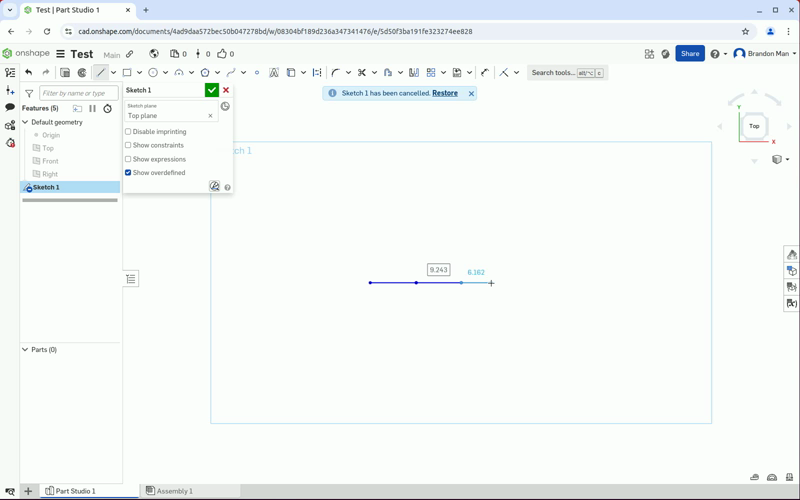
mouse_move(461, 237)
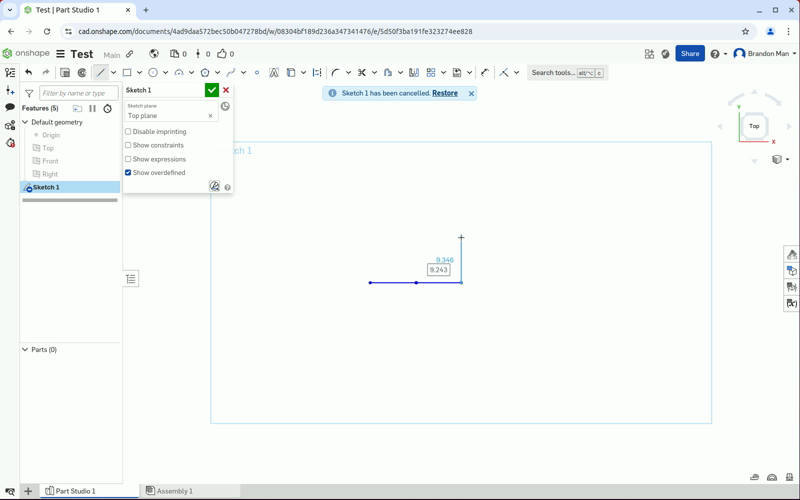
click(461, 237)
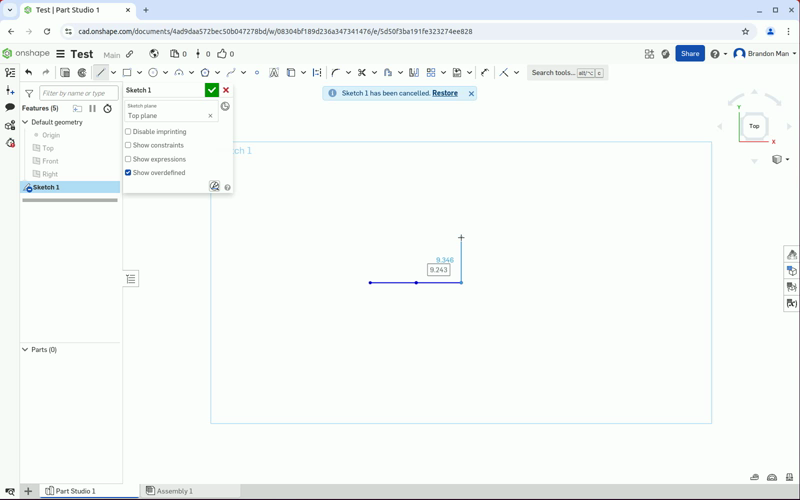
key_up(shift)
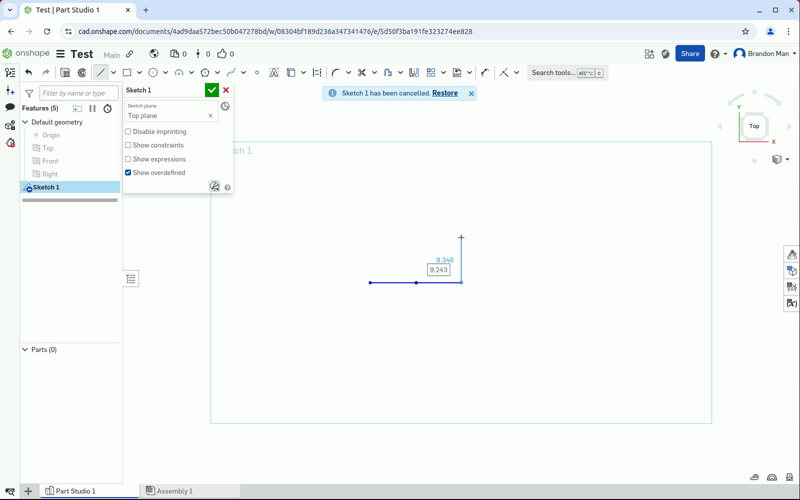
key_down(shift)
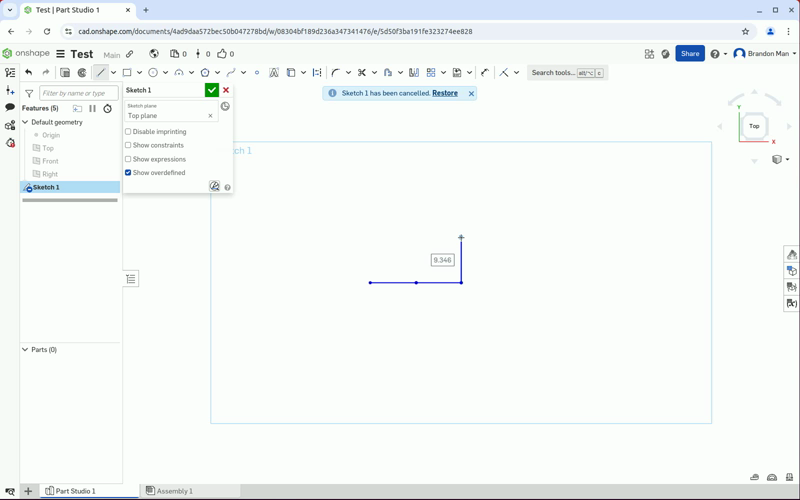
mouse_move(491, 237)
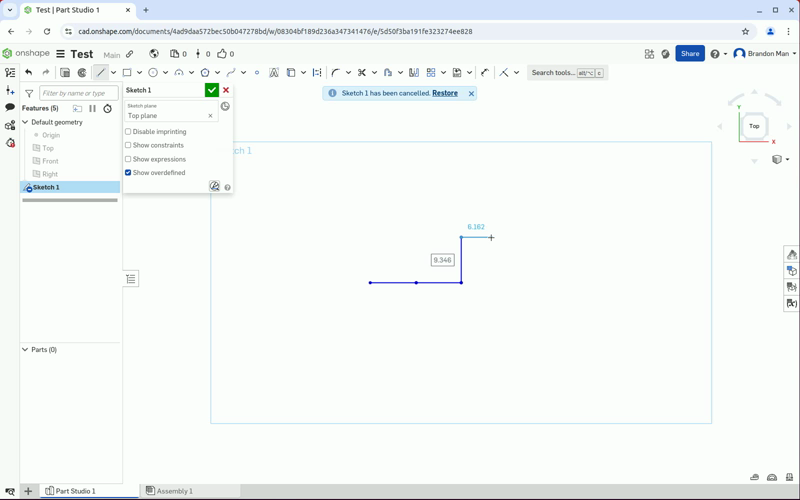
mouse_move(461, 192)
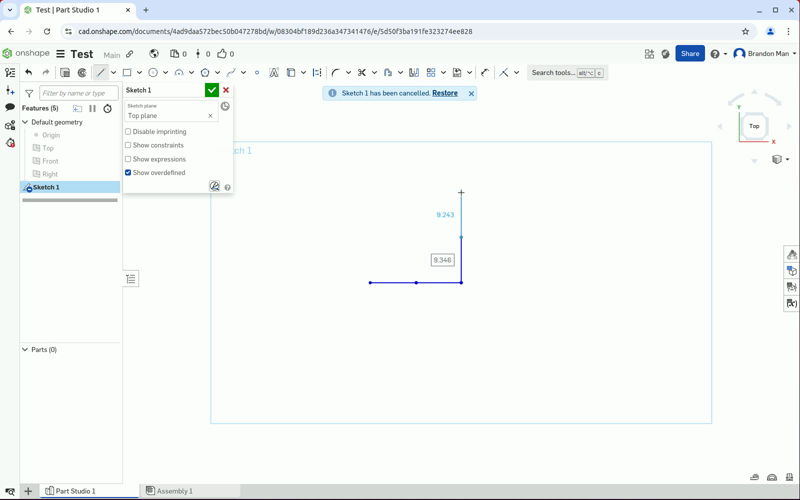
click(461, 192)
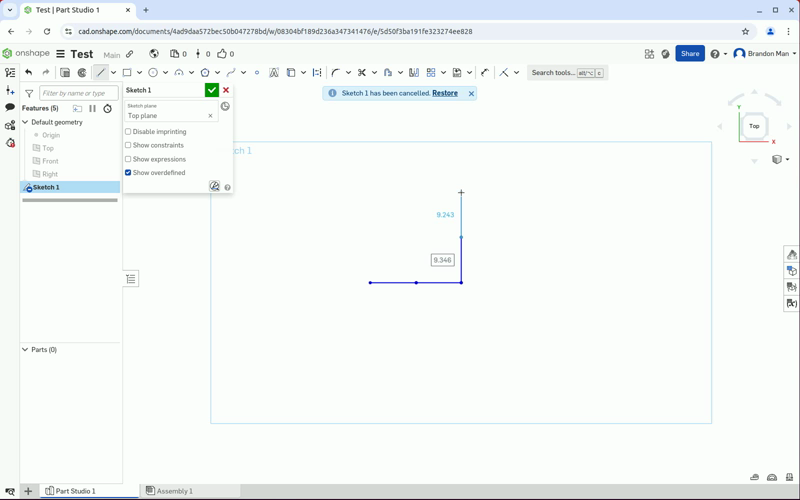
key_up(shift)
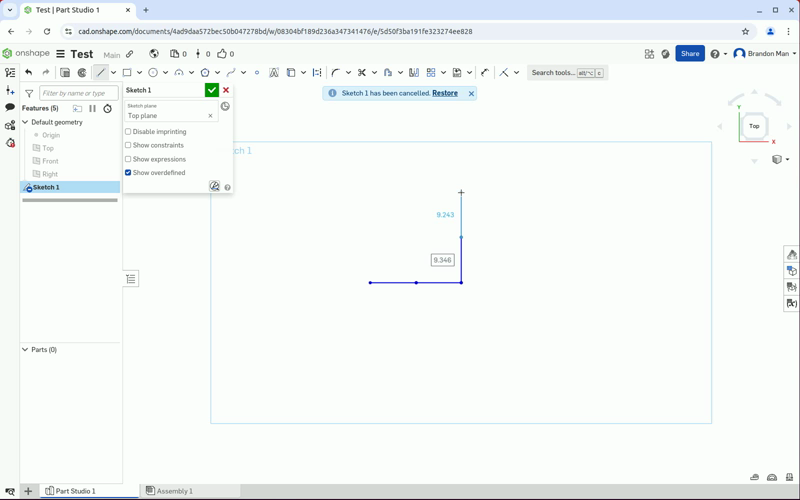
key_down(shift)
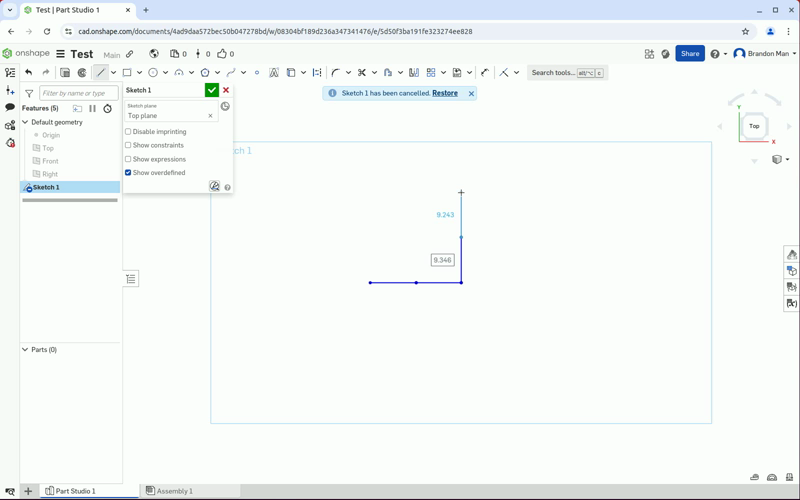
mouse_move(370, 192)
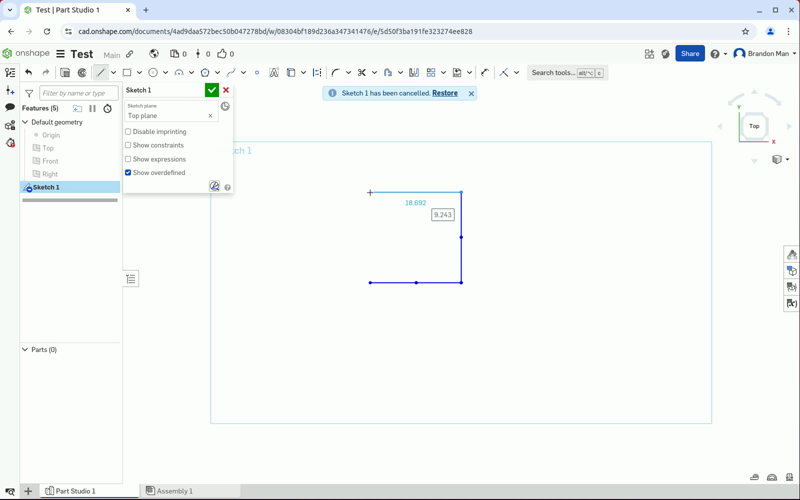
click(370, 192)
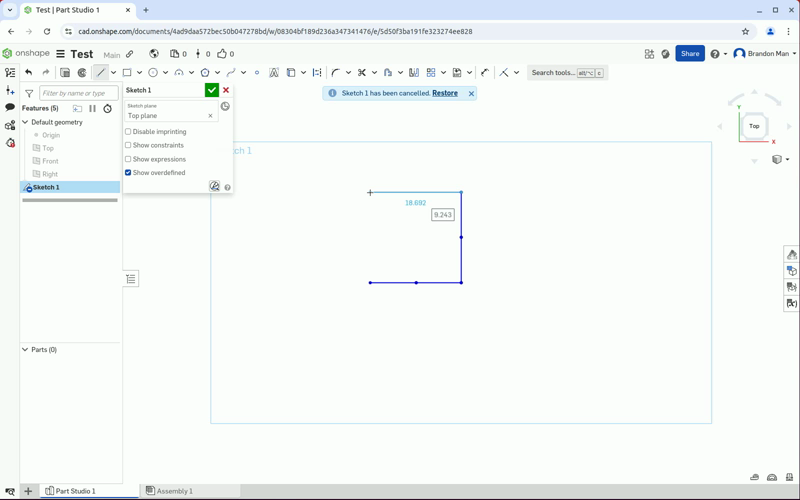
key_up(shift)
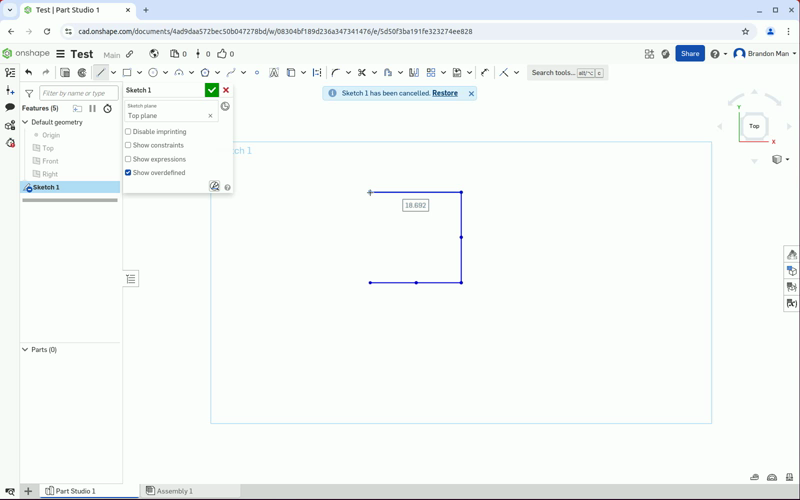
key_down(shift)
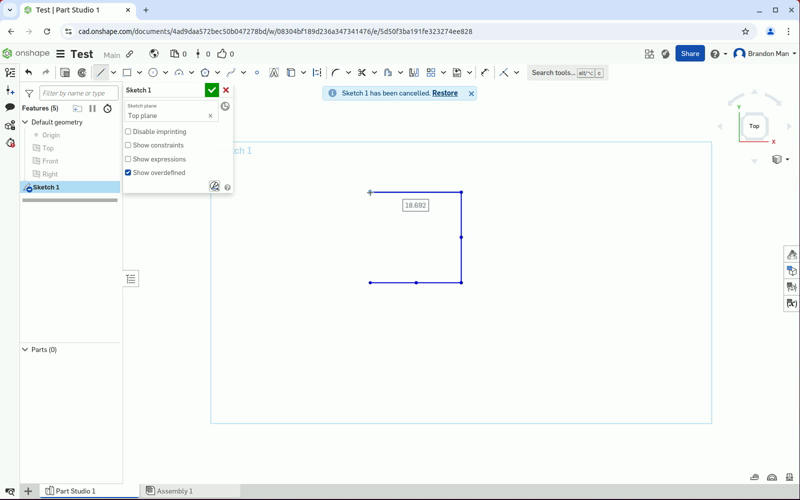
mouse_move(370, 282)
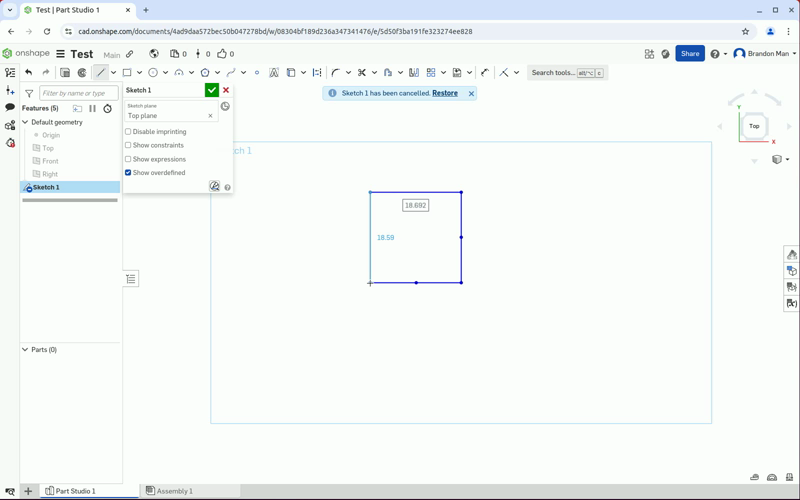
key_up(shift)
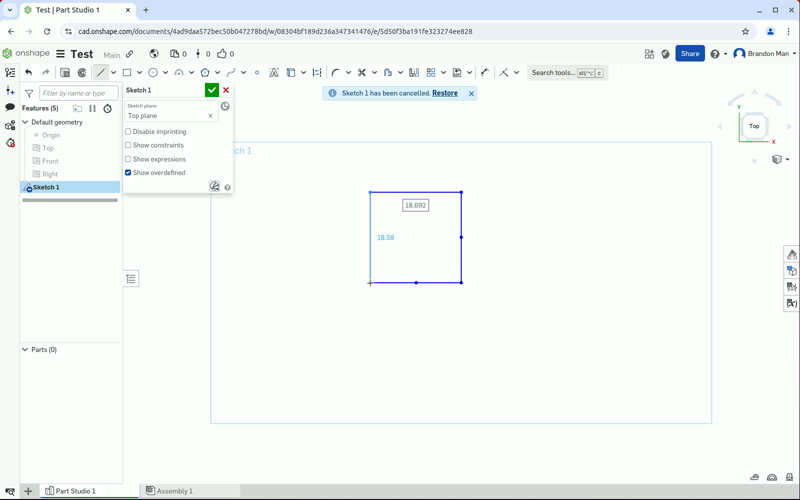
click(370, 282)
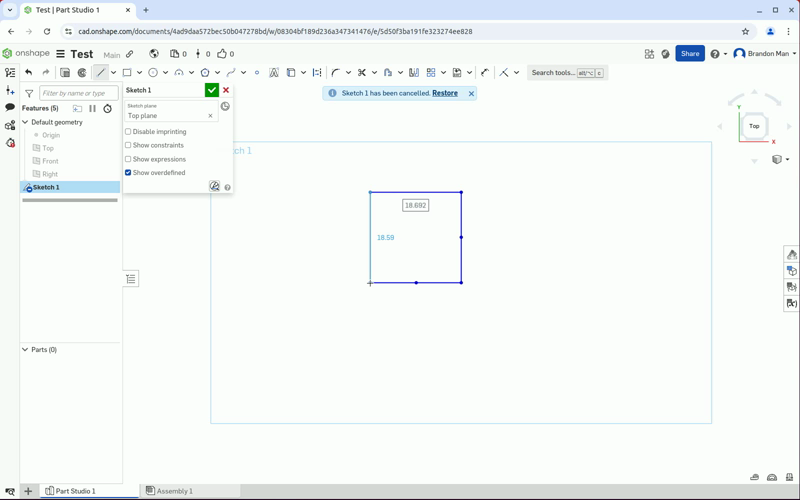
key(esc)
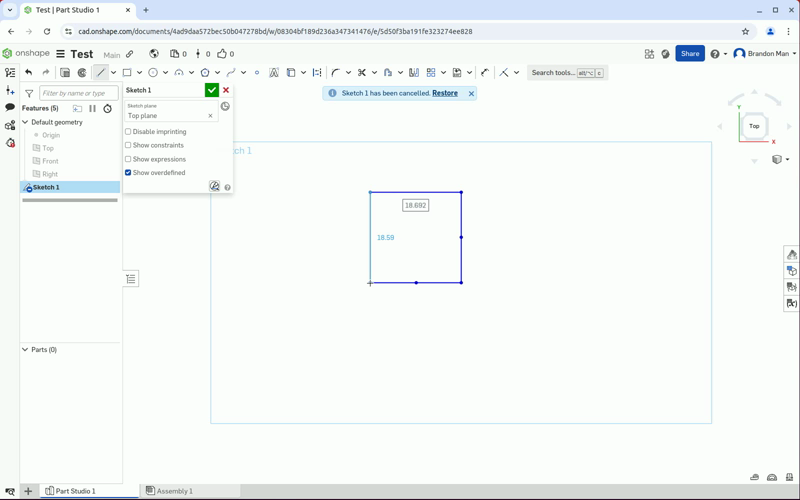
key(c)
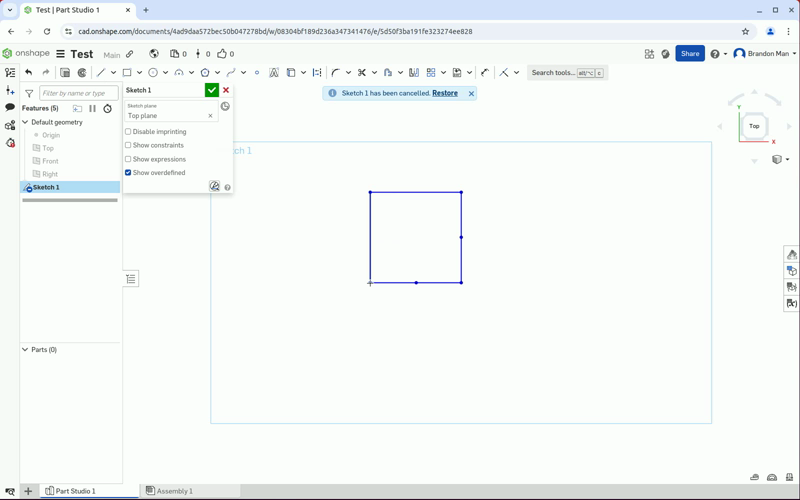
key_down(shift)
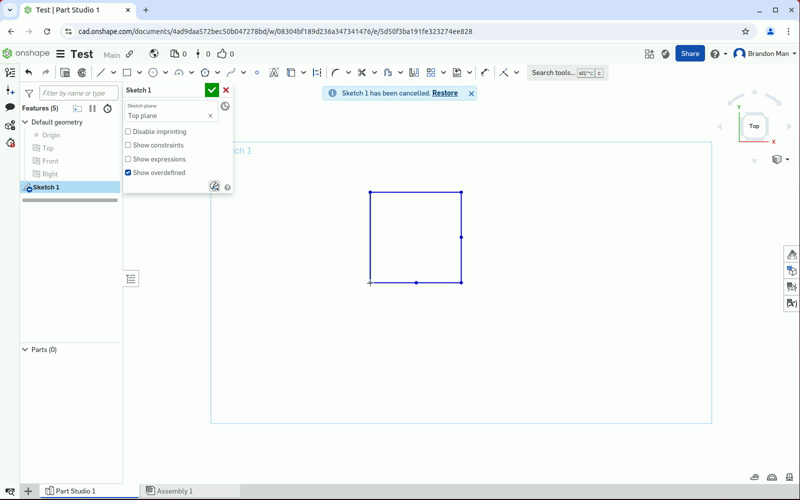
mouse_move(416, 237)
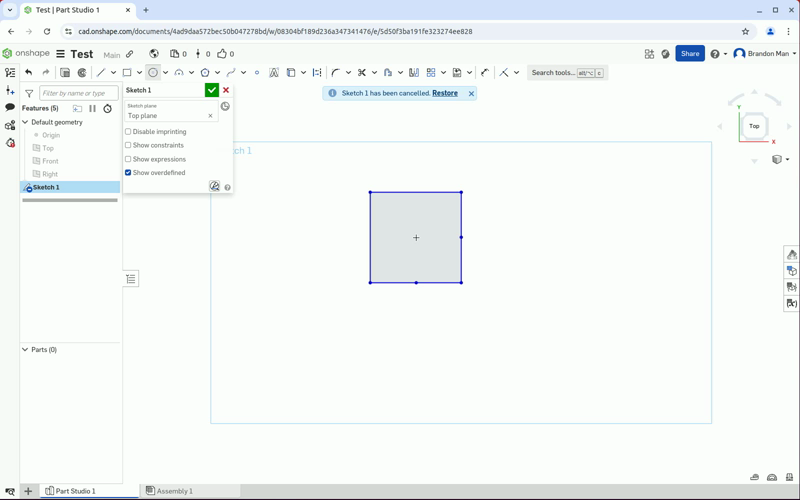
click(416, 237)
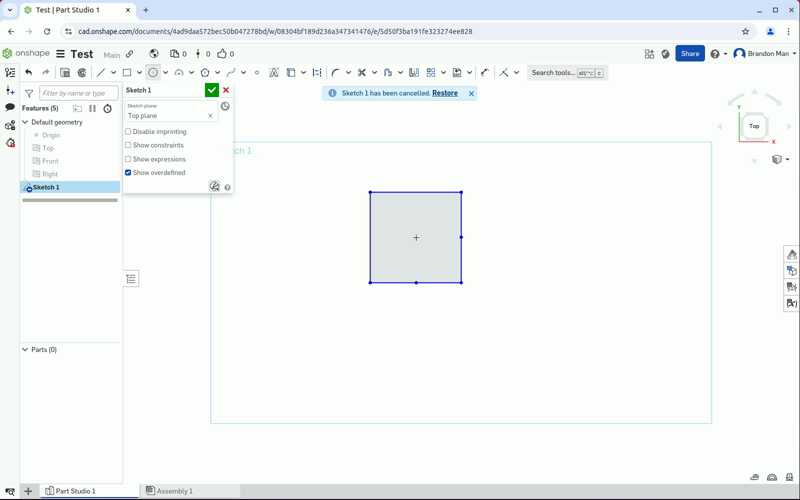
key_up(shift)
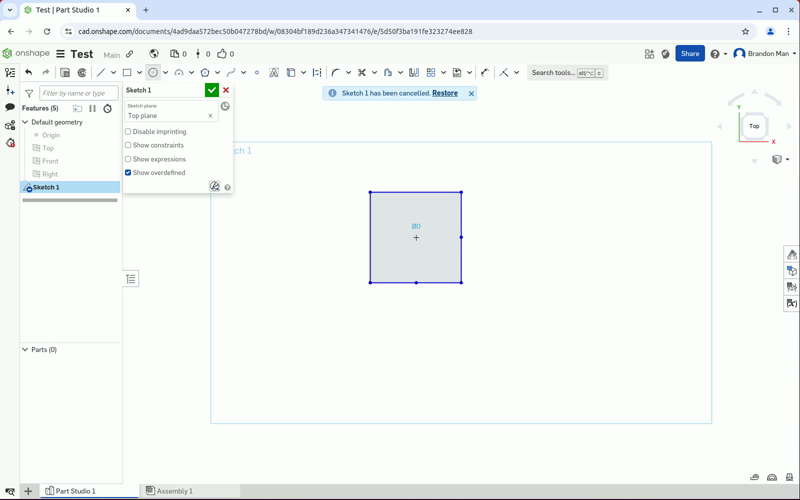
mouse_move(450, 237)
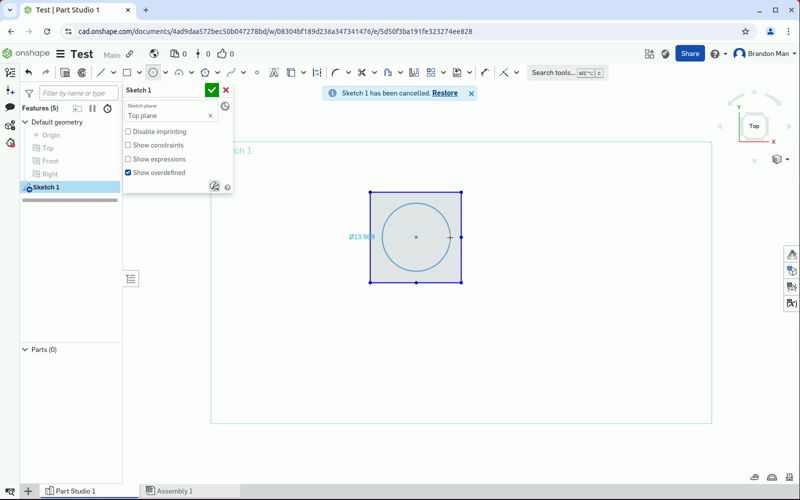
click(450, 237)
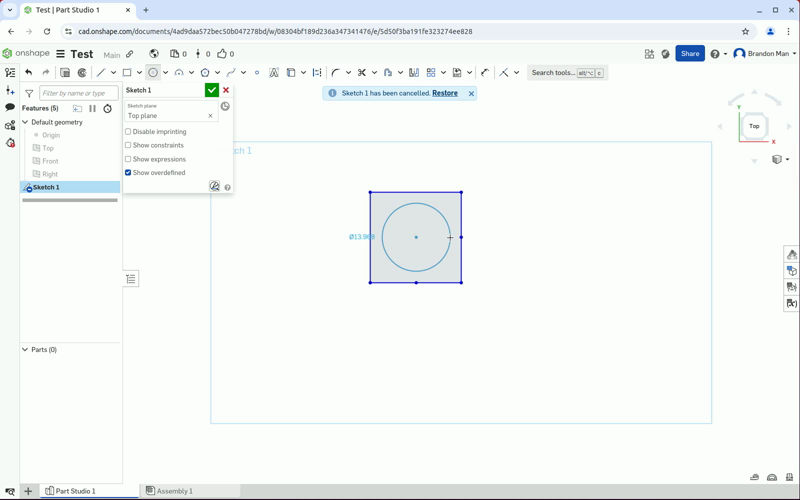
key(esc)
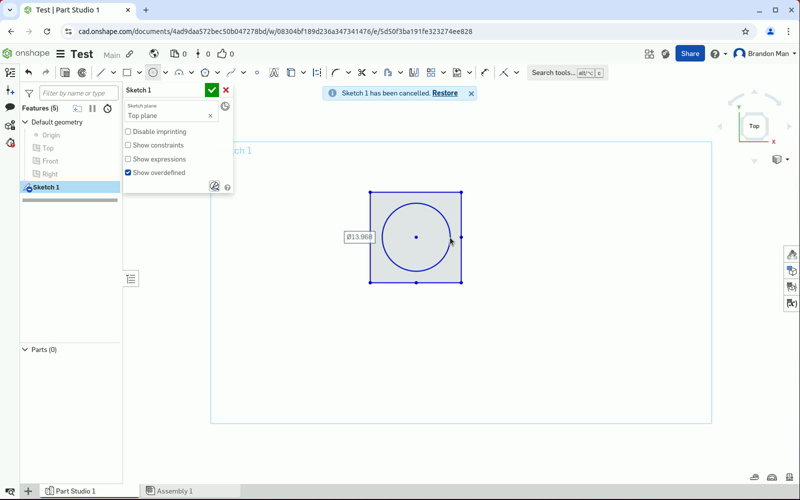
mouse_move(374, 198)
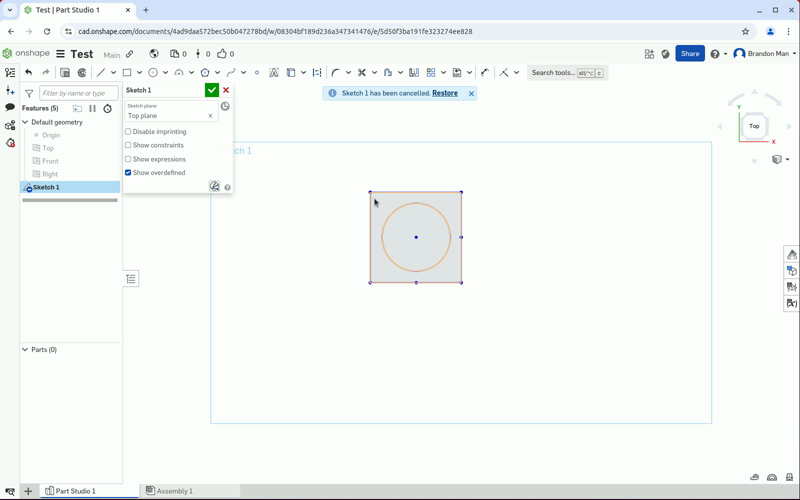
click(374, 198)
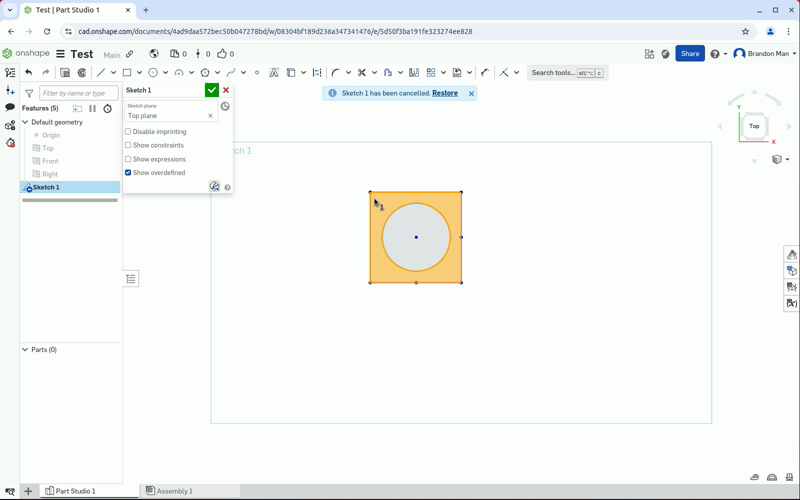
mouse_move(73, 352)
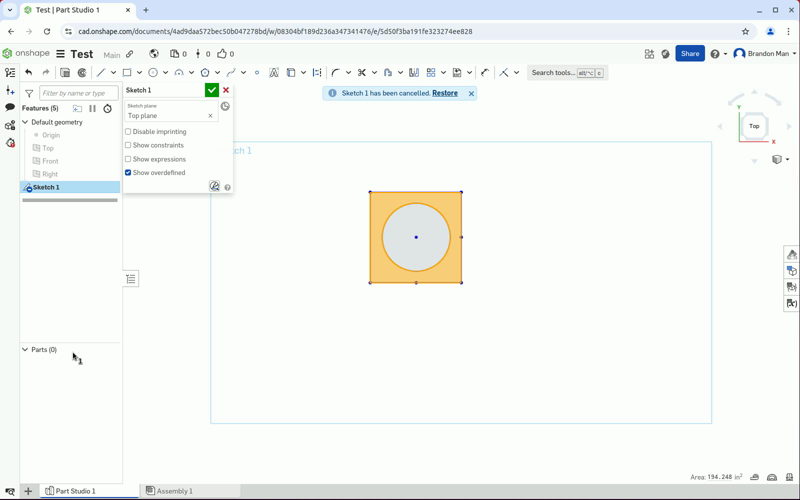
key(shift+y)
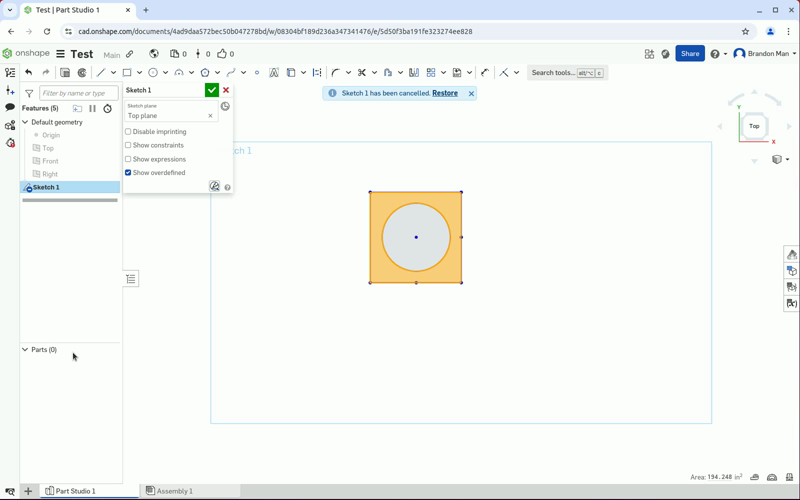
key(shift+e)
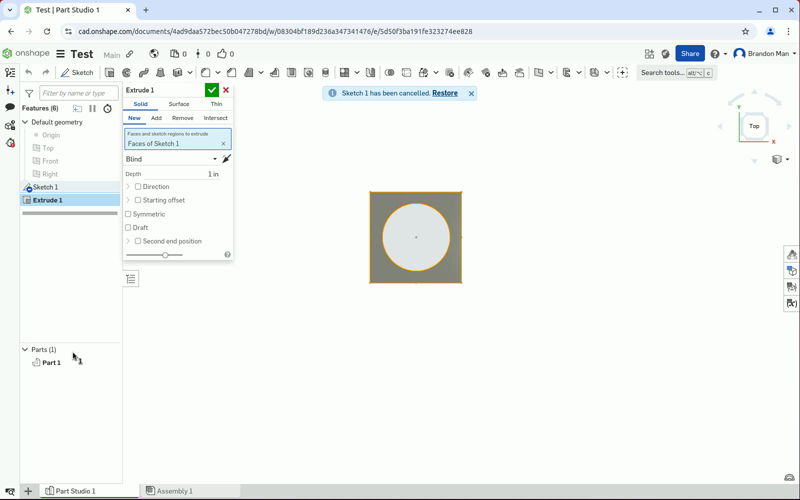
mouse_move(143, 106)
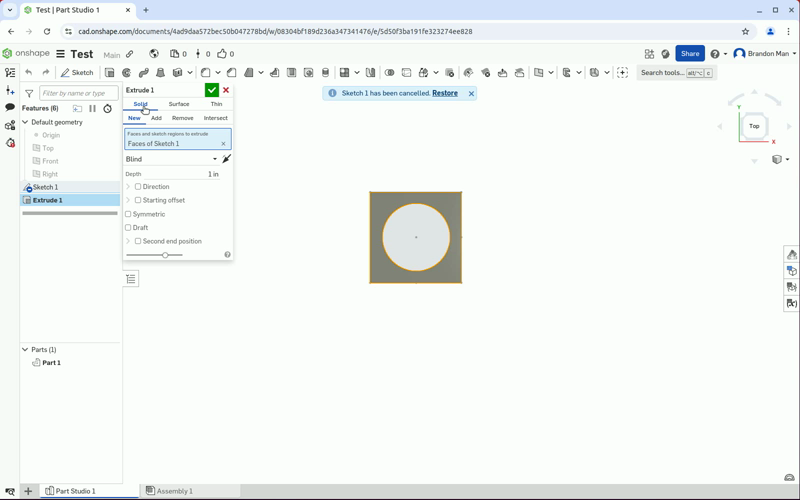
click(143, 106)
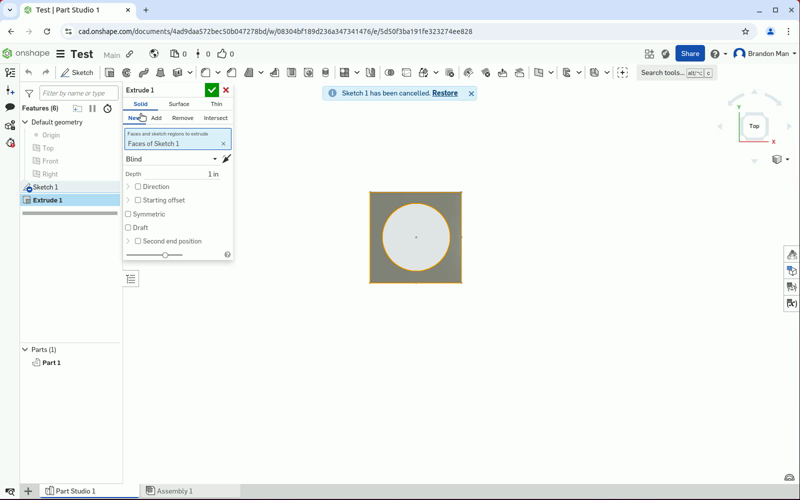
mouse_move(137, 120)
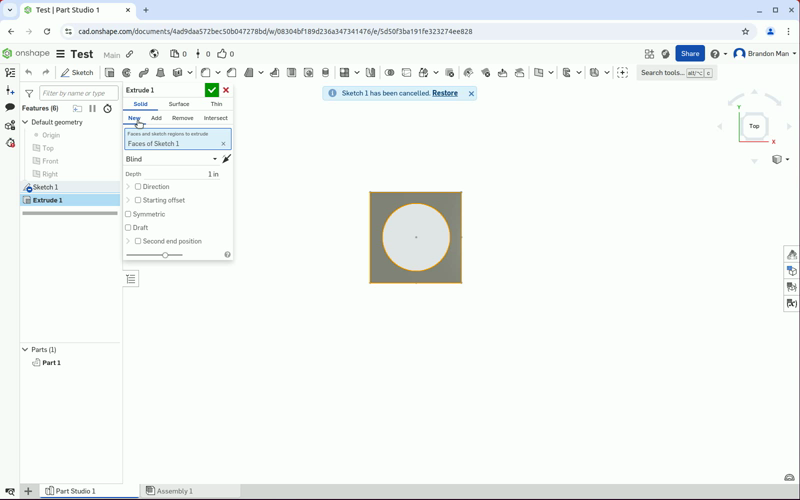
click(137, 120)
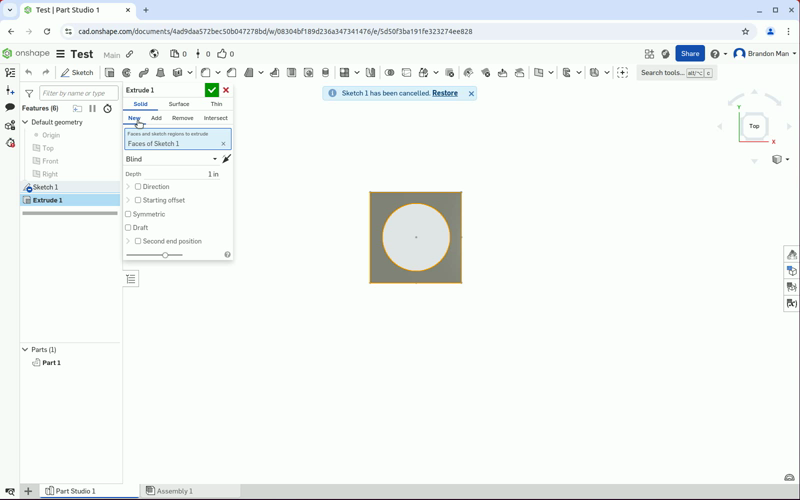
key(tab, 4)
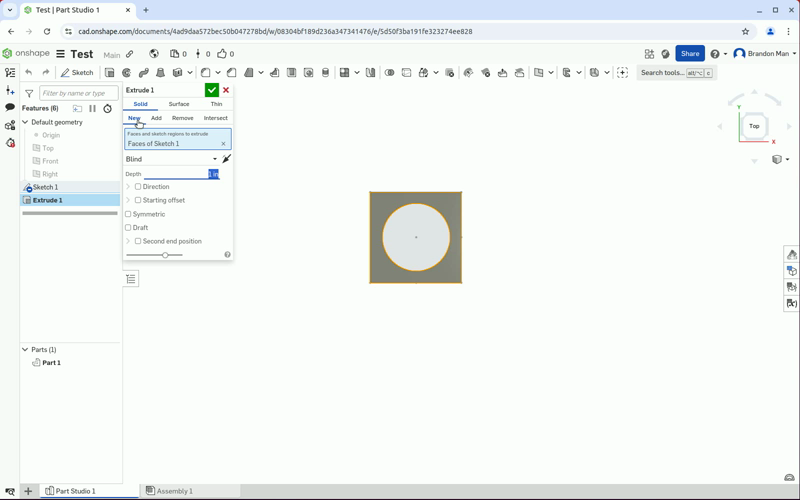
text(23.108)
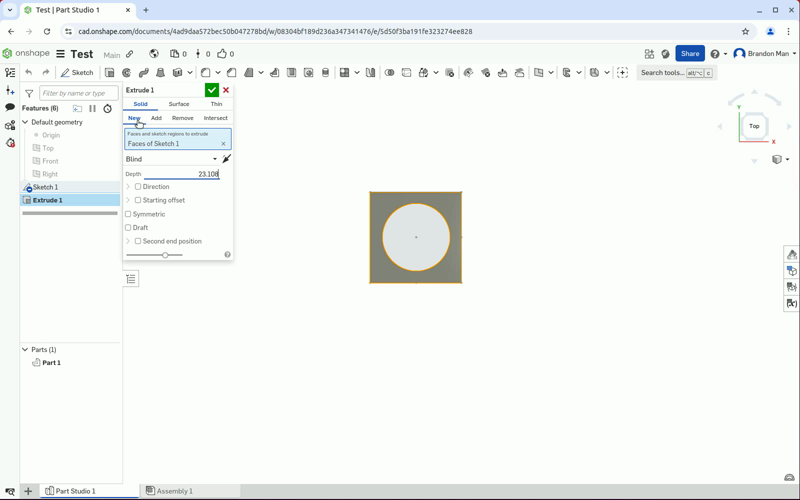
key(enter)
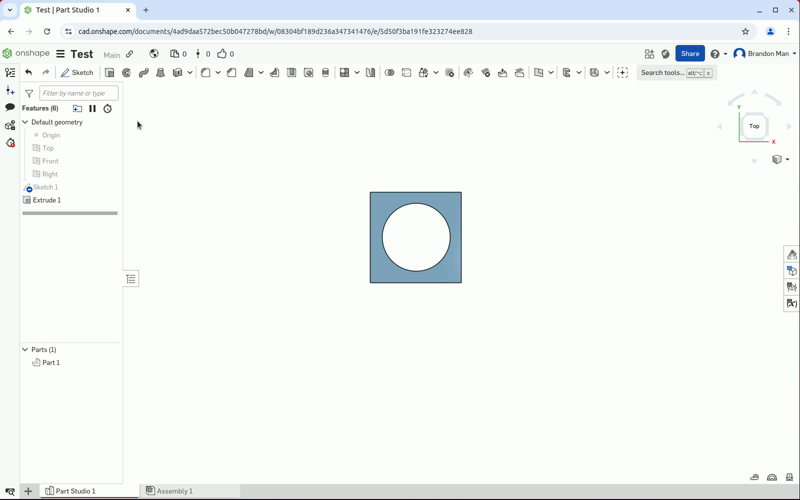
key(shift+h)
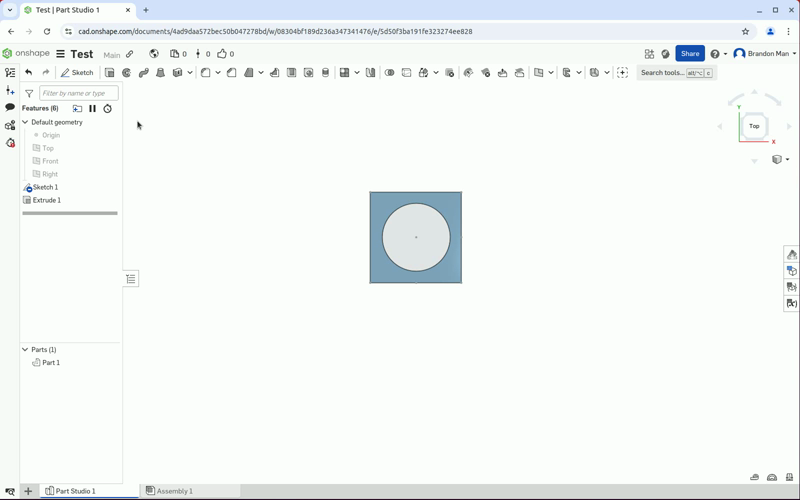
key(shift+h)
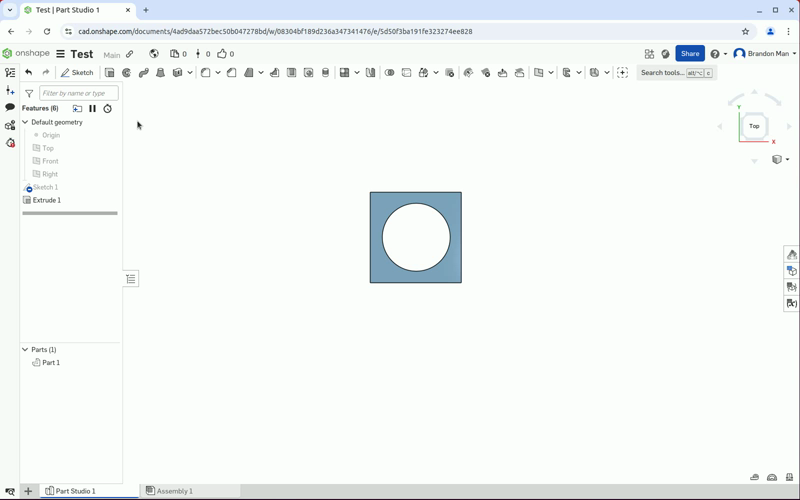
mouse_move(73, 189)
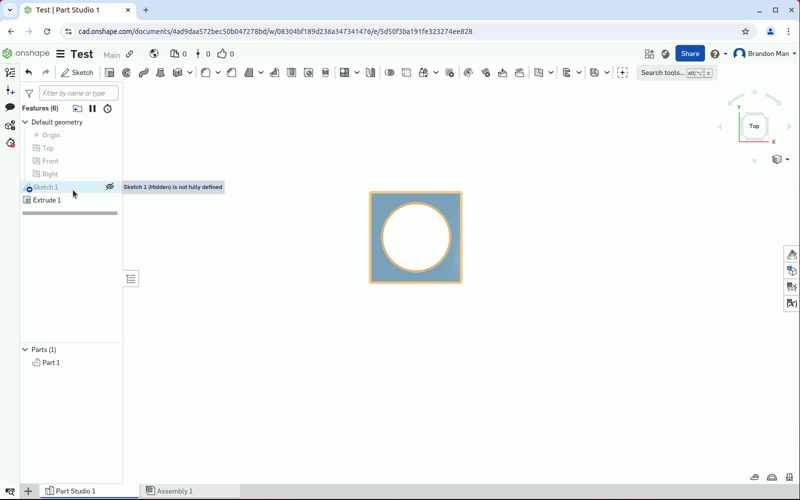
click(73, 189)
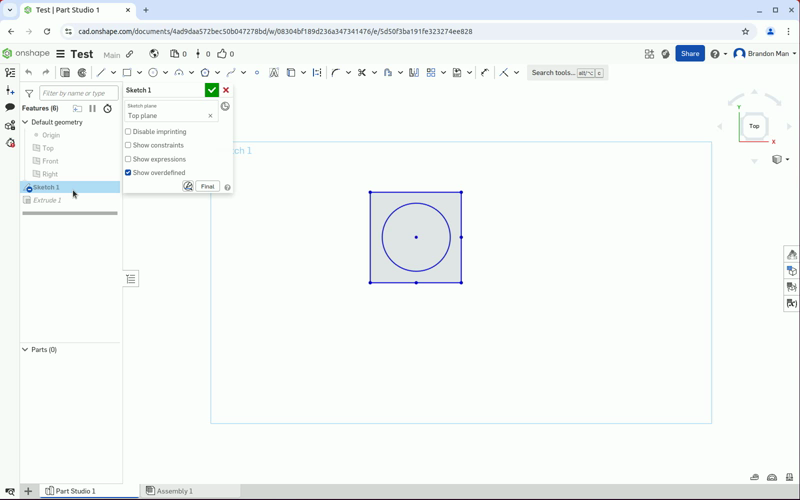
mouse_move(229, 92)
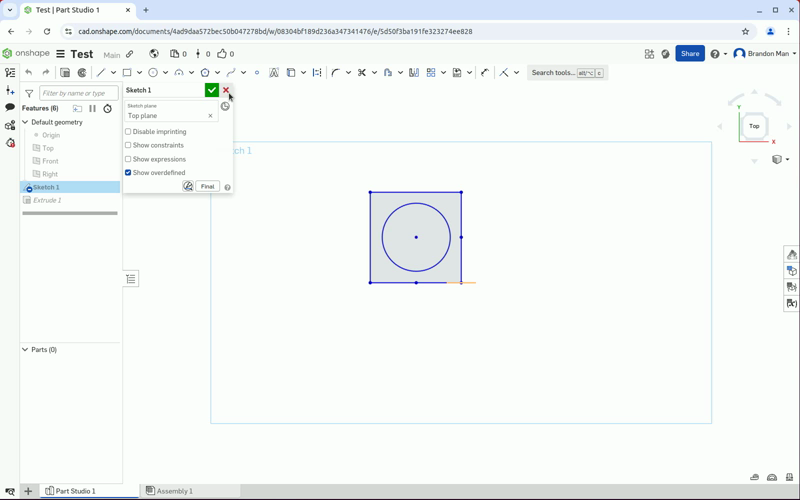
click(229, 92)
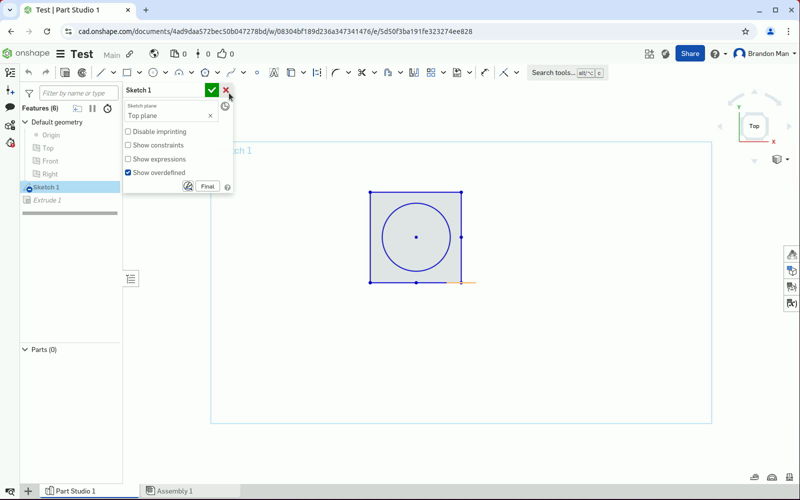
key(shift+s)
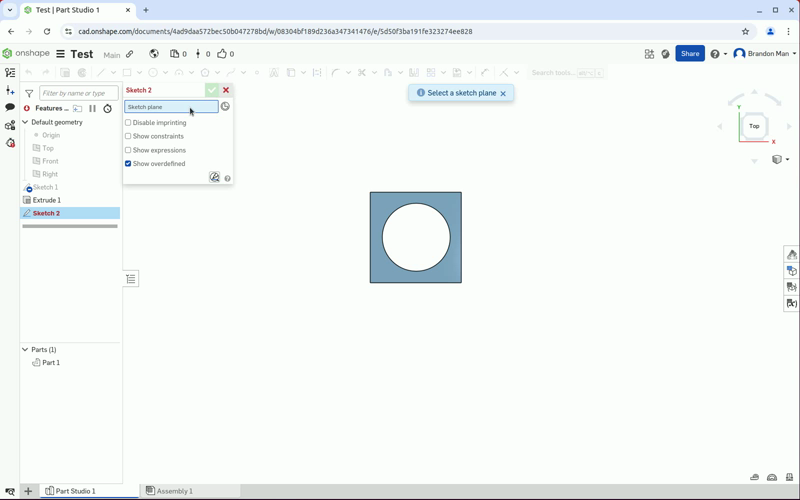
mouse_move(73, 150)
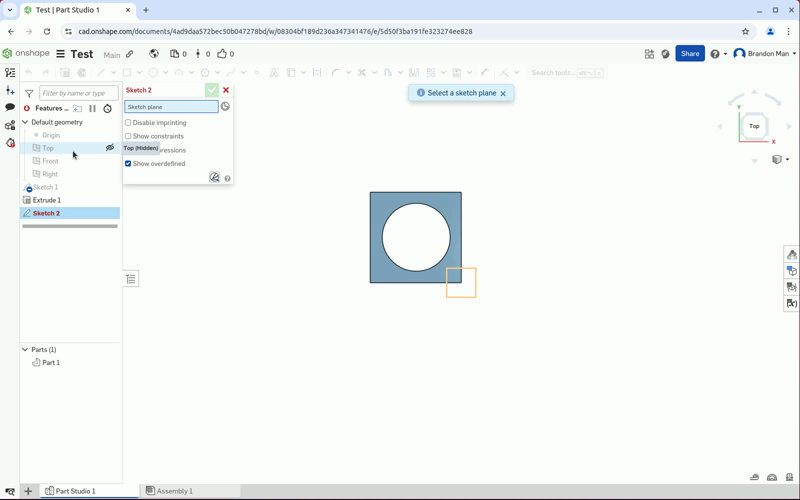
click(73, 150)
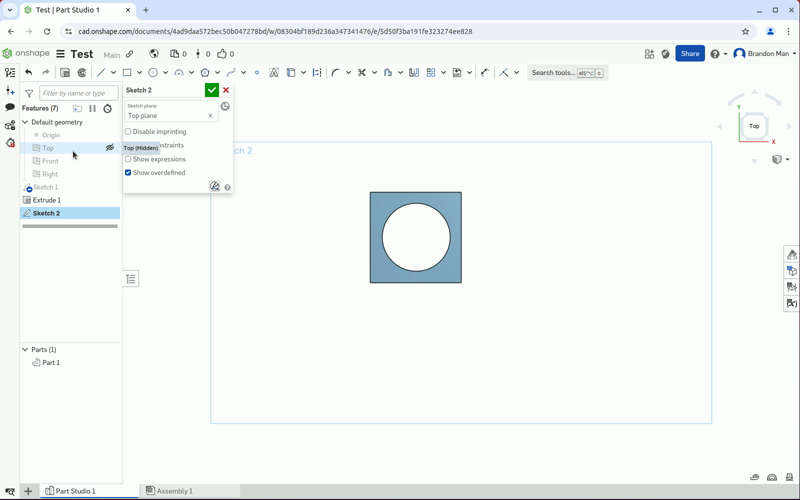
mouse_move(73, 352)
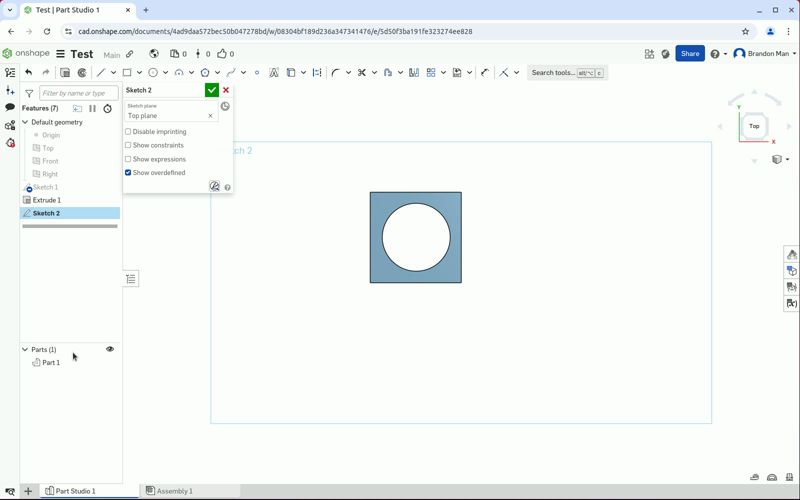
key(y)
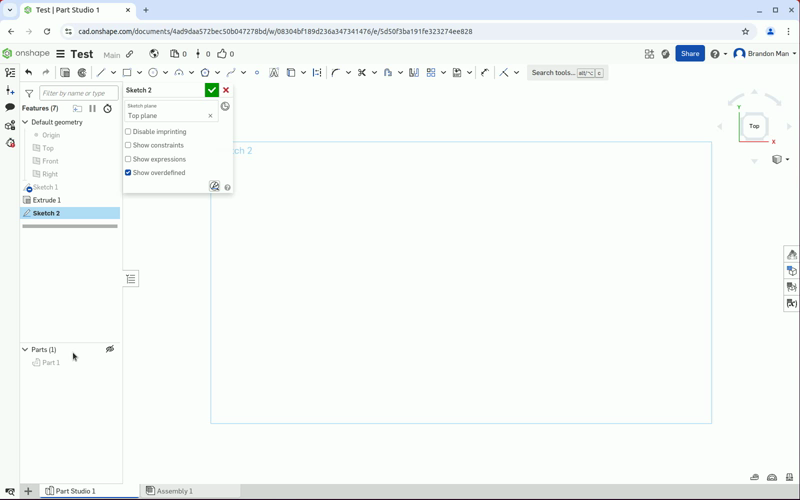
key(c)
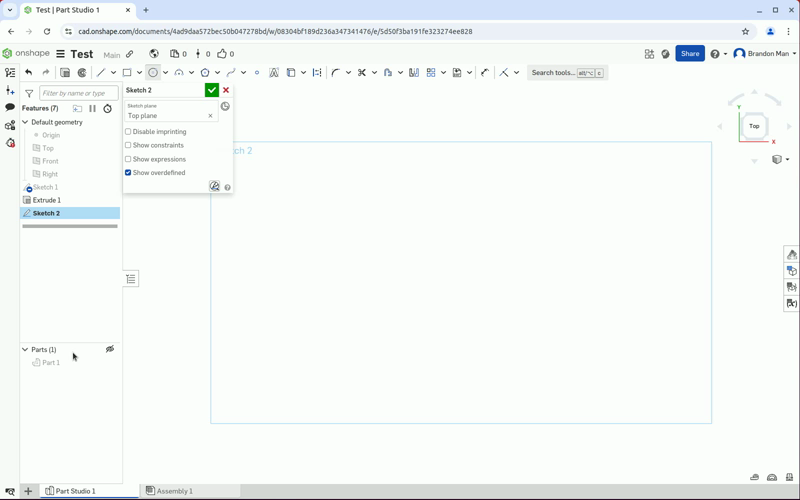
key_down(shift)
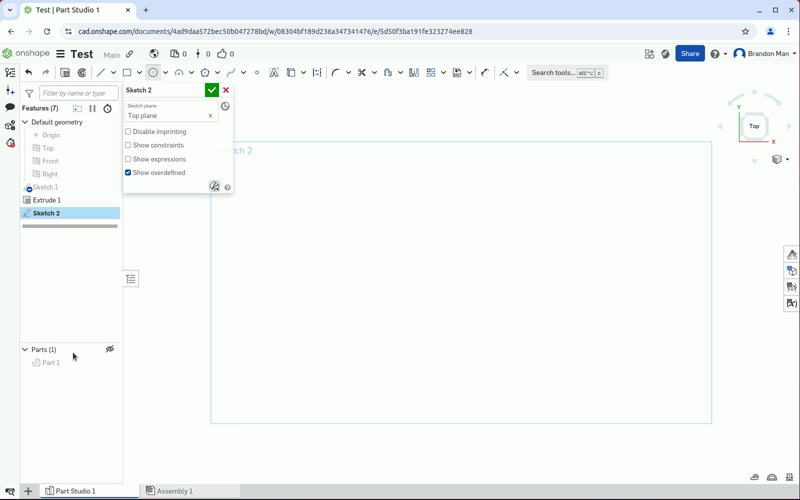
mouse_move(416, 238)
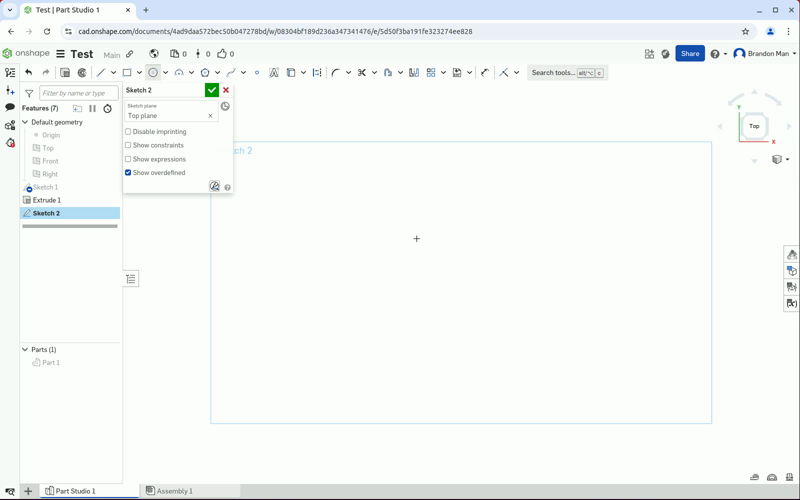
click(416, 238)
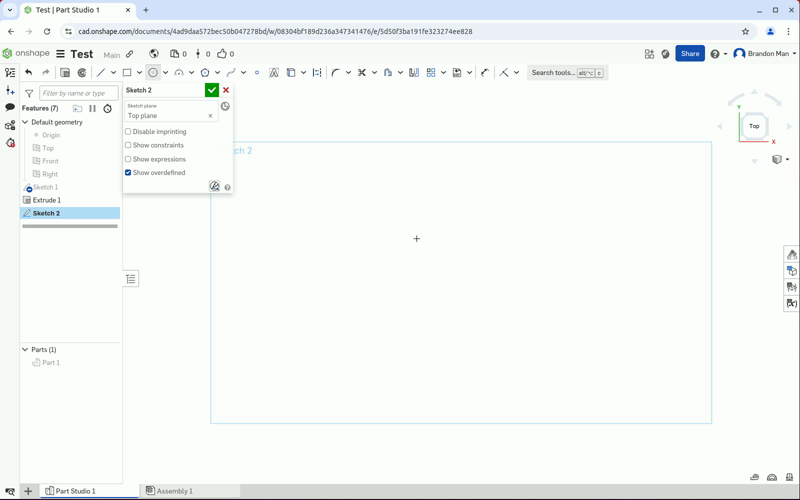
key_up(shift)
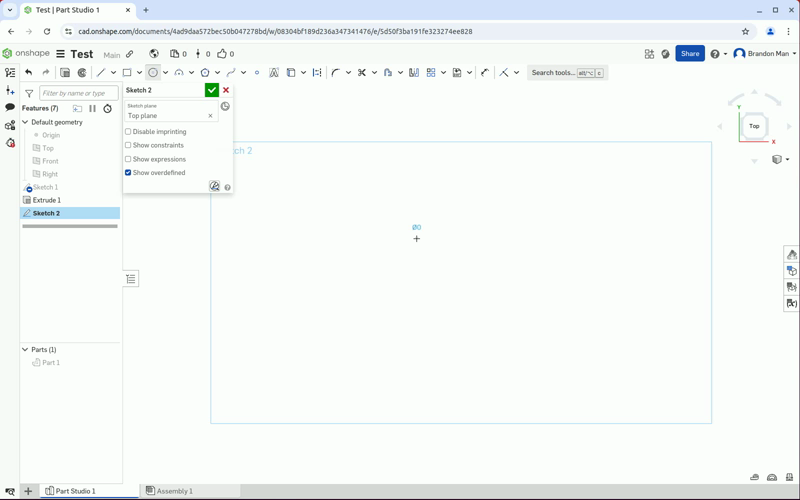
mouse_move(450, 238)
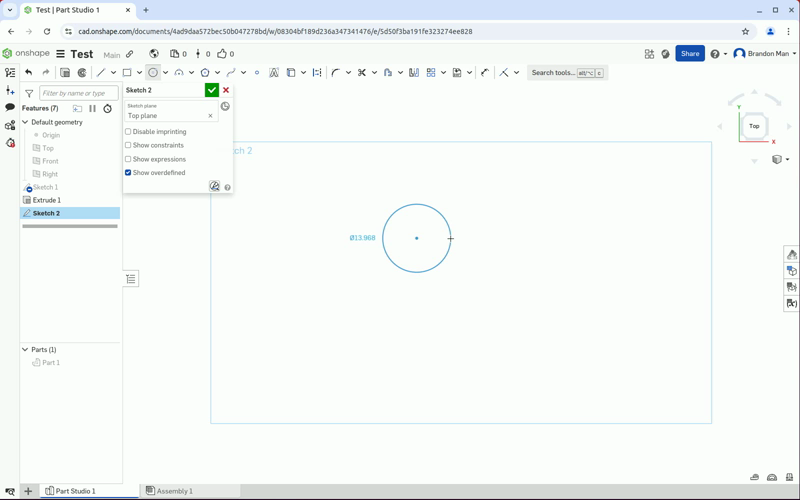
click(450, 238)
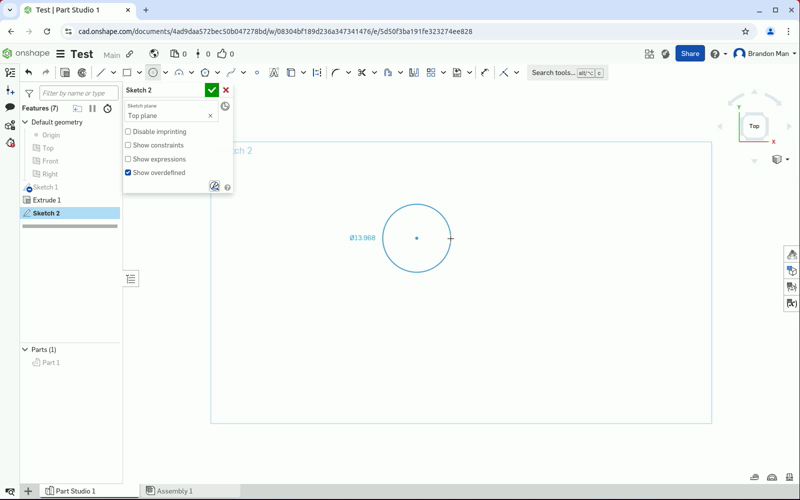
key(esc)
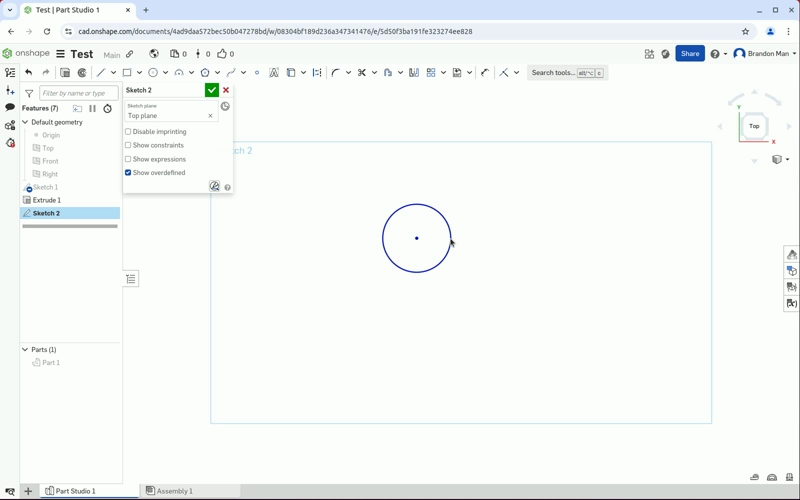
mouse_move(398, 238)
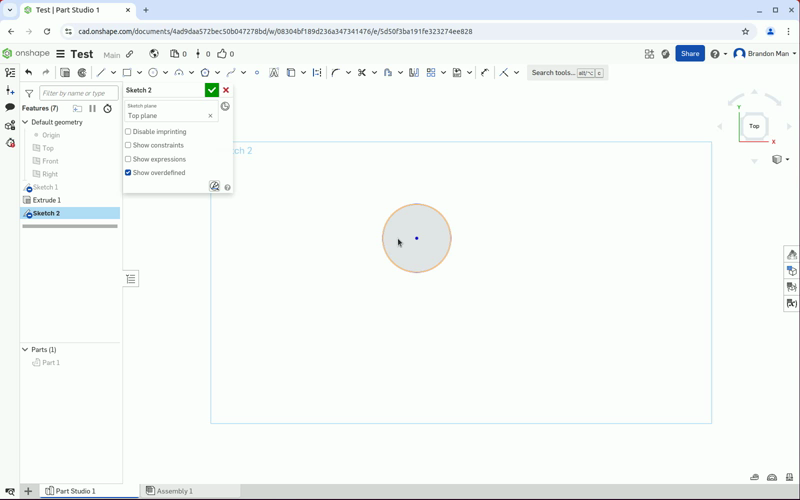
click(398, 238)
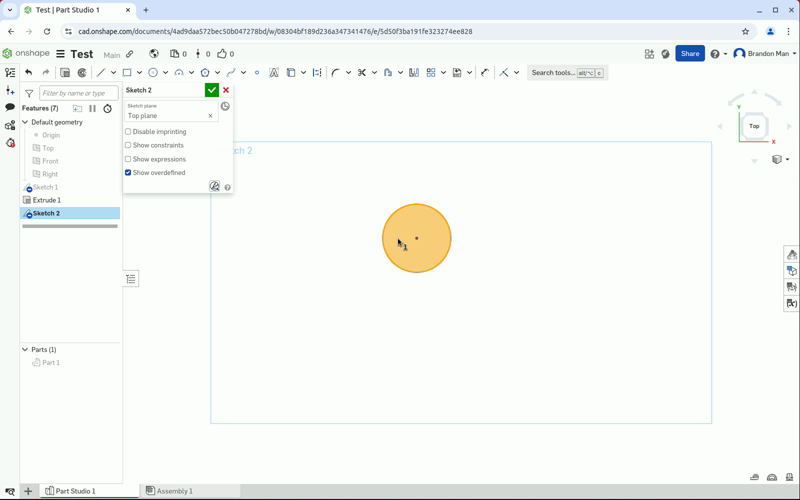
mouse_move(73, 352)
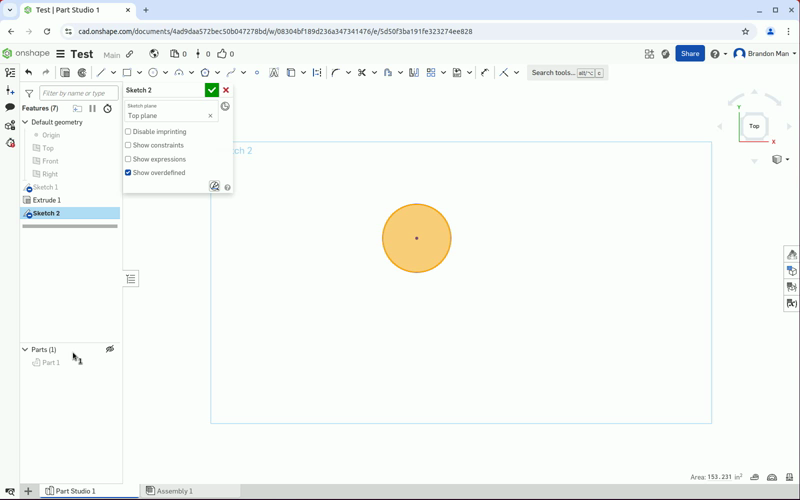
key(shift+y)
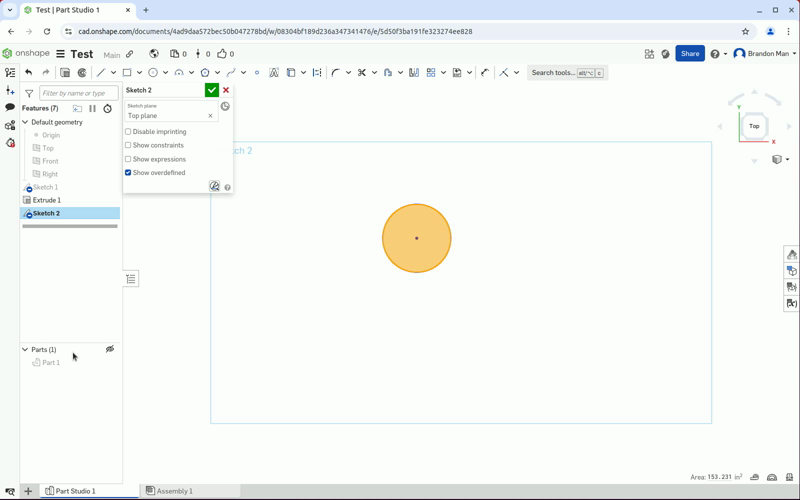
key(shift+e)
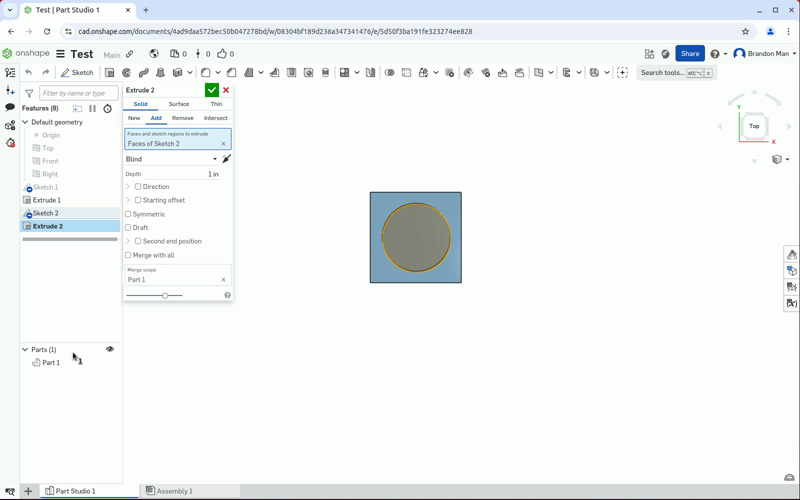
mouse_move(143, 106)
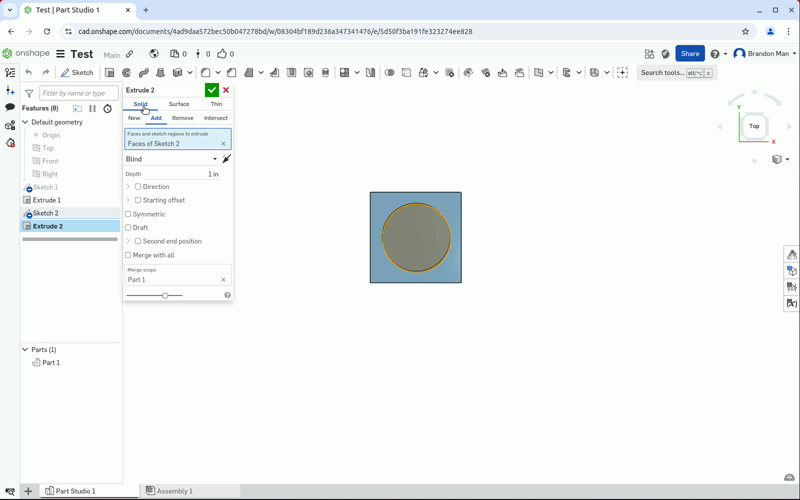
click(143, 106)
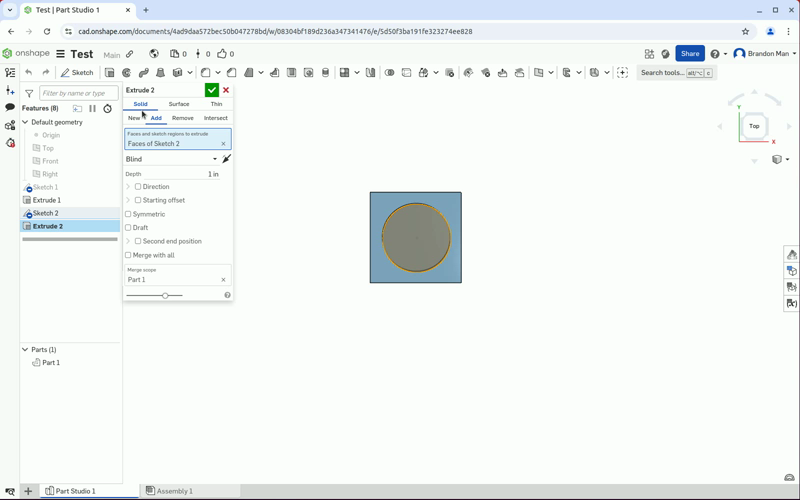
mouse_move(137, 120)
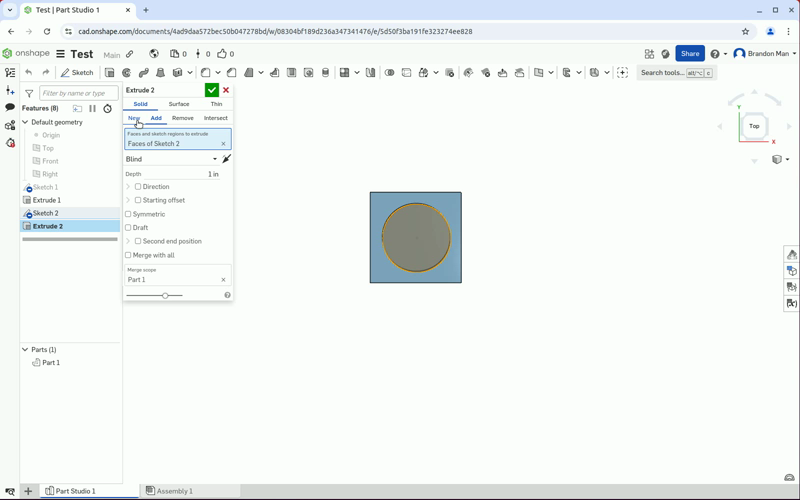
click(137, 120)
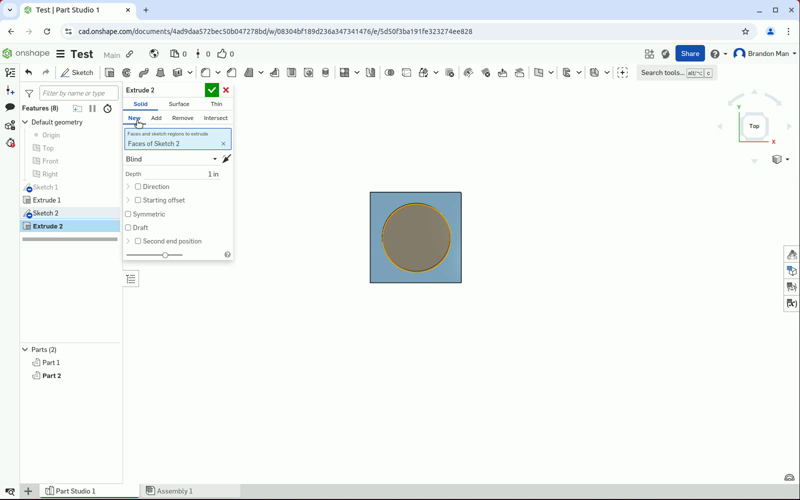
key(tab, 4)
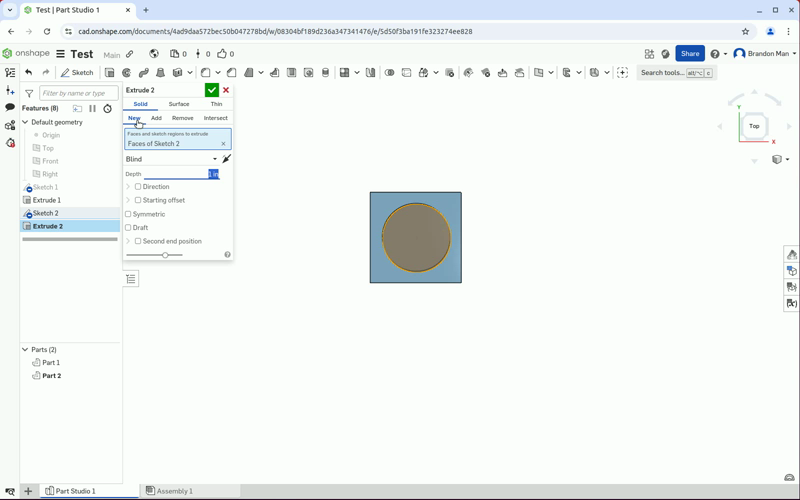
text(4.574)
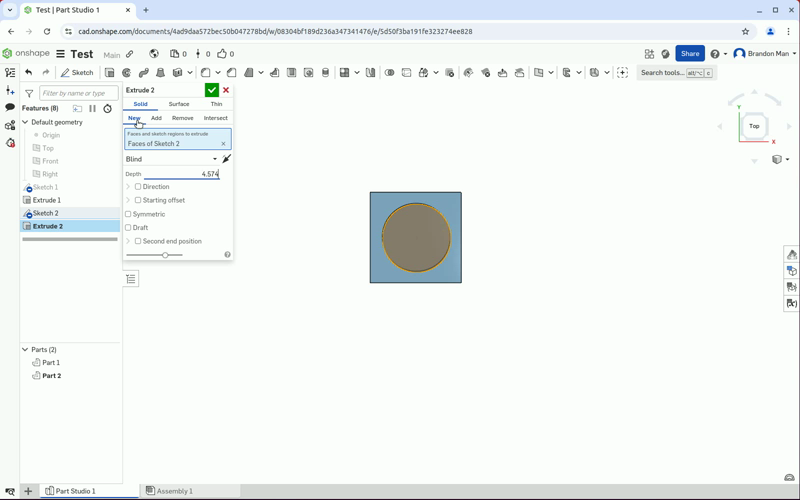
key(enter)
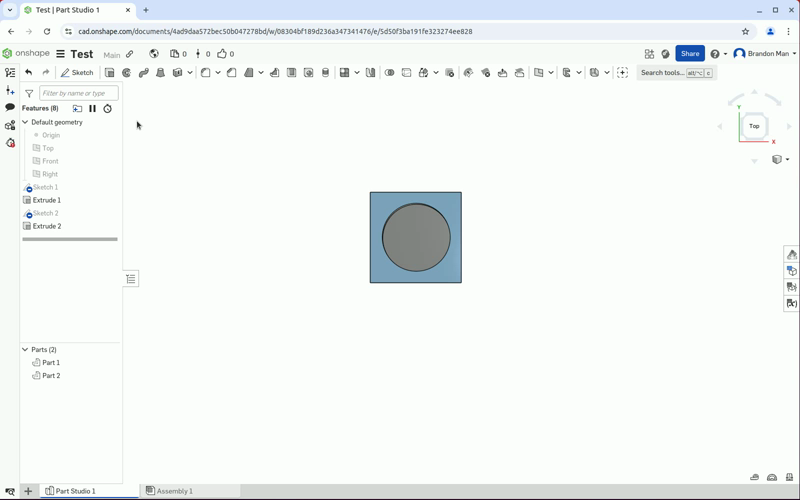
key(shift+h)
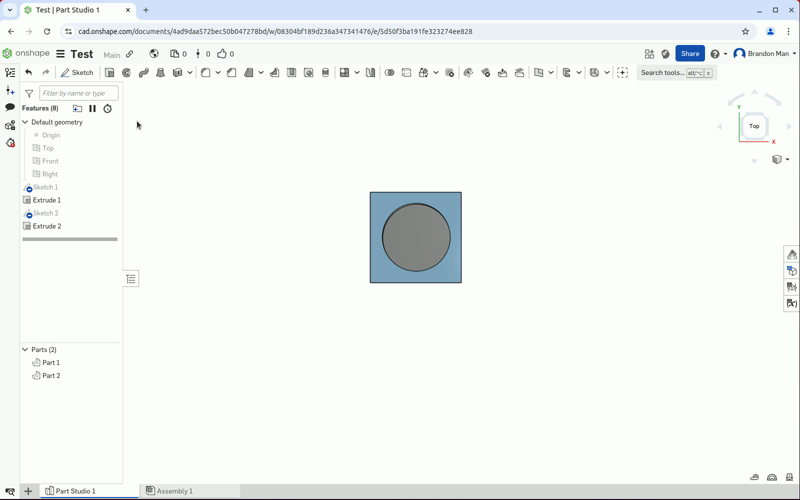
key(shift+h)
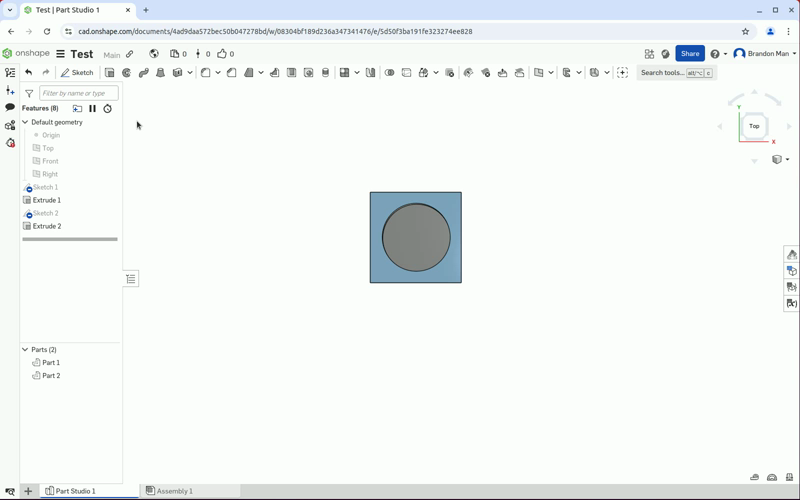
mouse_move(73, 189)
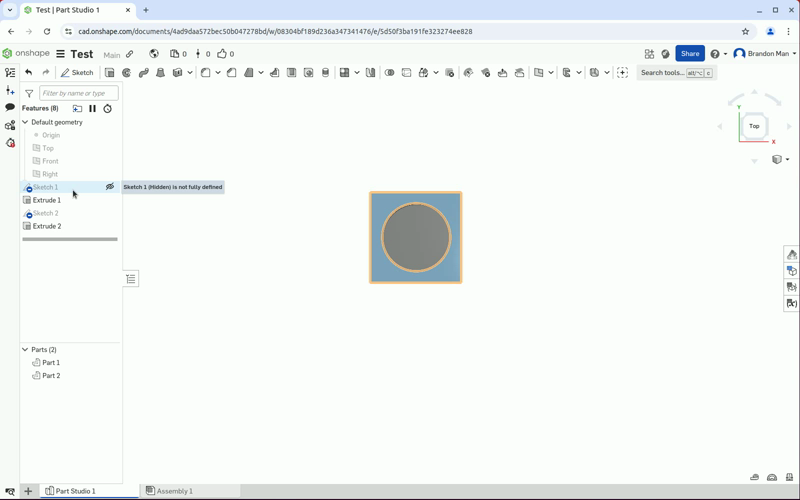
click(73, 189)
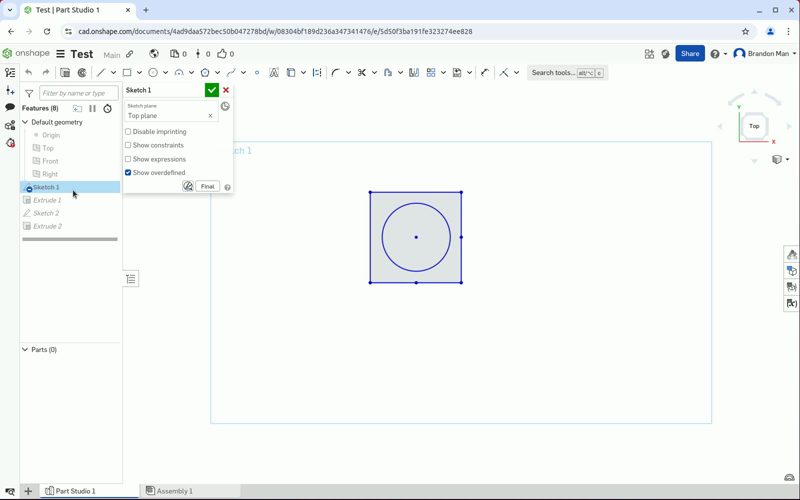
mouse_move(229, 92)
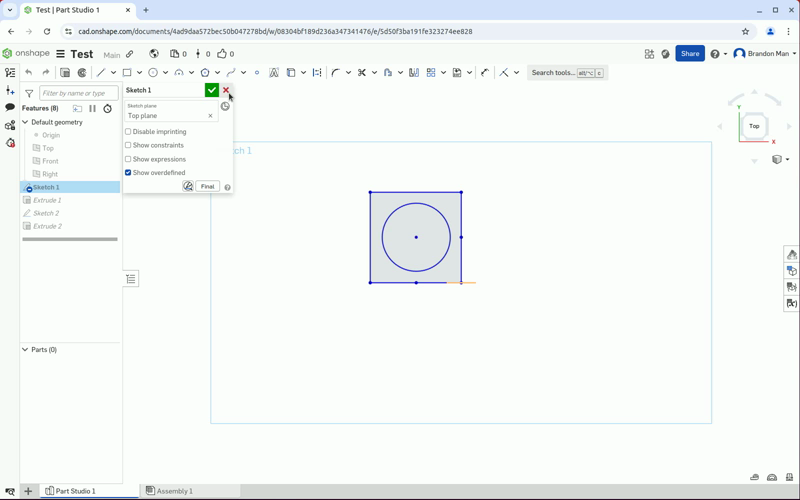
click(229, 92)
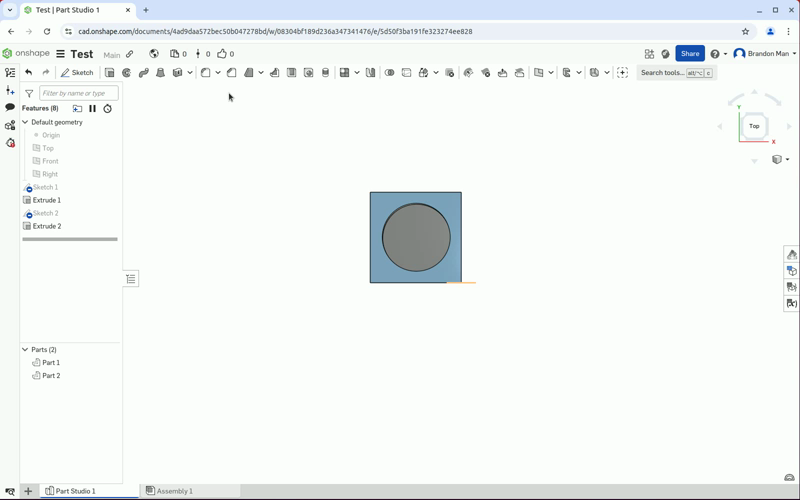
mouse_move(73, 352)
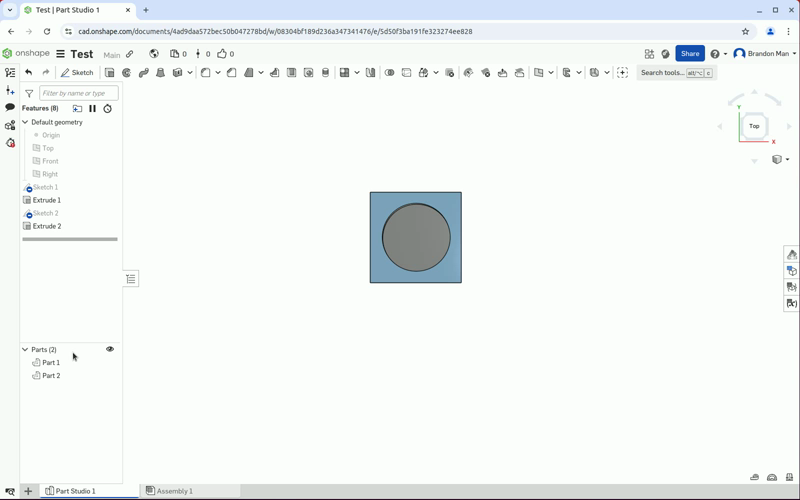
key(y)
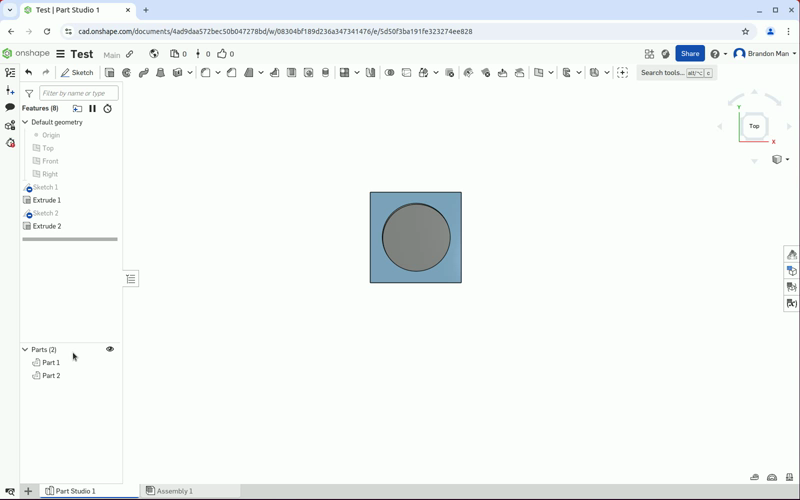
key(shift+p)
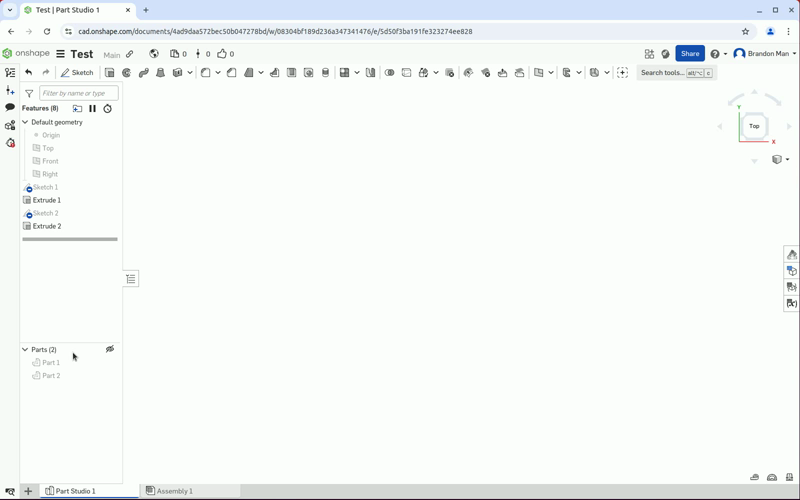
key(space)
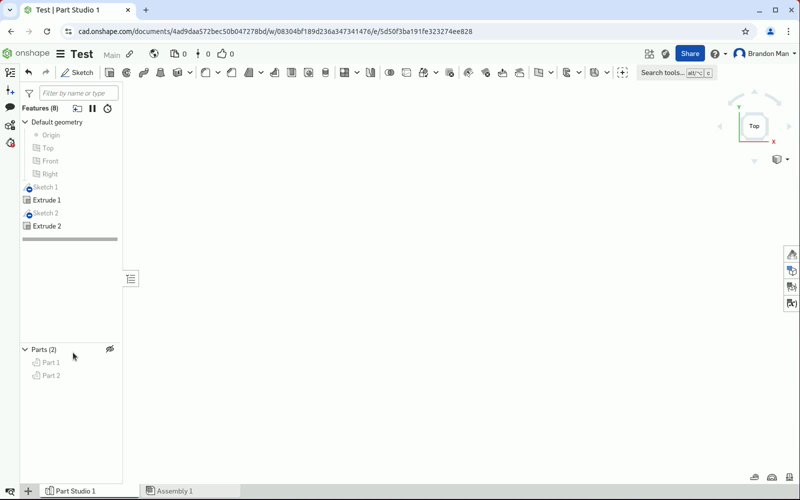
key_down(shift)
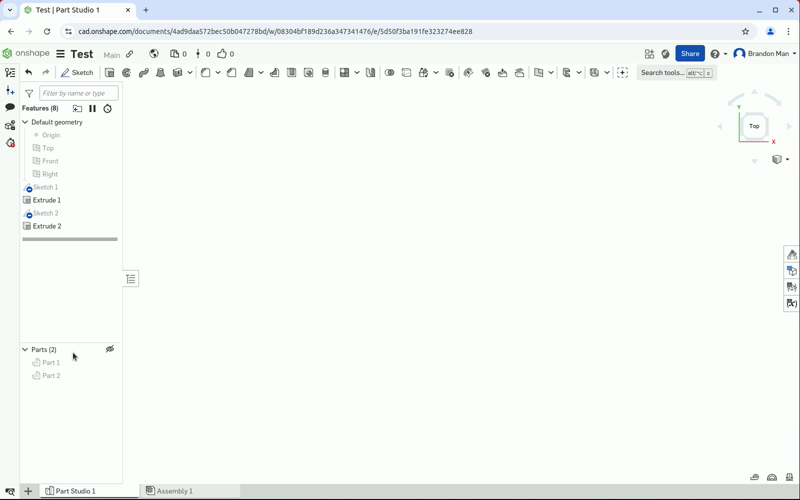
key(up)
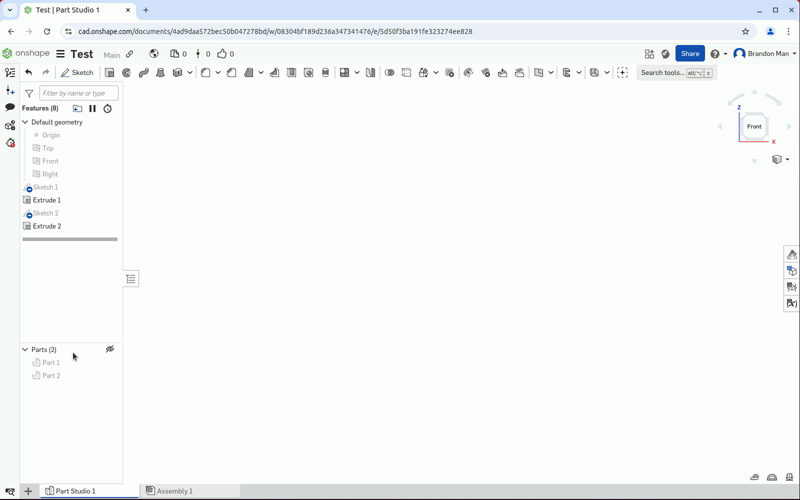
key_up(shift)
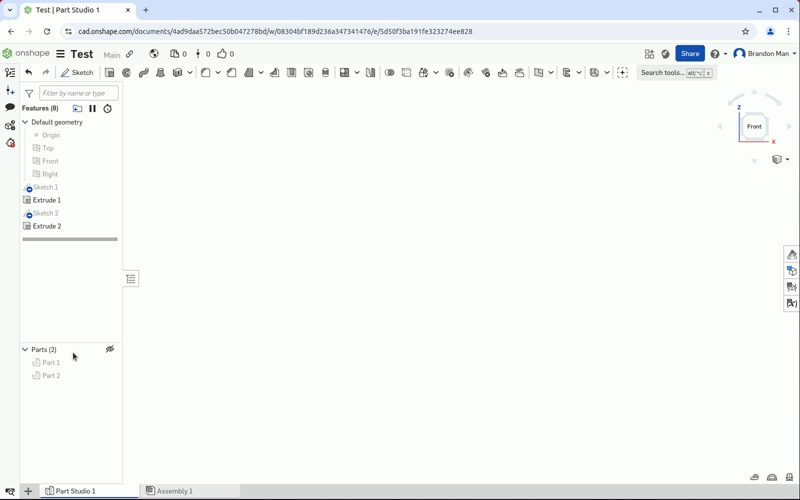
mouse_move(73, 352)
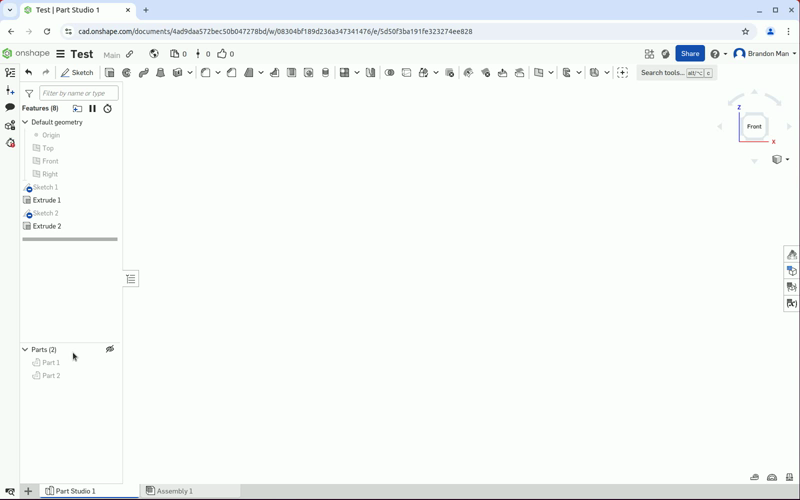
key(shift+y)
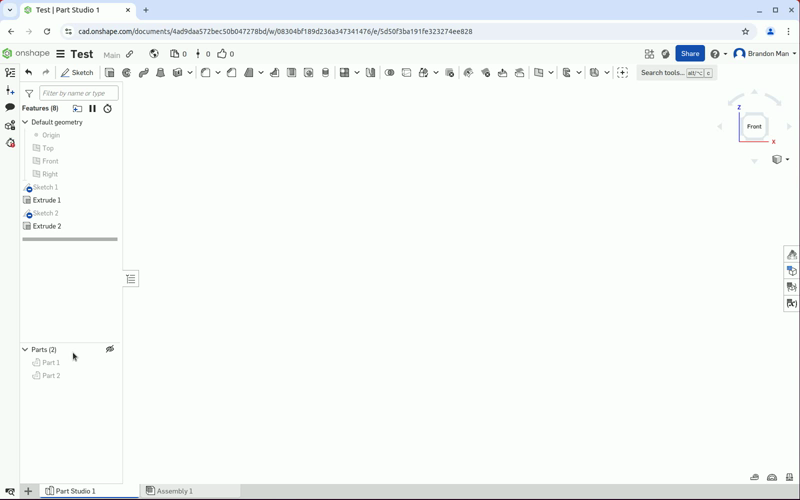
key(shift+s)
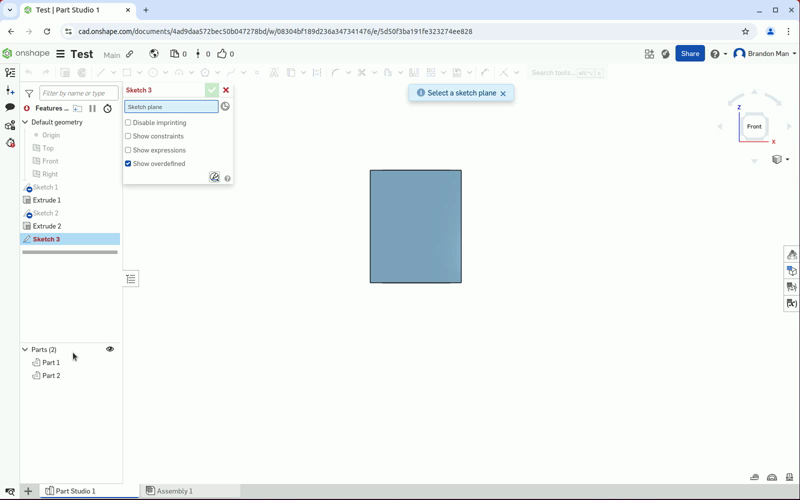
mouse_move(73, 163)
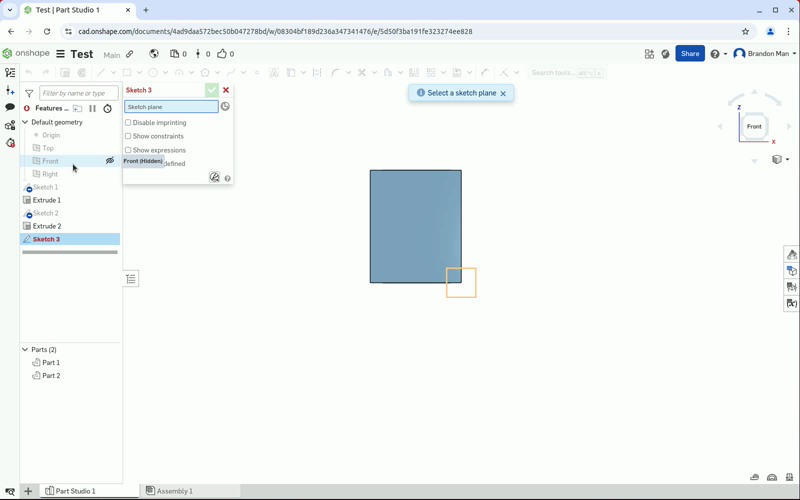
click(73, 163)
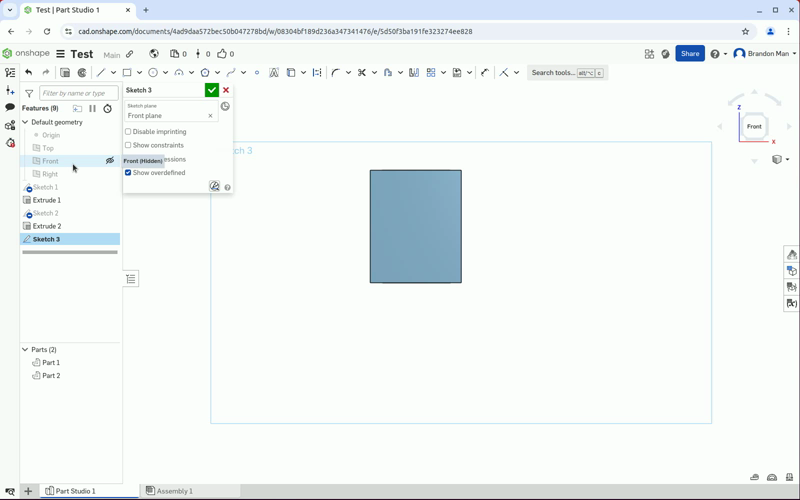
mouse_move(73, 352)
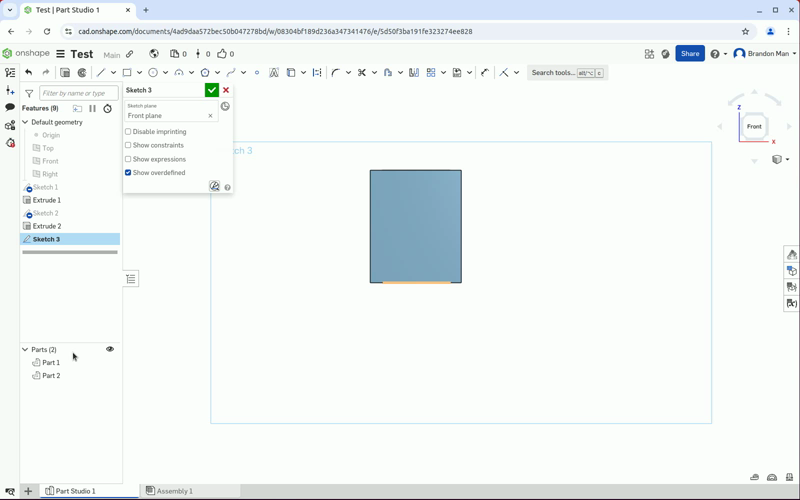
key(y)
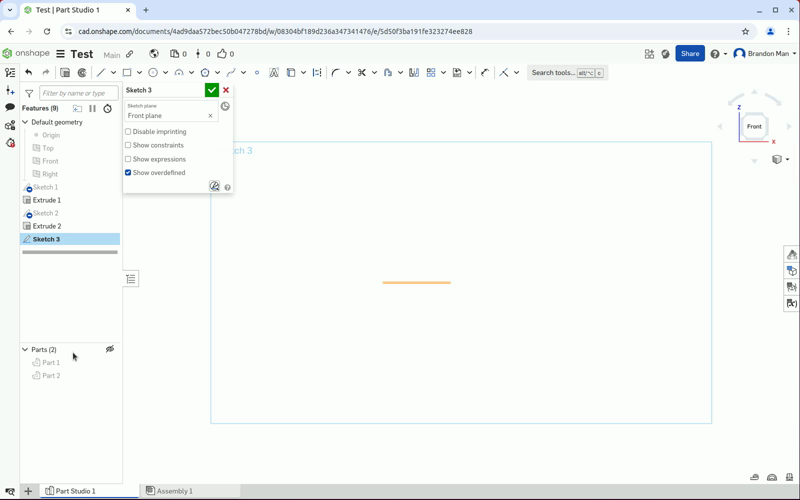
key(l)
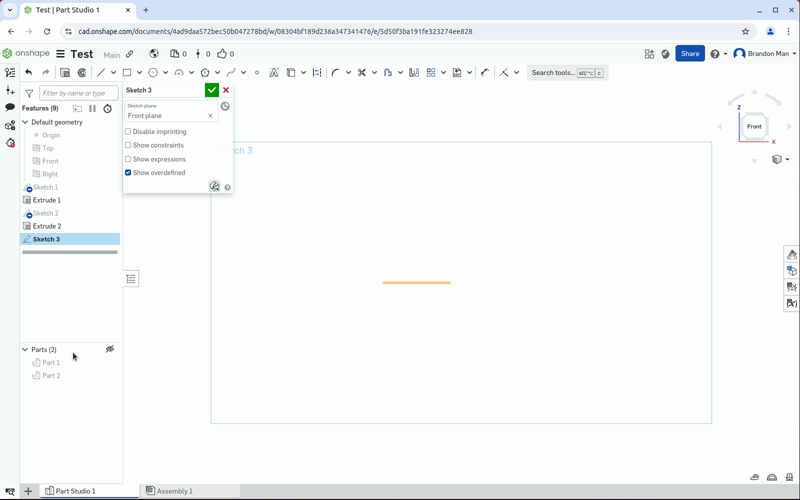
key_down(shift)
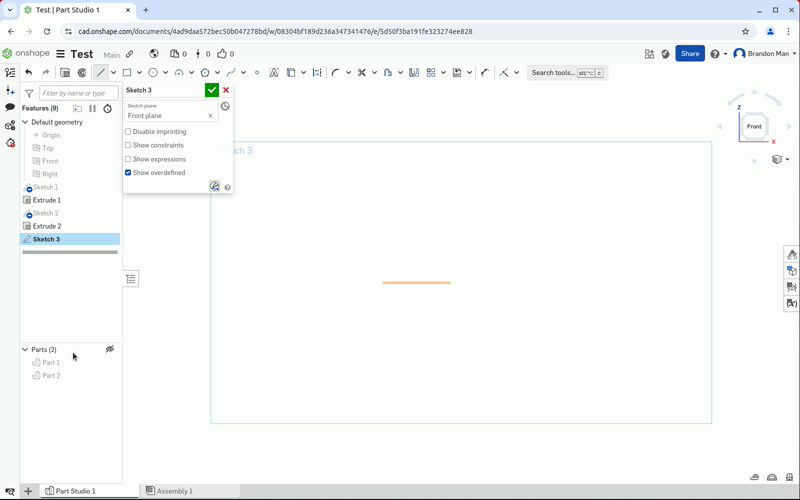
mouse_move(416, 192)
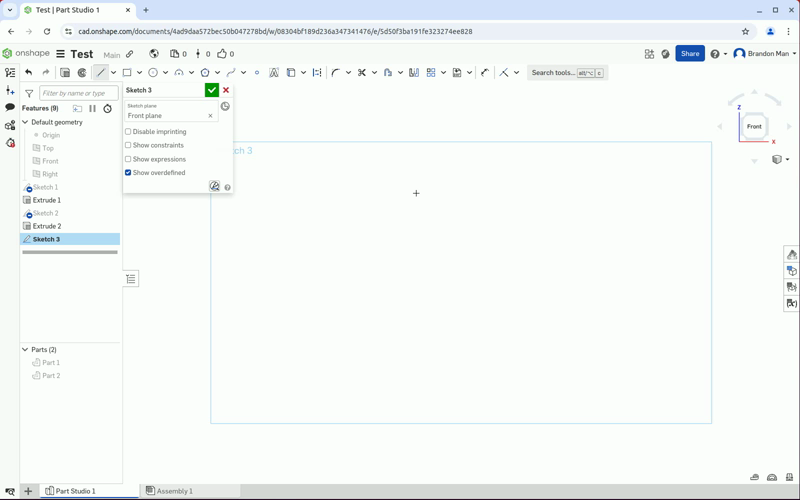
click(416, 192)
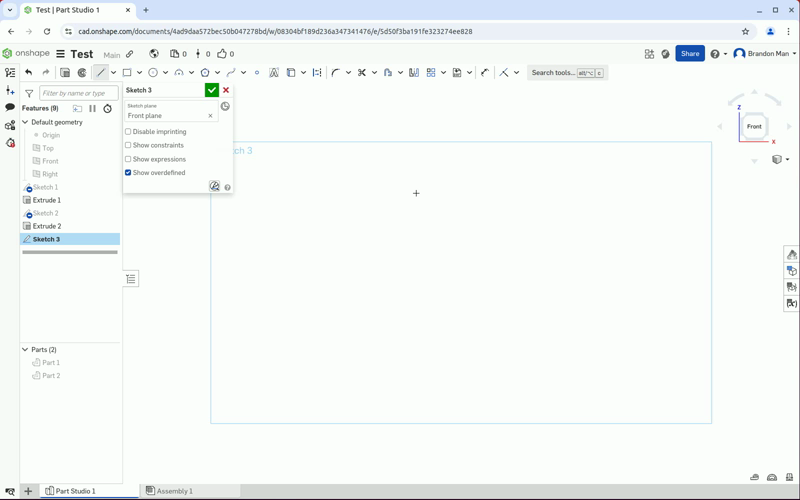
key_up(shift)
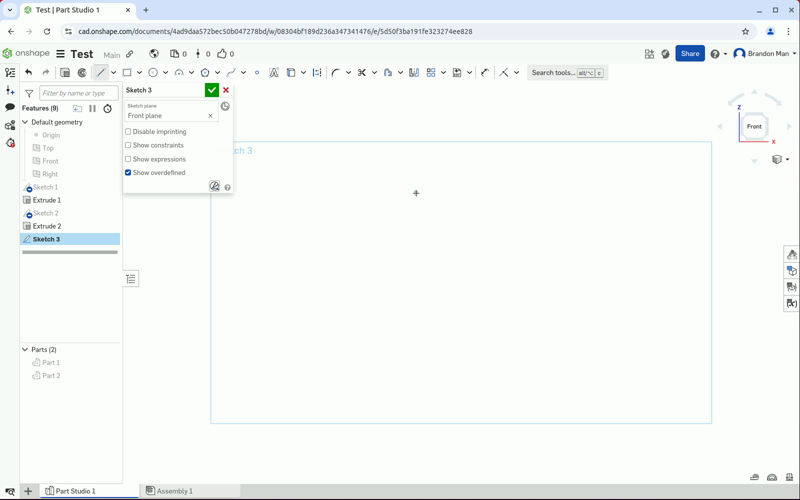
key_down(shift)
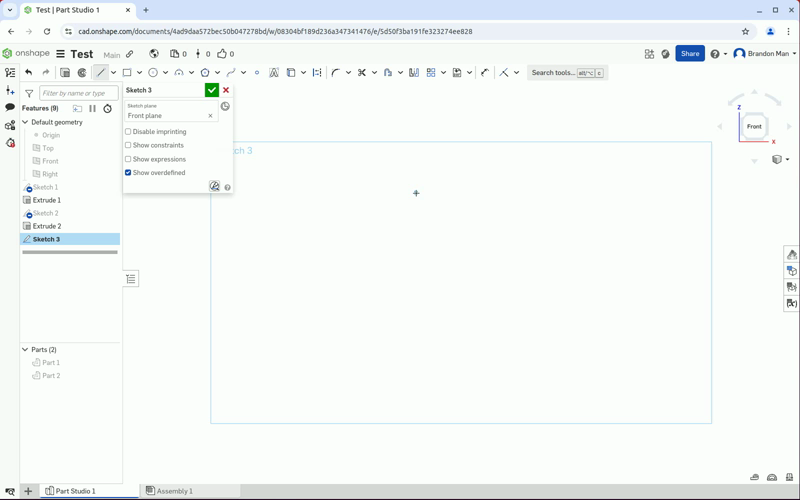
mouse_move(446, 192)
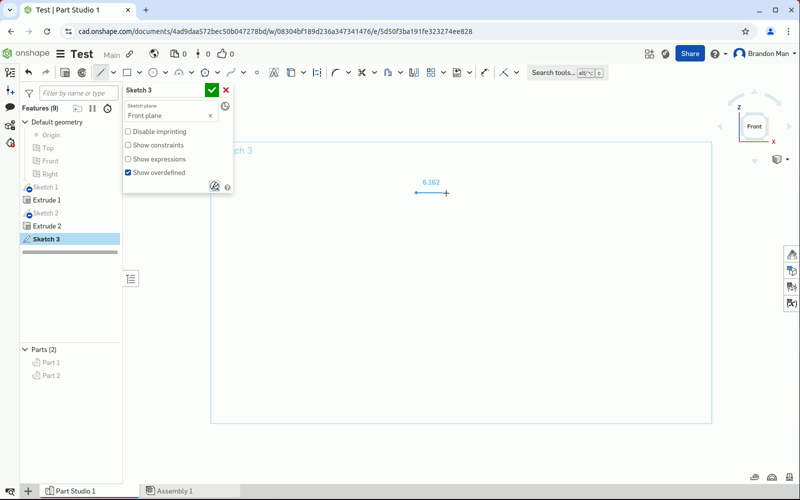
mouse_move(427, 192)
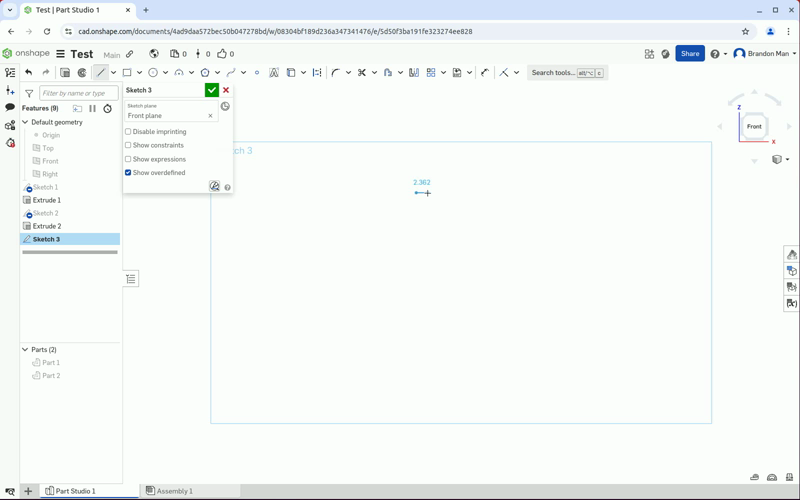
click(427, 192)
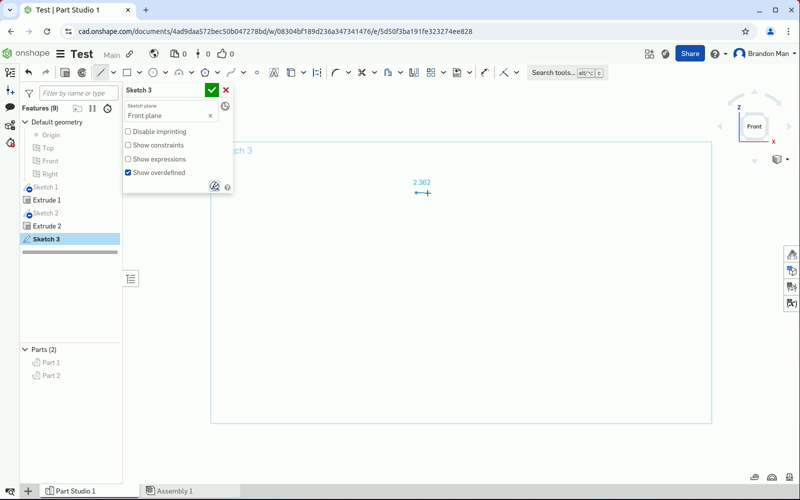
key_up(shift)
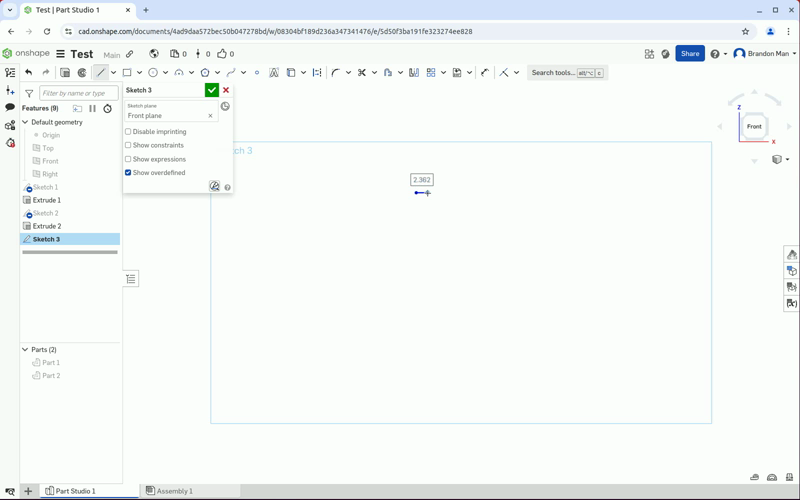
key_down(shift)
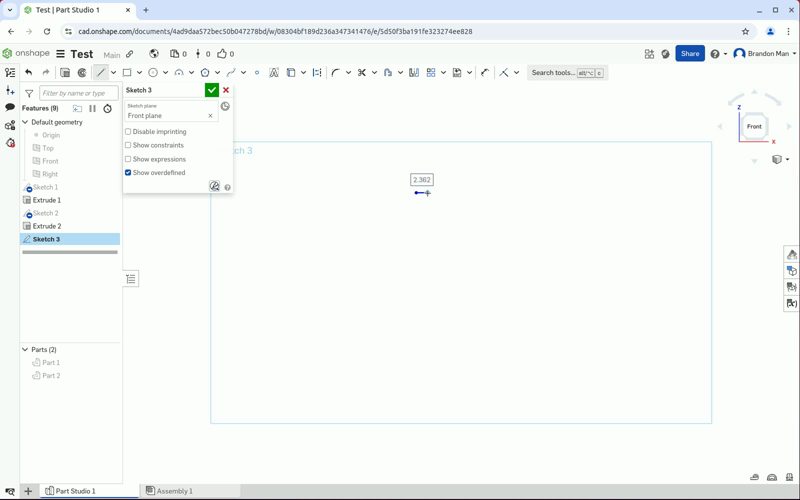
mouse_move(457, 192)
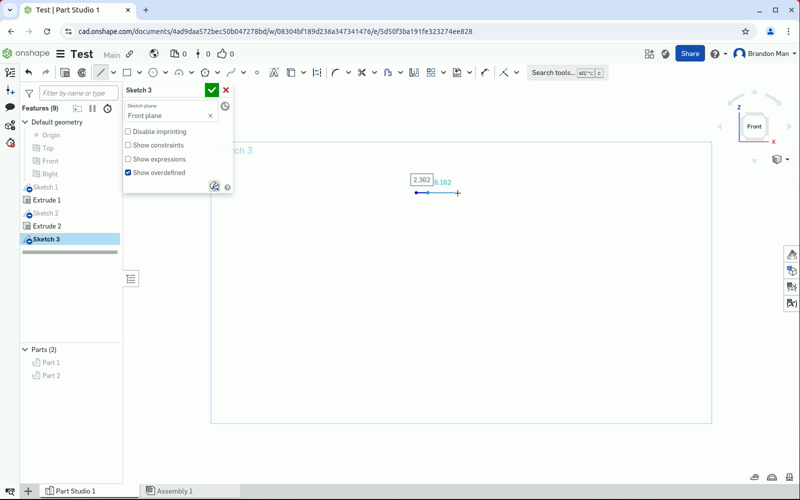
mouse_move(427, 169)
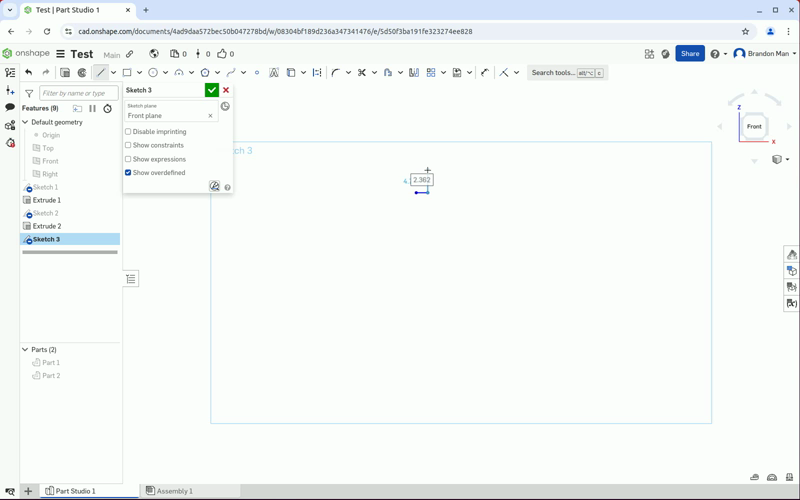
click(427, 169)
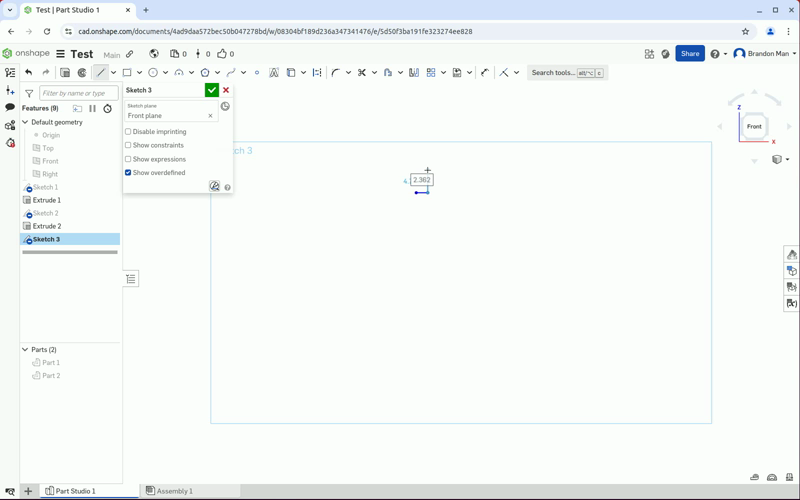
key_up(shift)
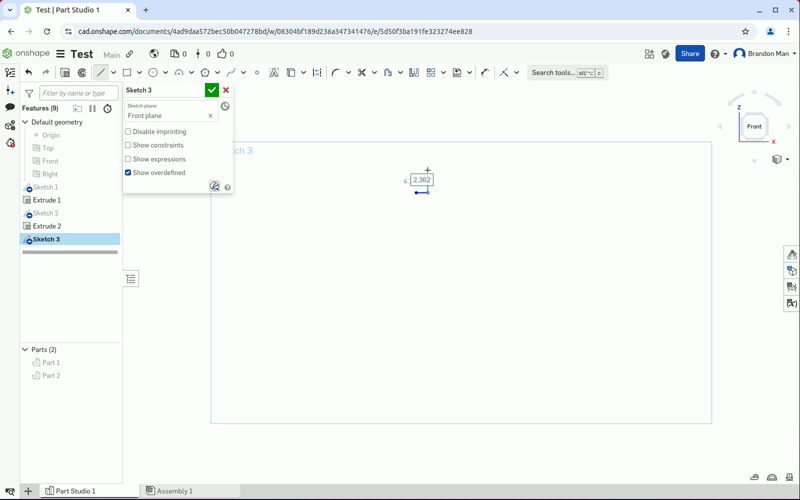
key_down(shift)
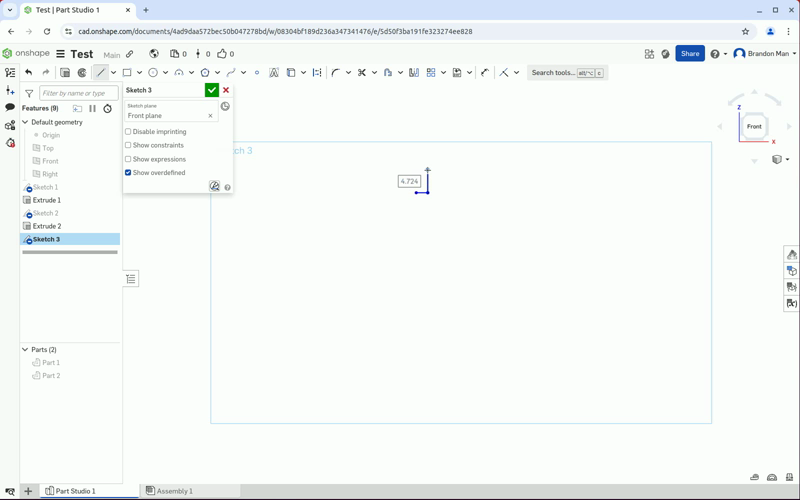
mouse_move(457, 169)
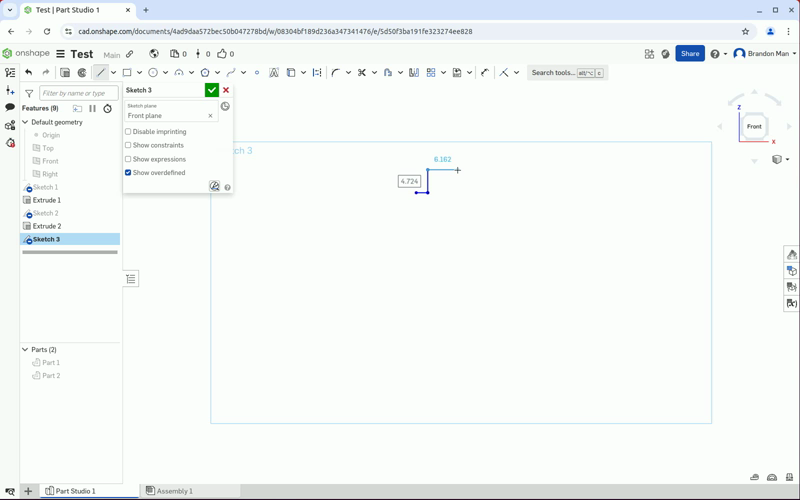
mouse_move(416, 169)
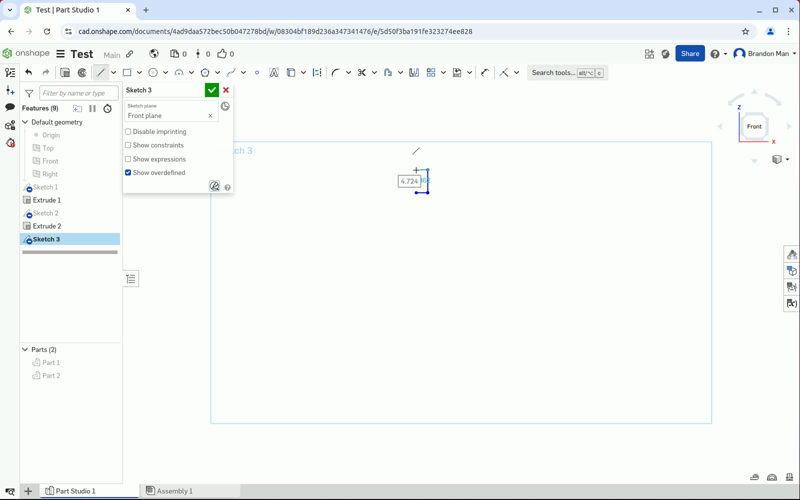
click(416, 169)
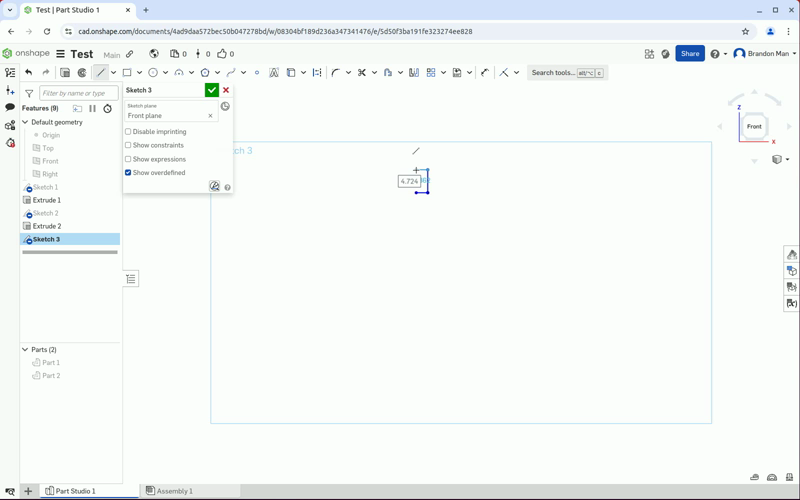
key_up(shift)
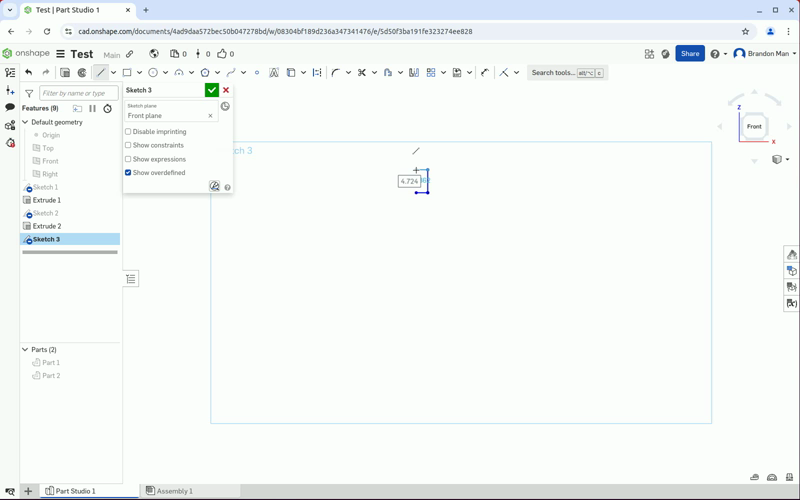
mouse_move(446, 169)
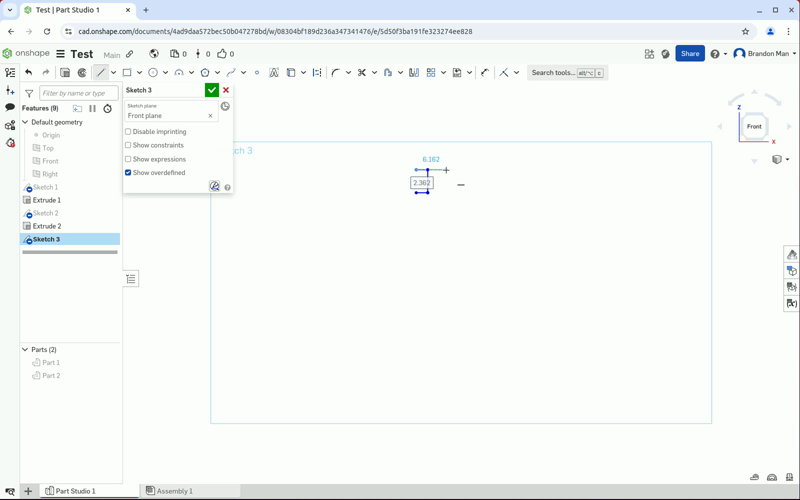
key_down(shift)
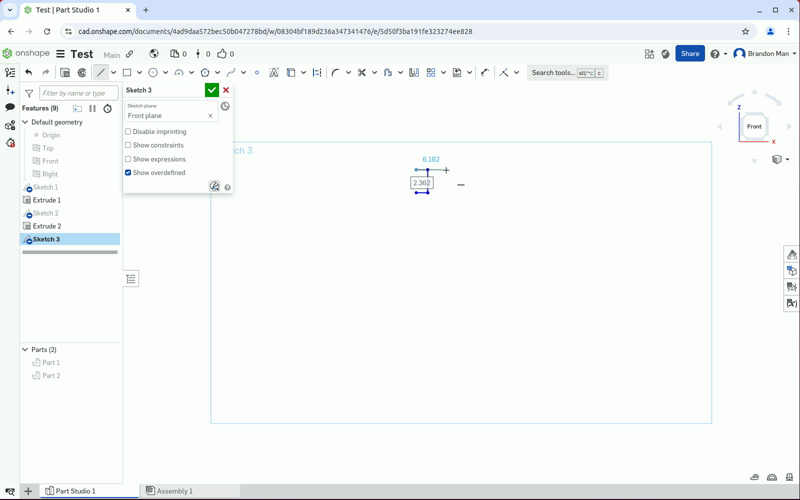
mouse_move(416, 192)
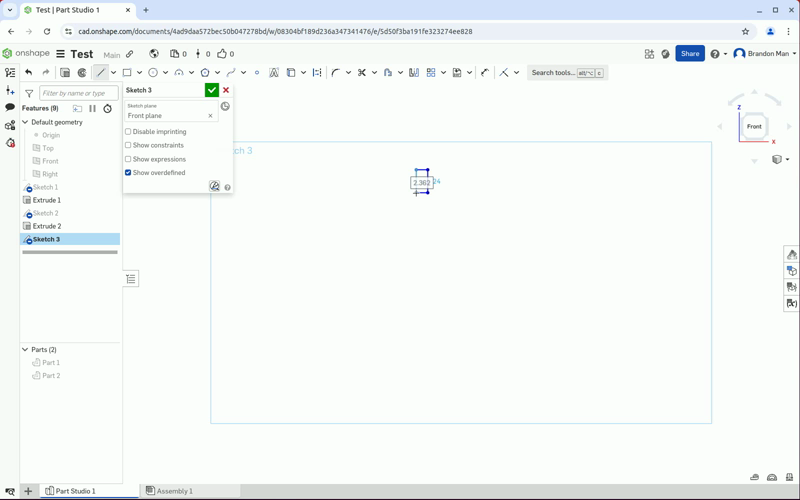
key_up(shift)
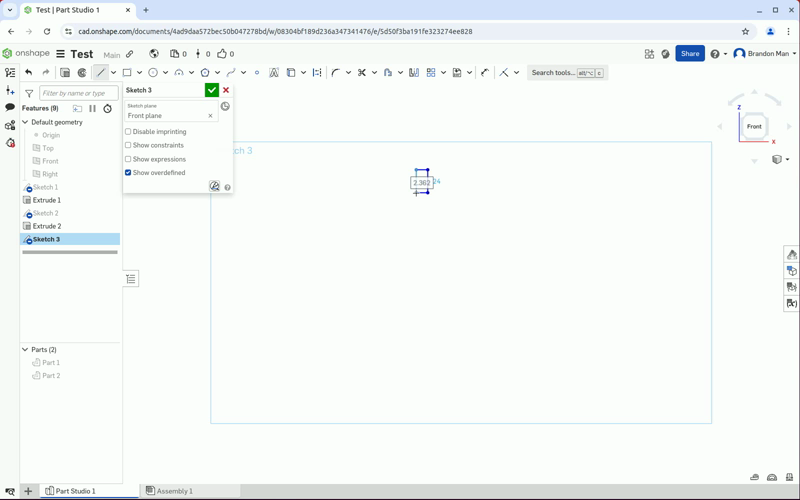
click(416, 192)
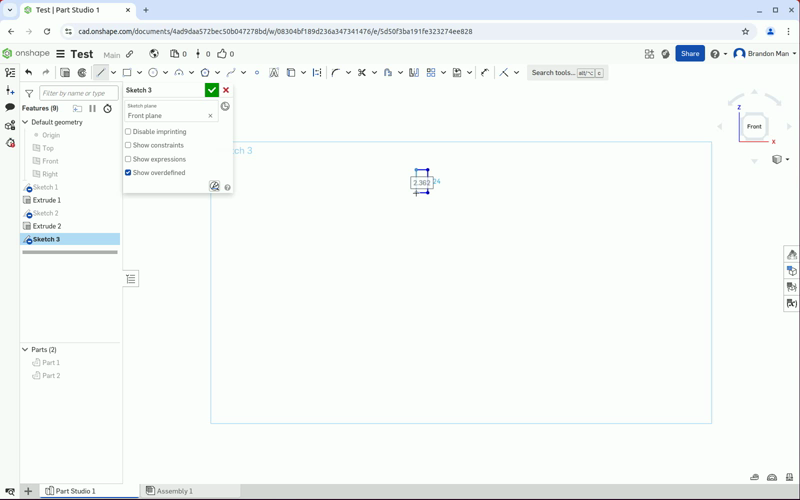
key(esc)
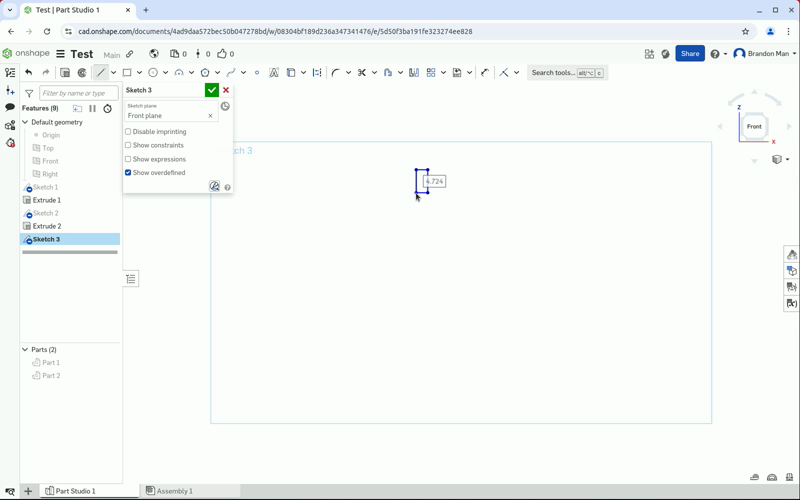
mouse_move(427, 184)
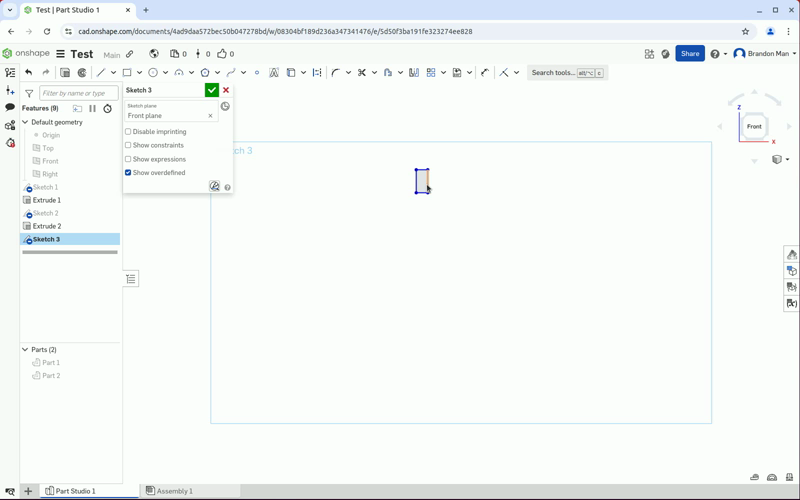
scroll(6)
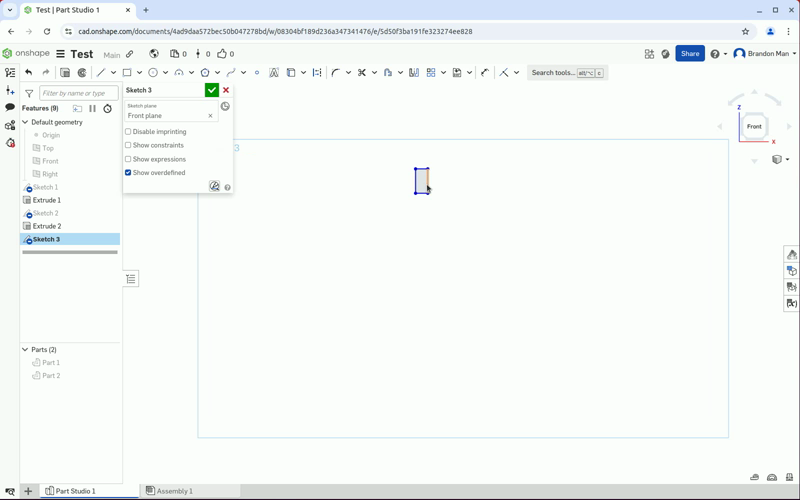
scroll(6)
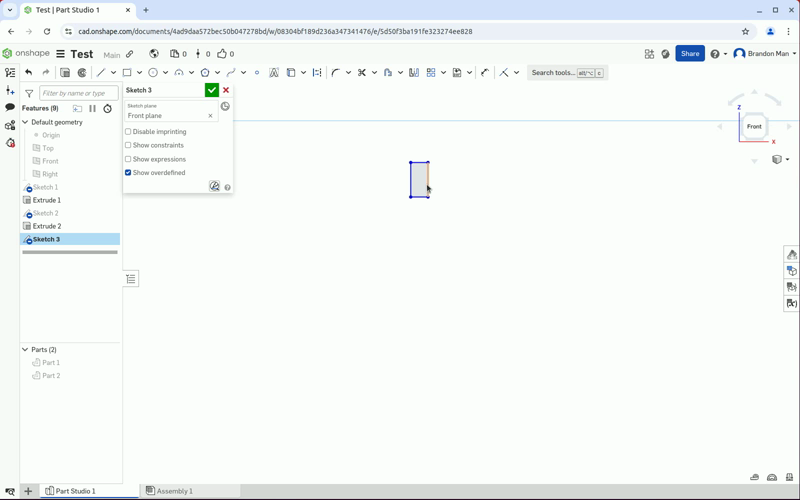
scroll(6)
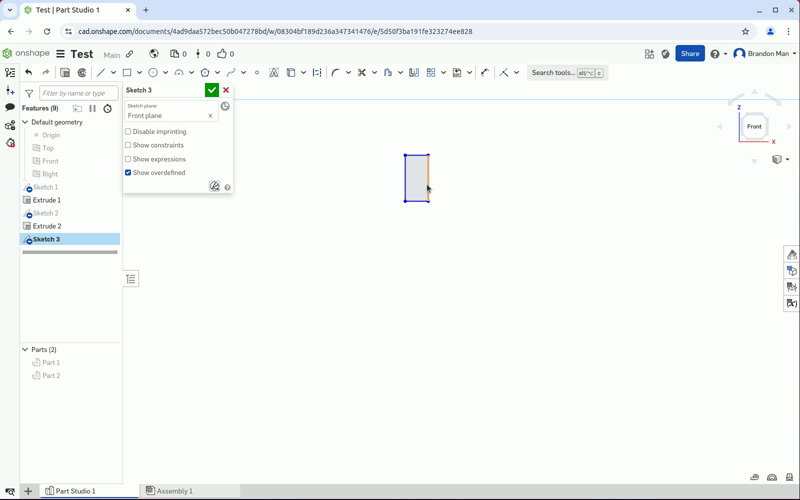
scroll(6)
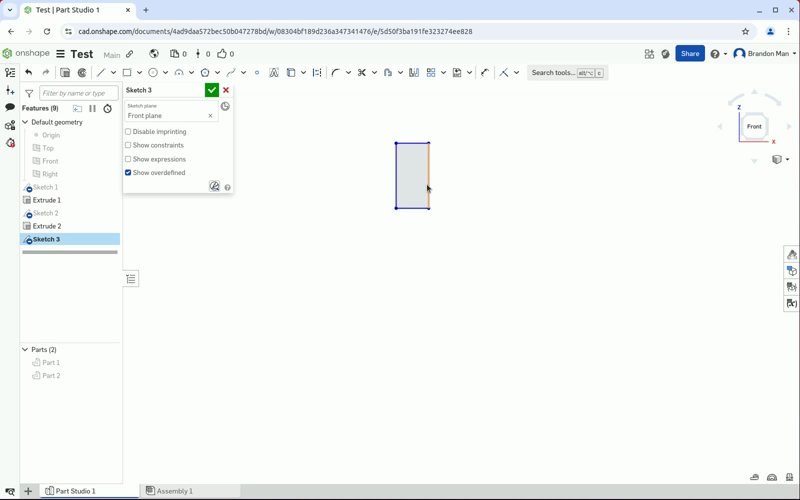
scroll(6)
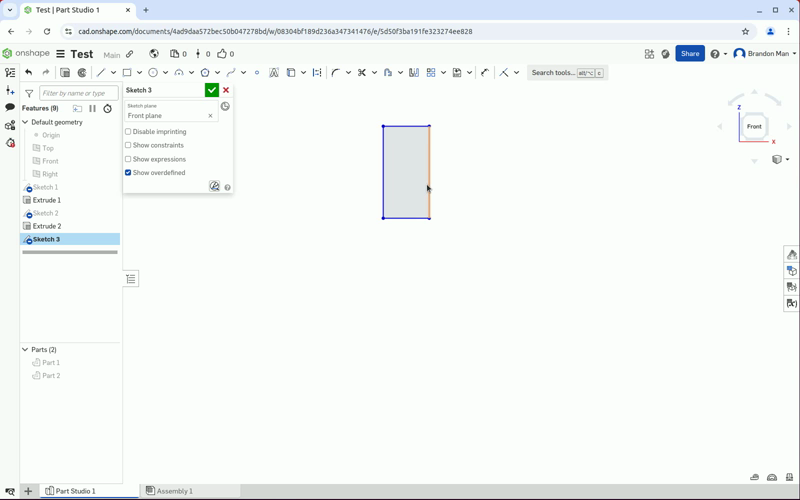
scroll(6)
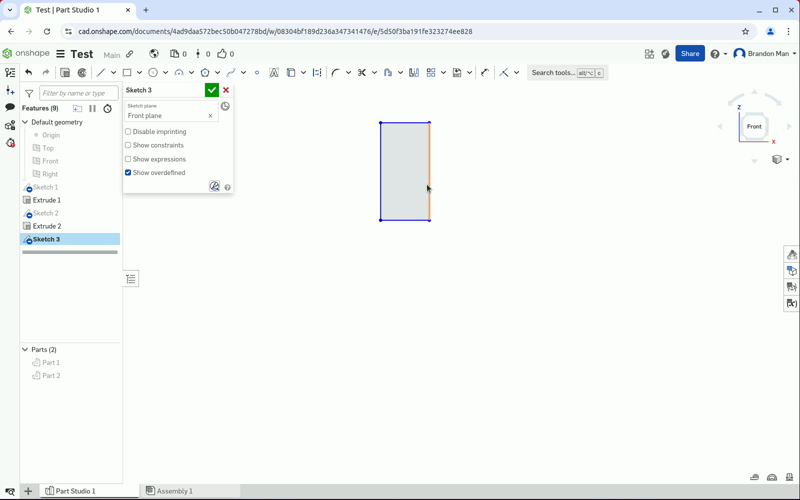
scroll(6)
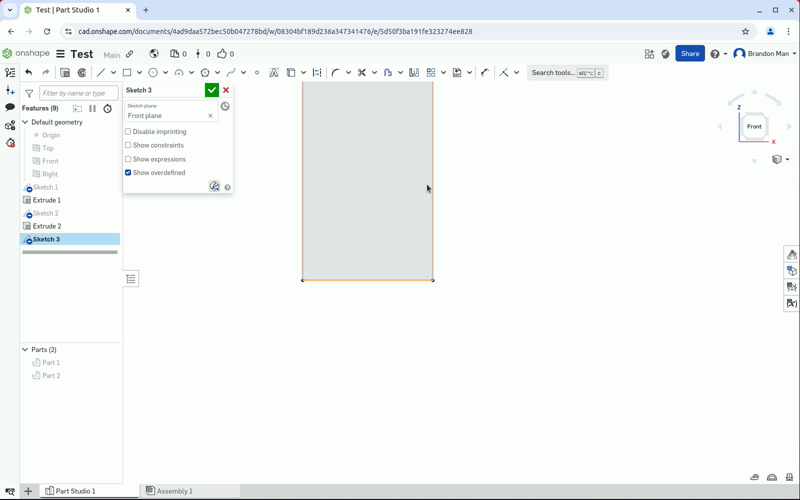
click(427, 184)
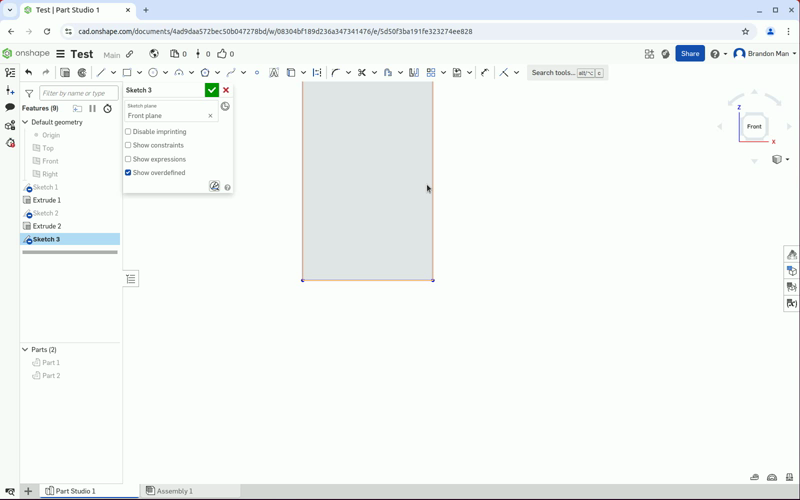
scroll(-6)
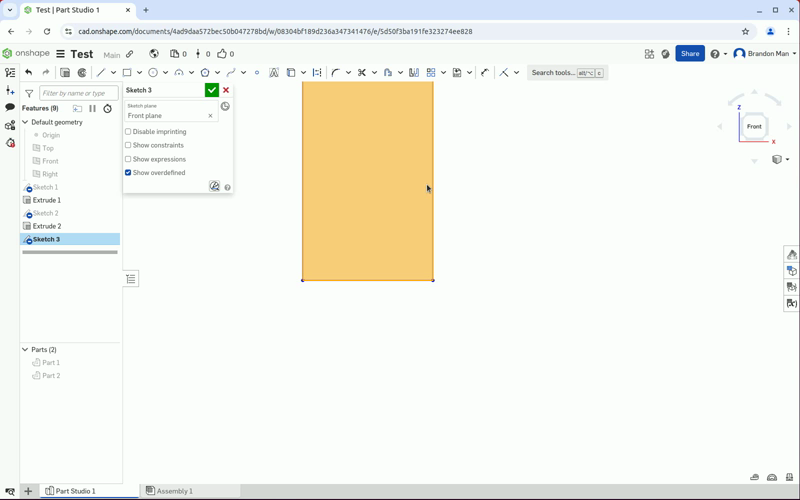
scroll(-6)
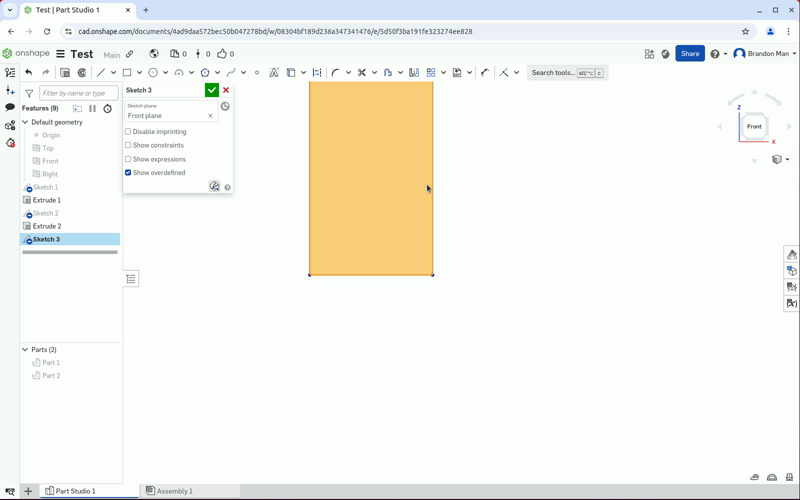
scroll(-6)
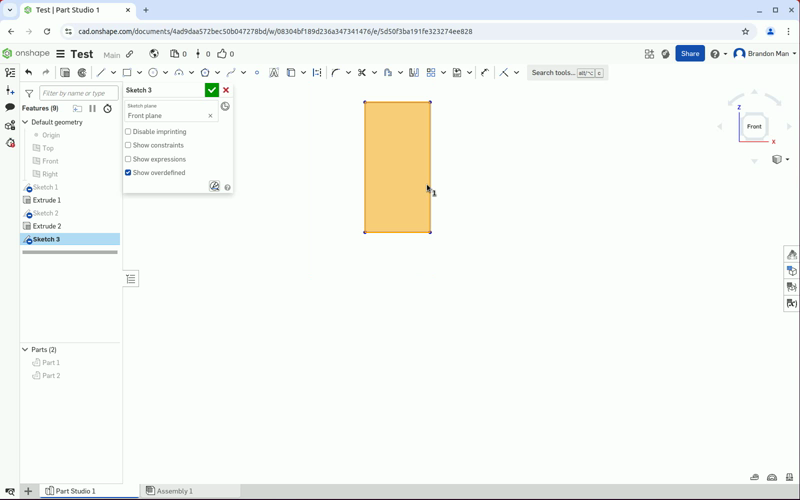
scroll(-6)
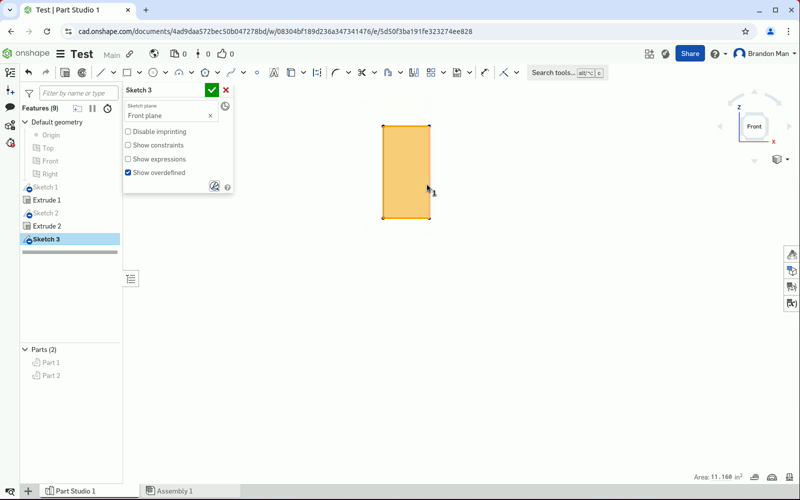
scroll(-6)
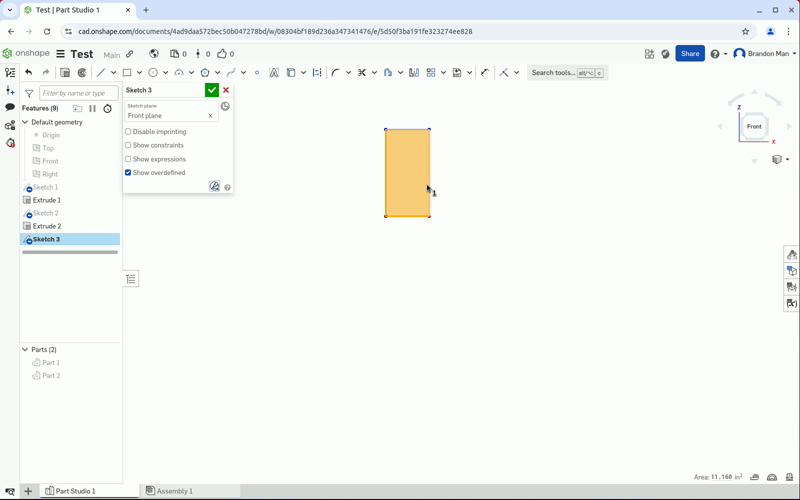
scroll(-6)
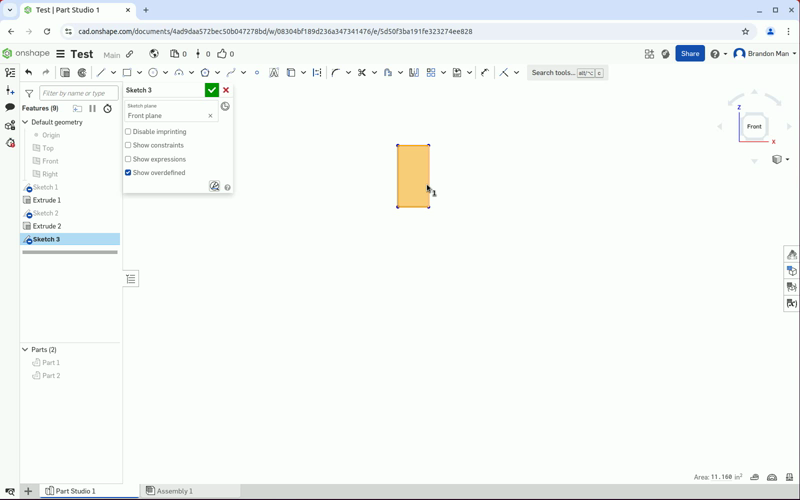
scroll(-6)
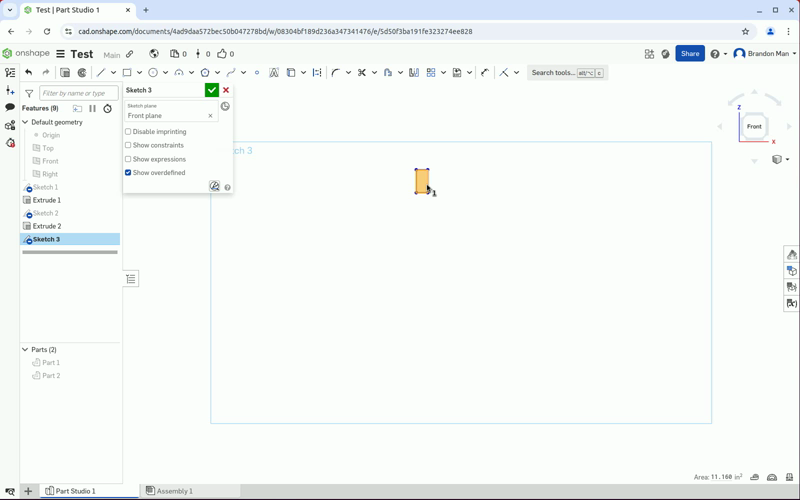
mouse_move(73, 352)
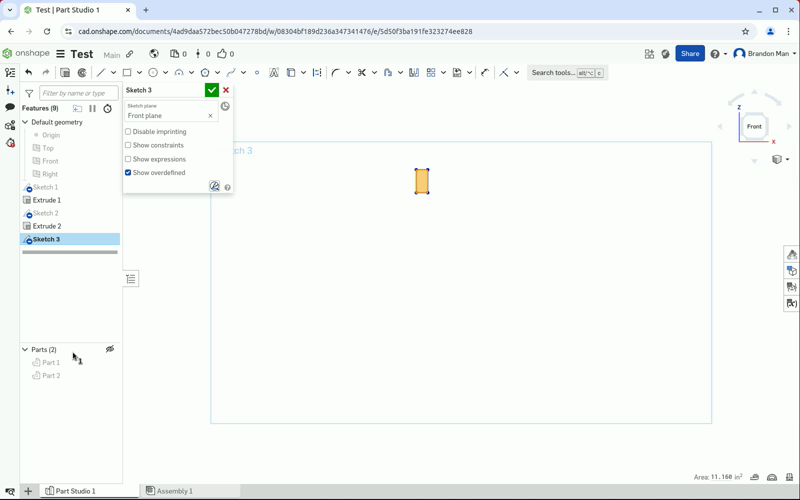
key(shift+y)
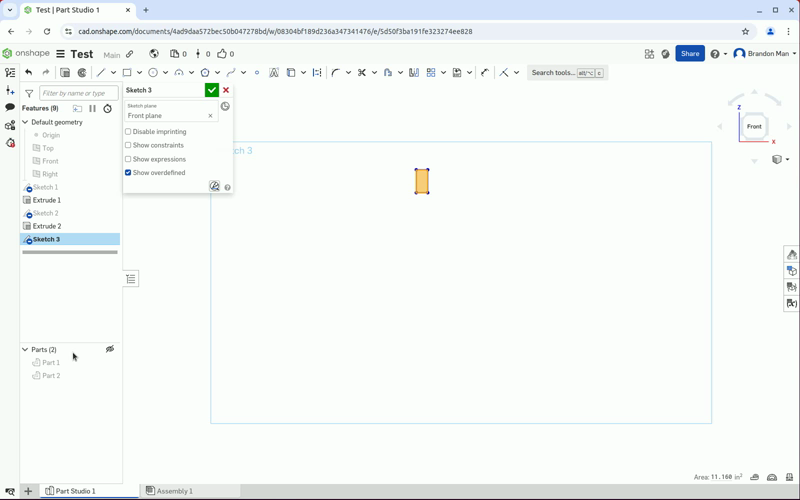
key(shift+e)
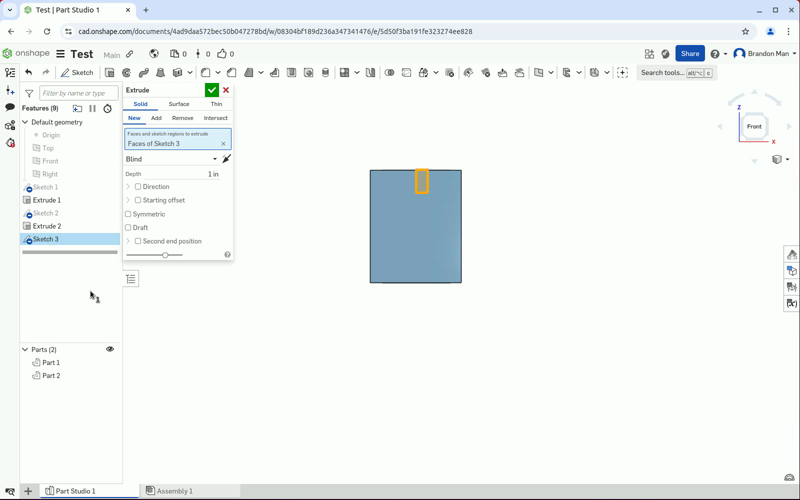
mouse_move(143, 106)
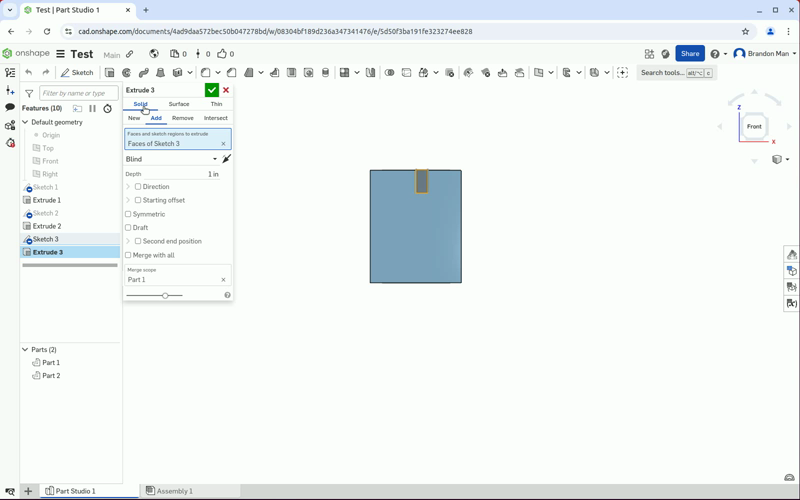
click(143, 106)
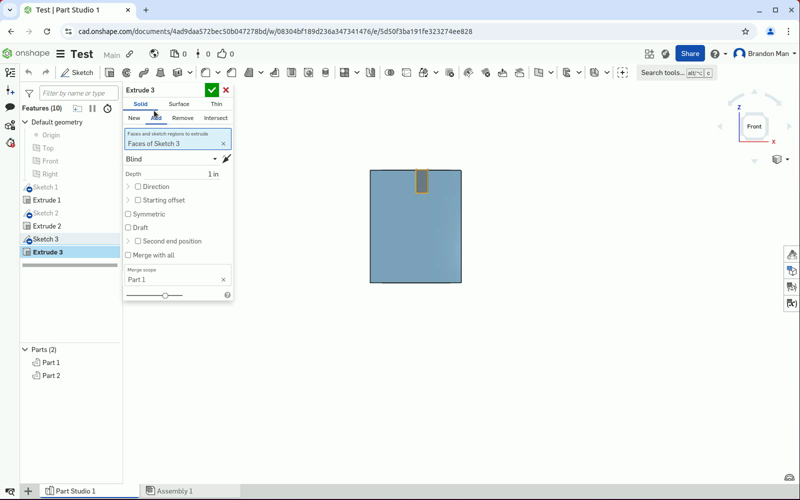
mouse_move(186, 120)
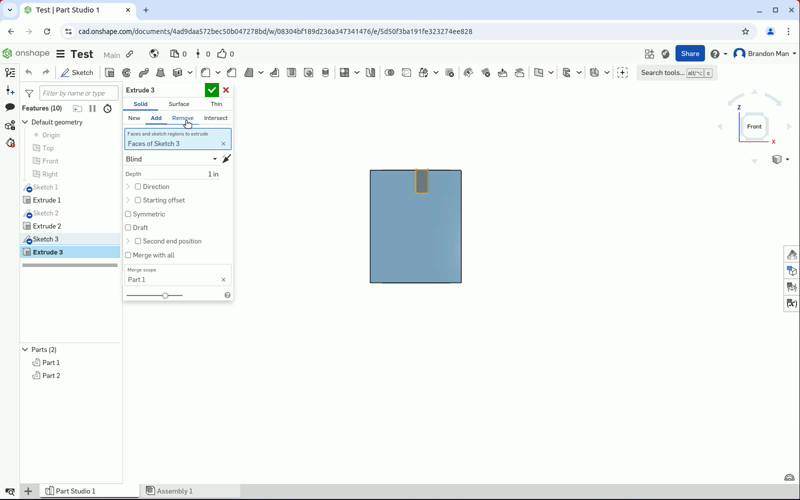
click(186, 120)
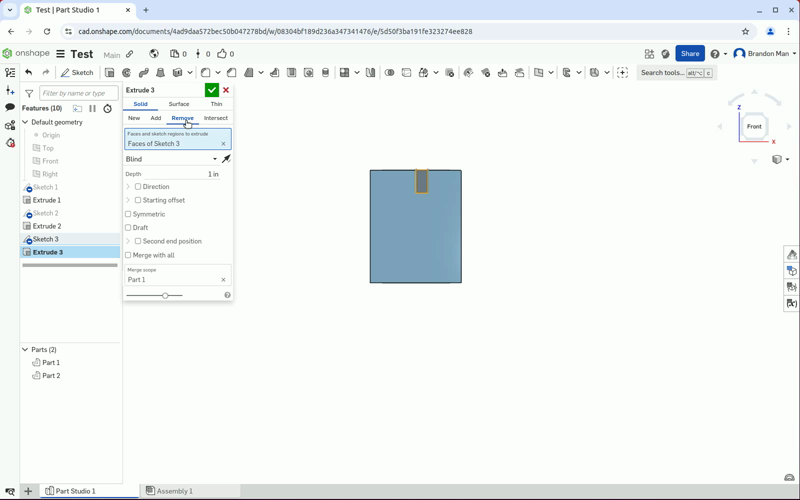
key(tab, 4)
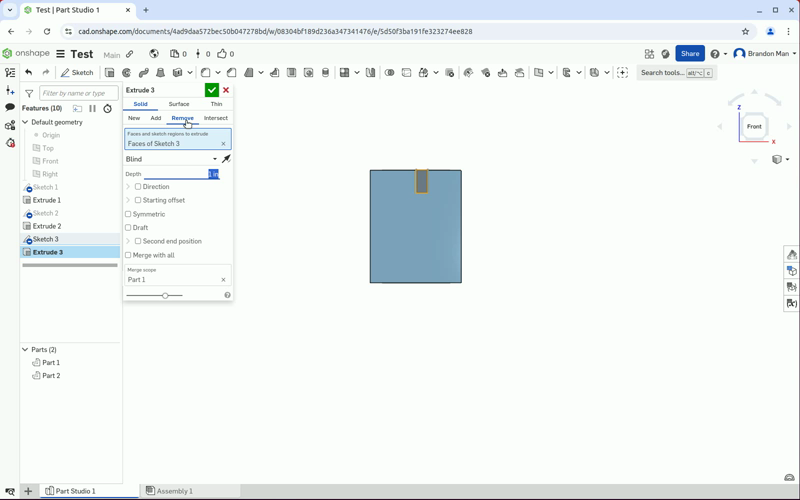
text(2.889)
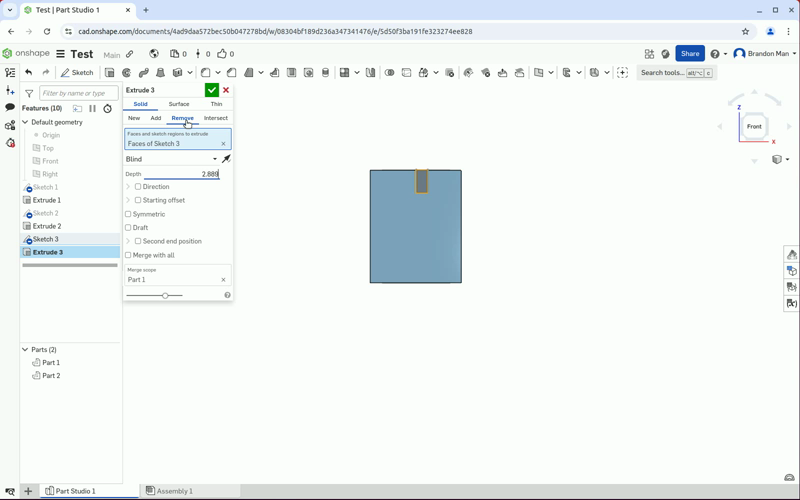
key(tab, 6)
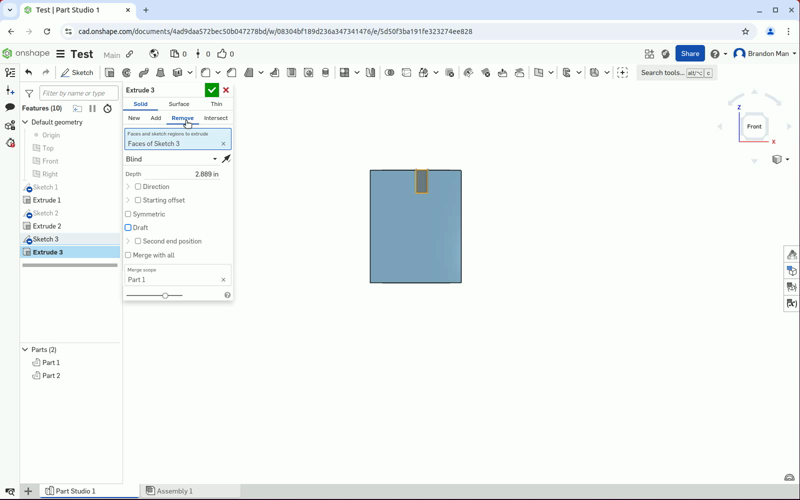
key(space)
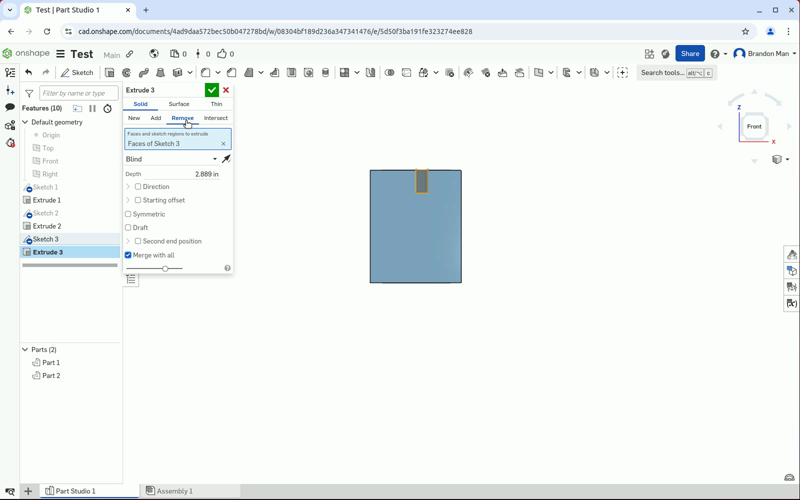
key(enter)
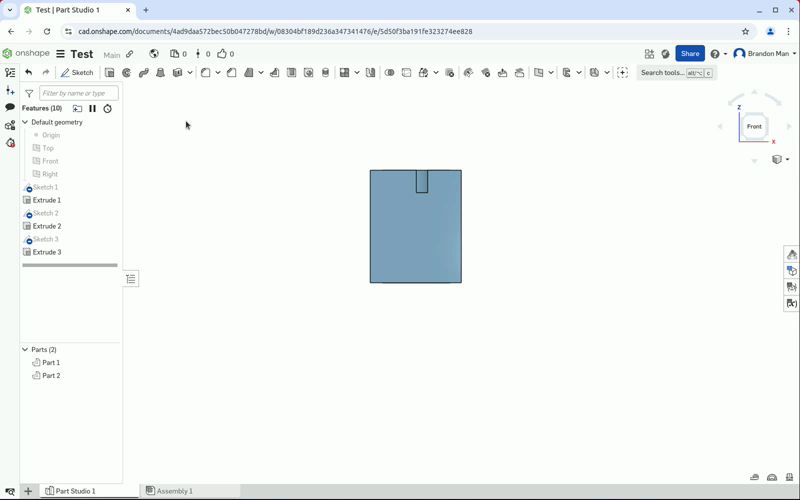
key(shift+h)
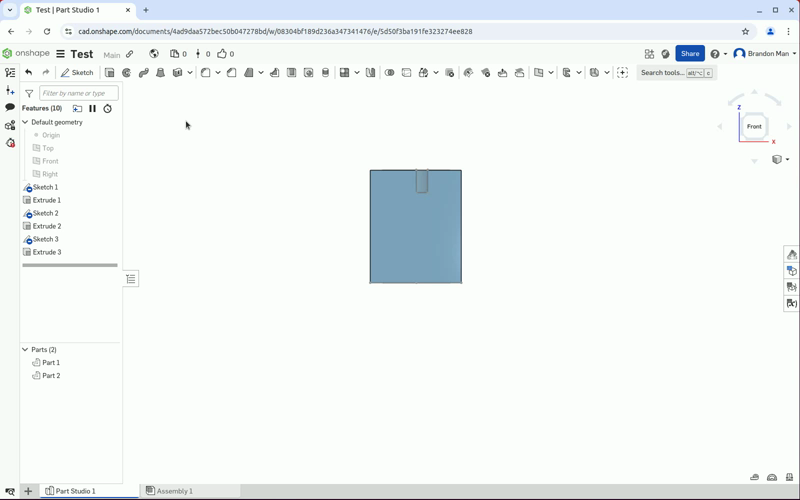
key(shift+h)
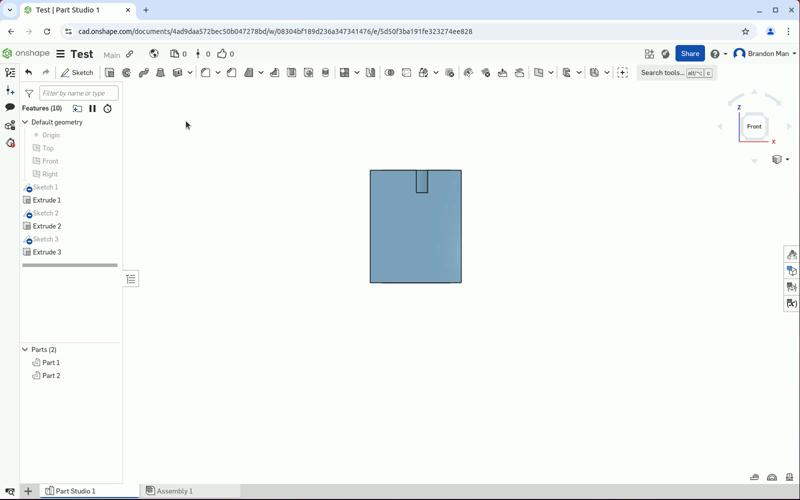
mouse_move(73, 189)
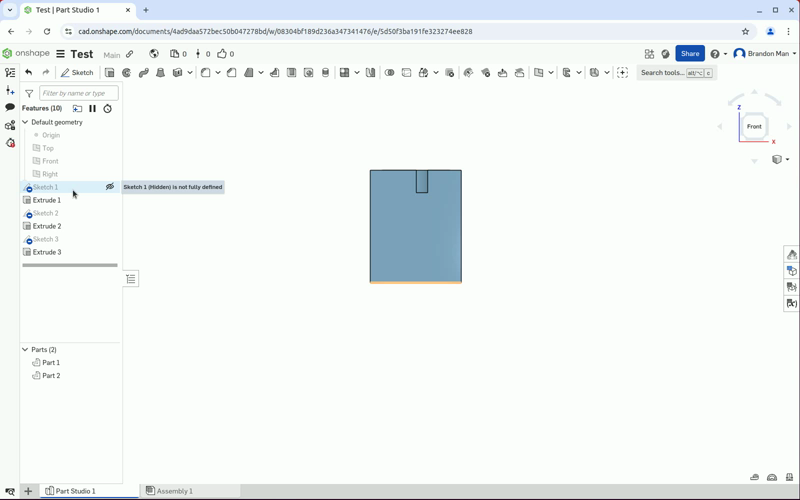
click(73, 189)
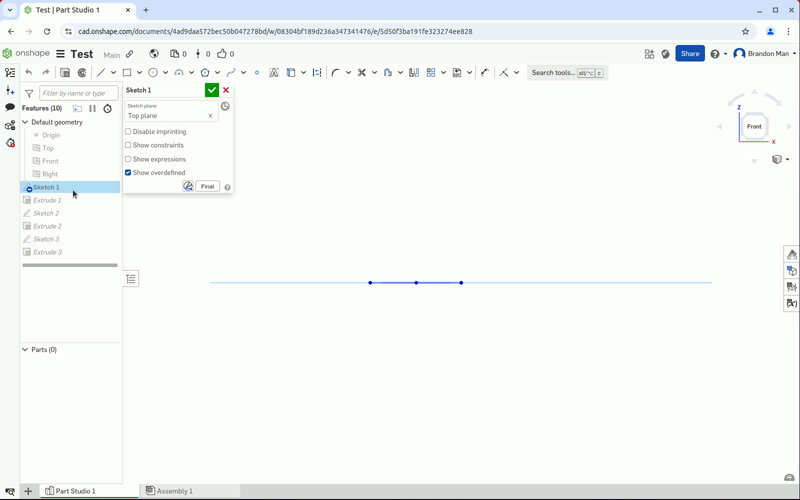
mouse_move(229, 92)
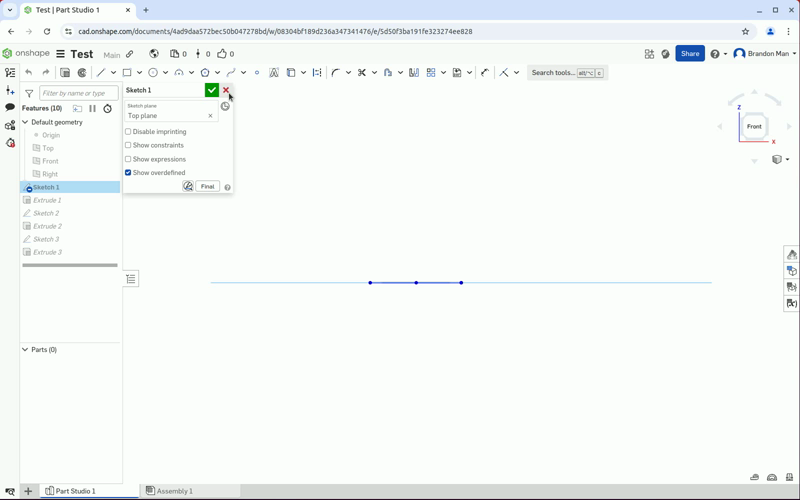
click(229, 92)
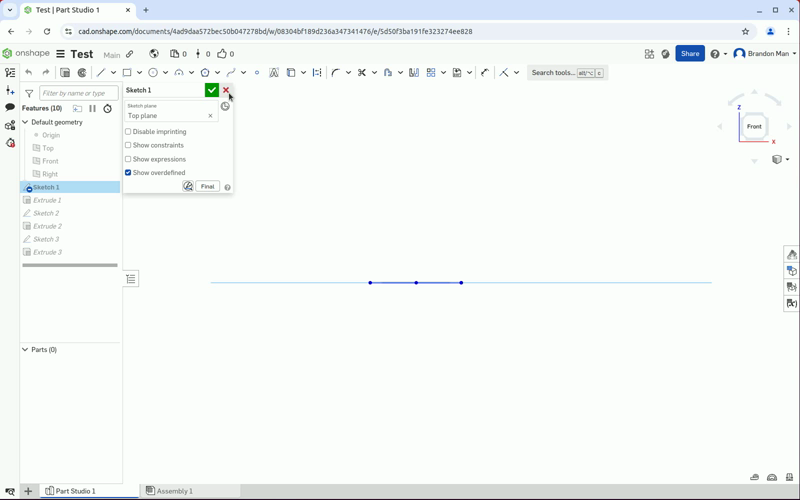
key(shift+s)
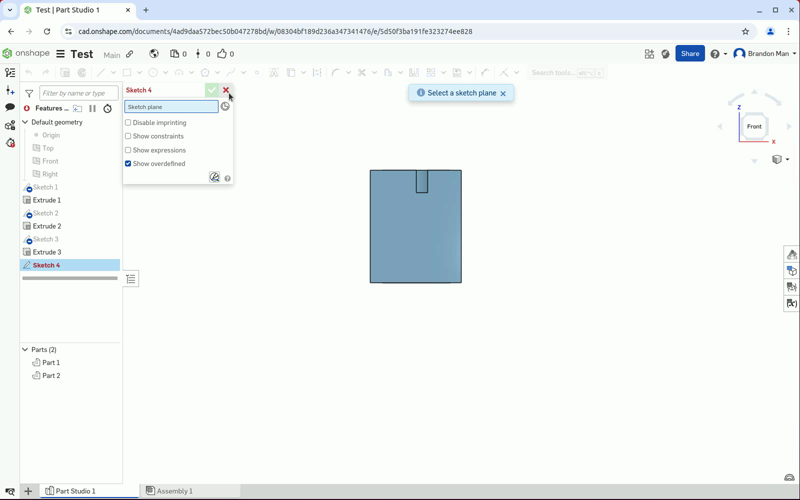
mouse_move(73, 163)
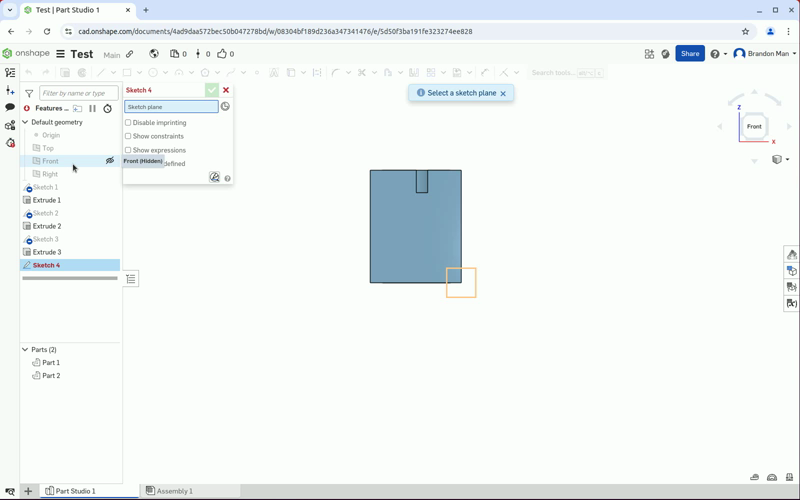
click(73, 163)
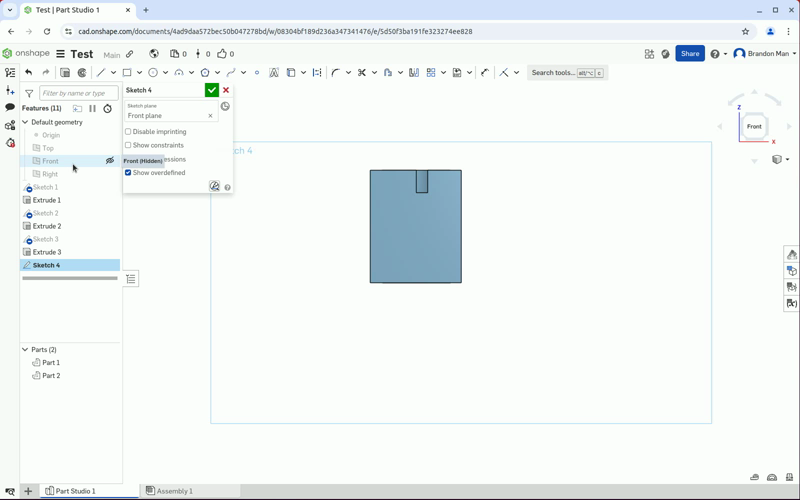
mouse_move(73, 352)
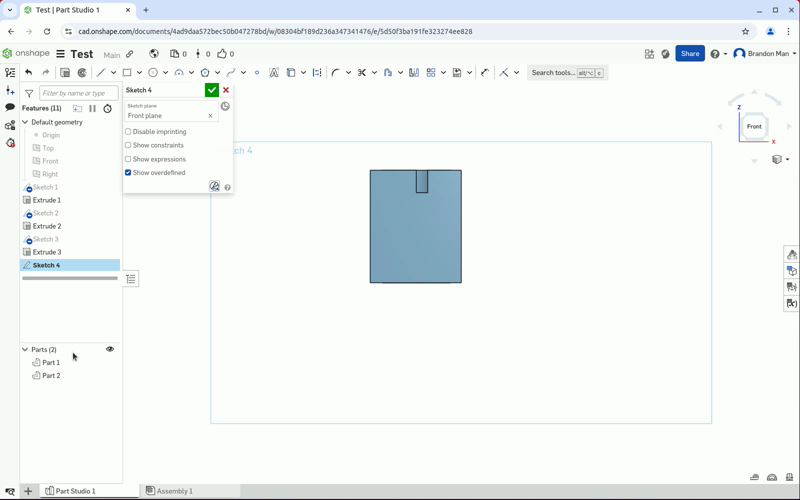
key(y)
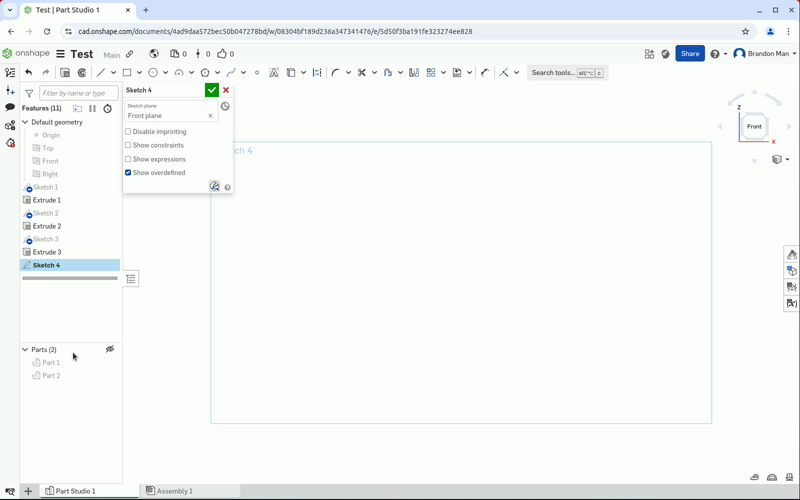
key(l)
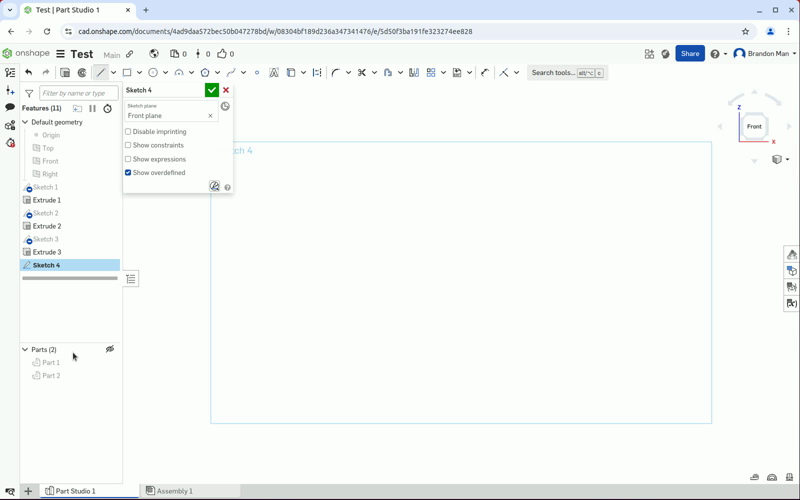
key_down(shift)
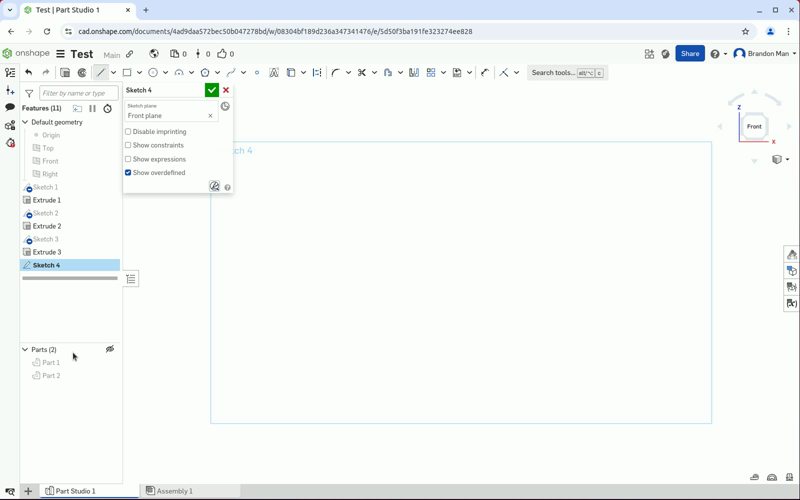
mouse_move(404, 192)
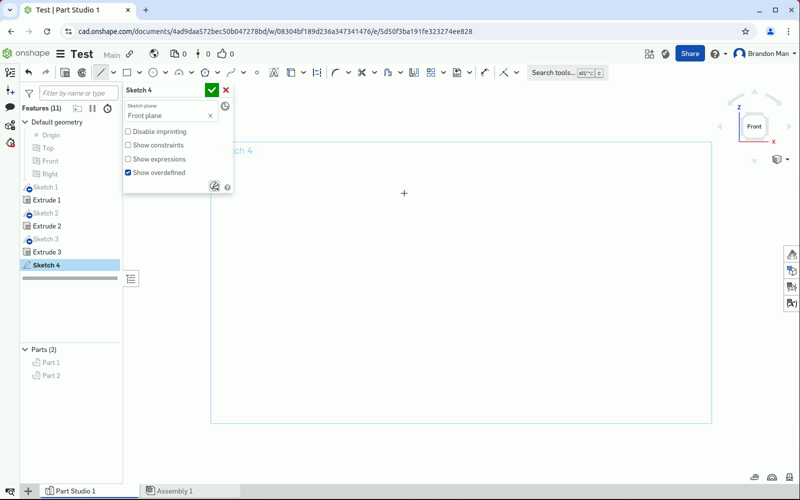
click(404, 192)
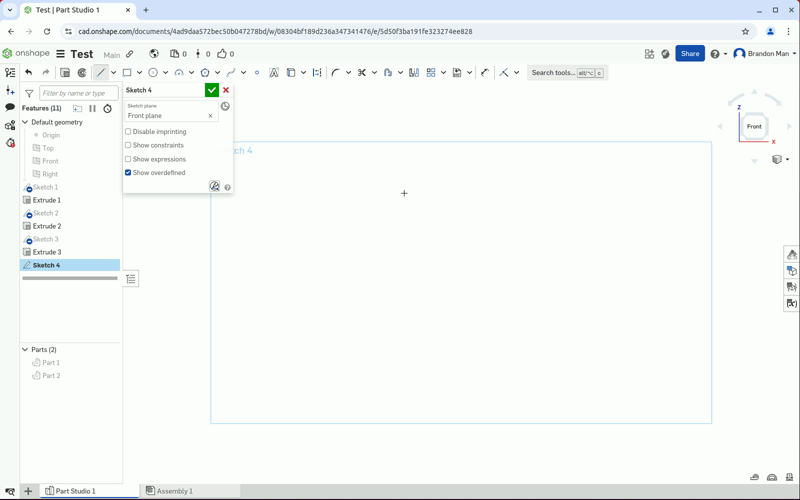
key_up(shift)
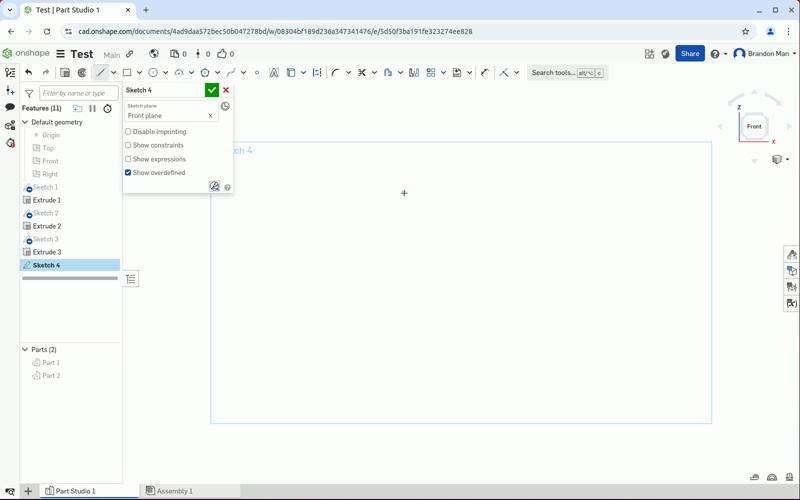
key_down(shift)
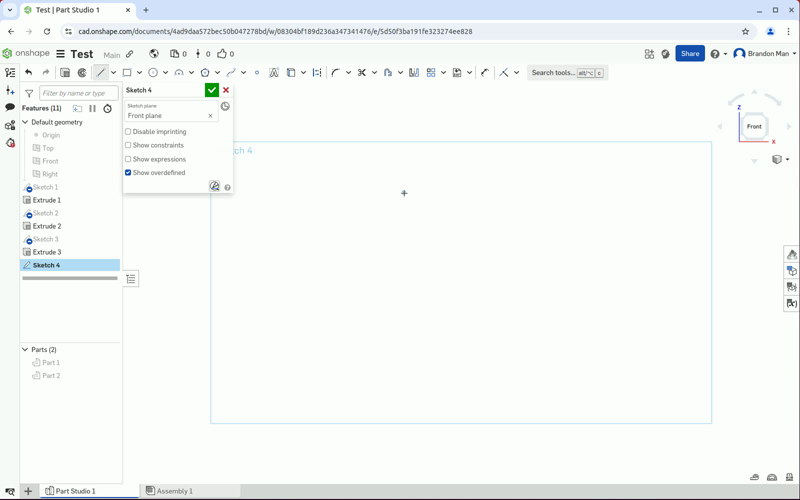
mouse_move(434, 192)
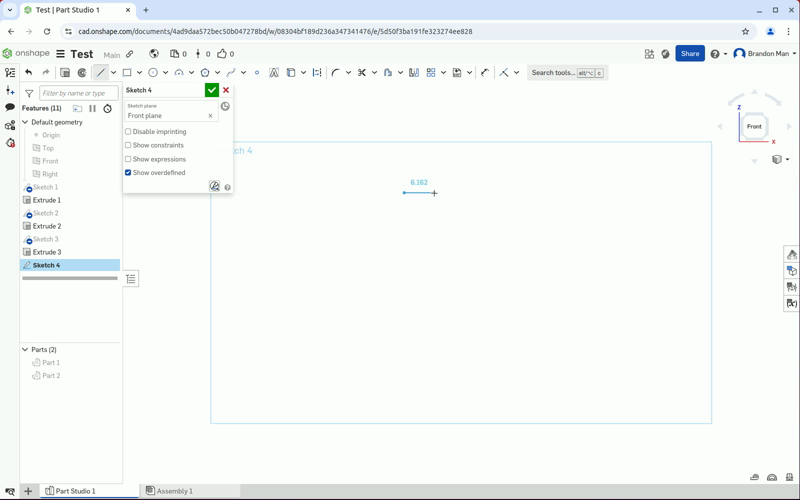
mouse_move(416, 192)
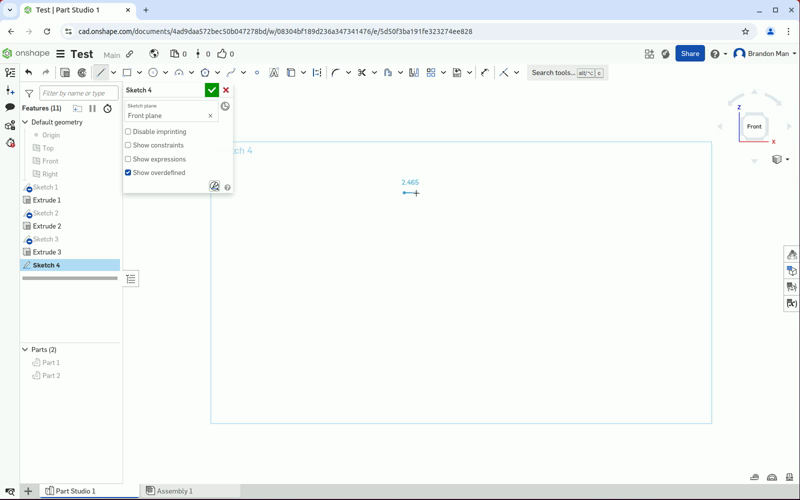
click(416, 192)
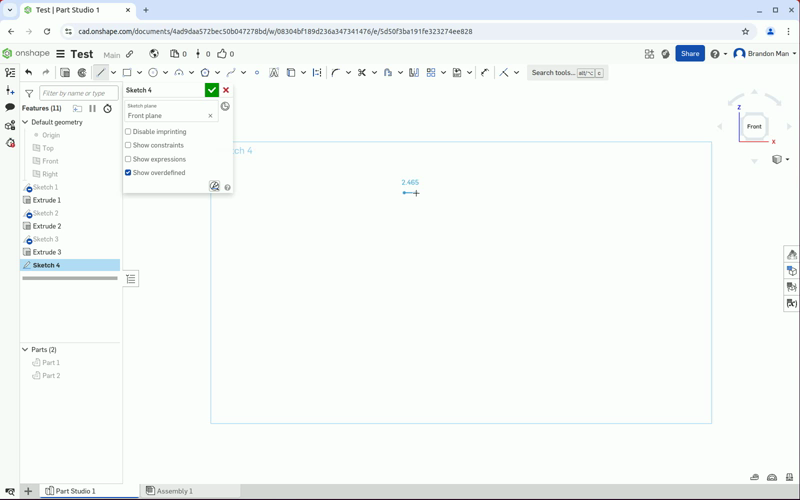
key_up(shift)
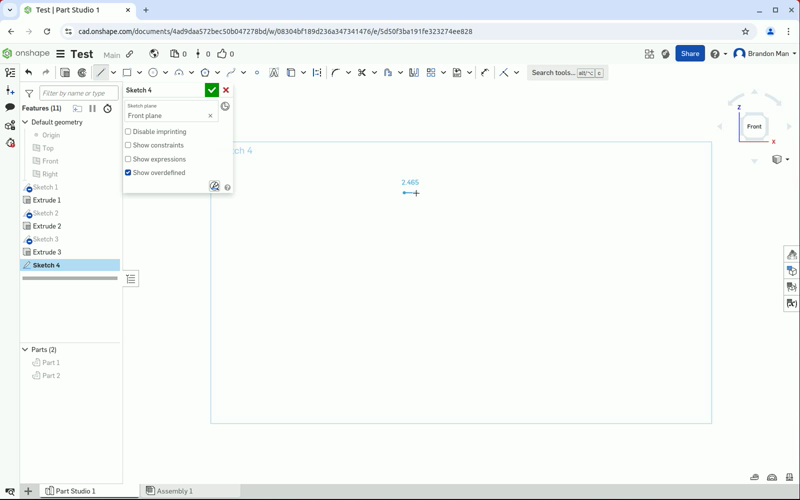
key_down(shift)
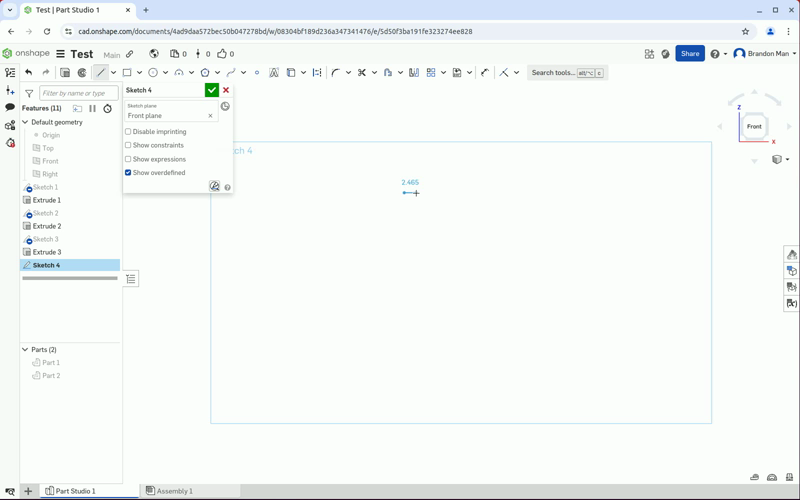
mouse_move(446, 192)
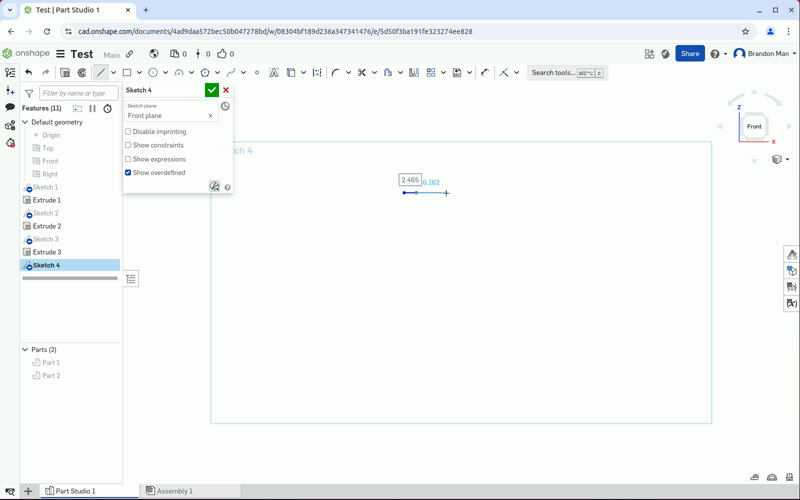
mouse_move(416, 169)
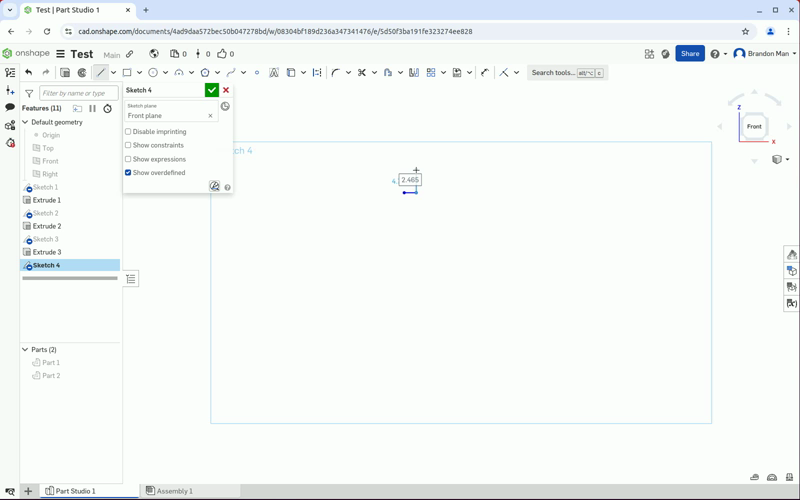
click(416, 169)
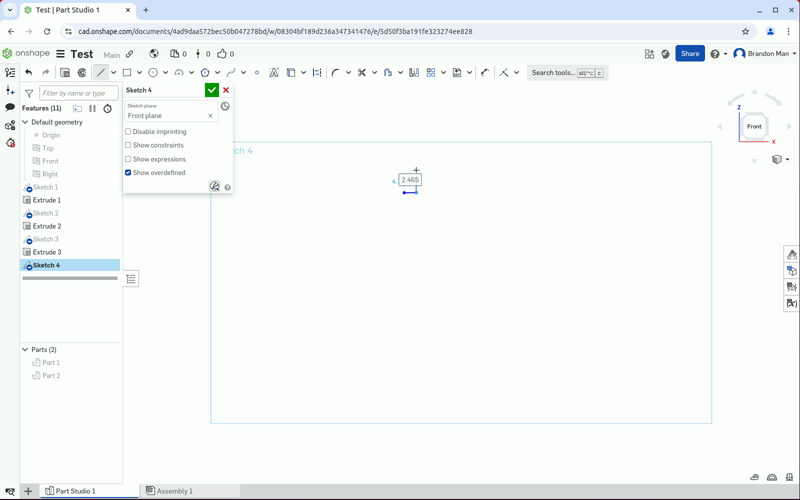
key_up(shift)
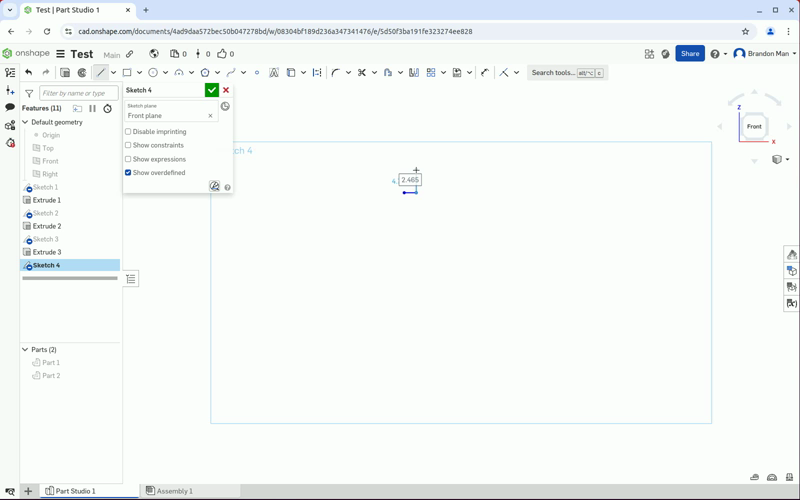
key_down(shift)
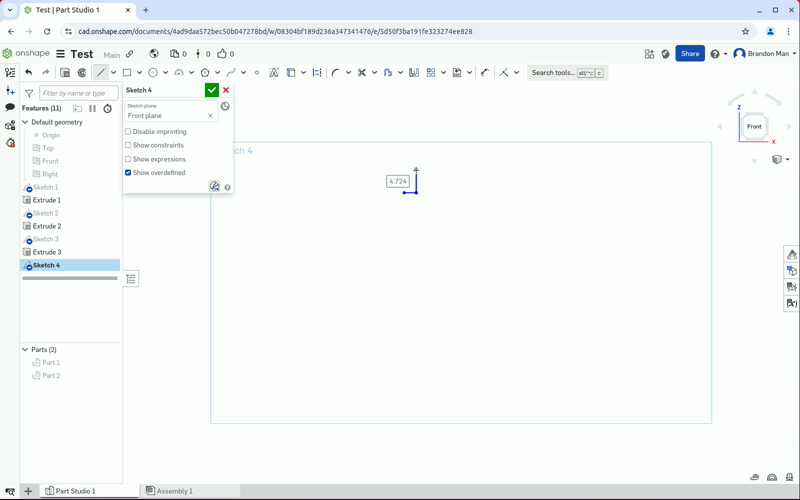
mouse_move(446, 169)
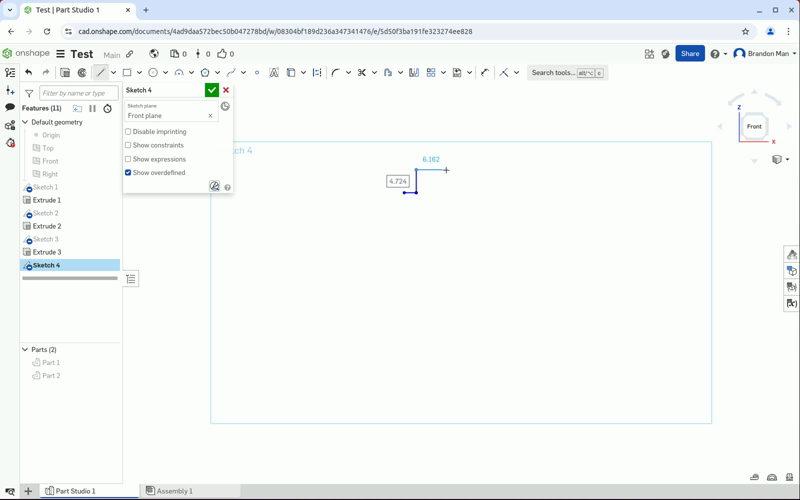
mouse_move(404, 169)
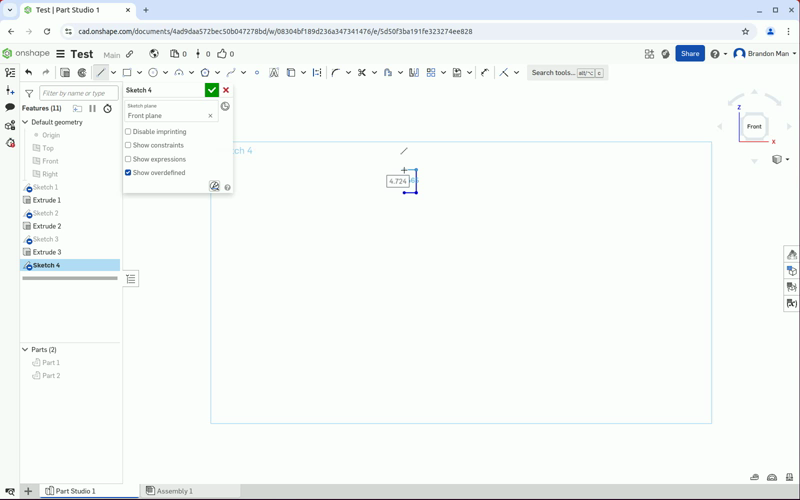
click(404, 169)
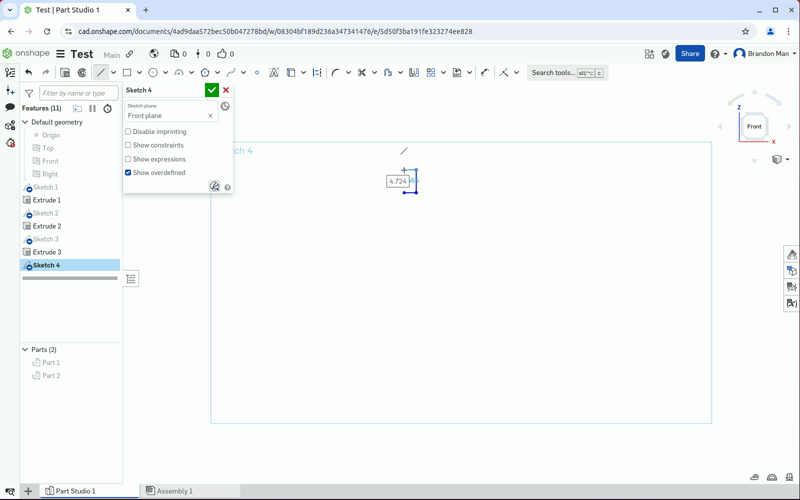
key_up(shift)
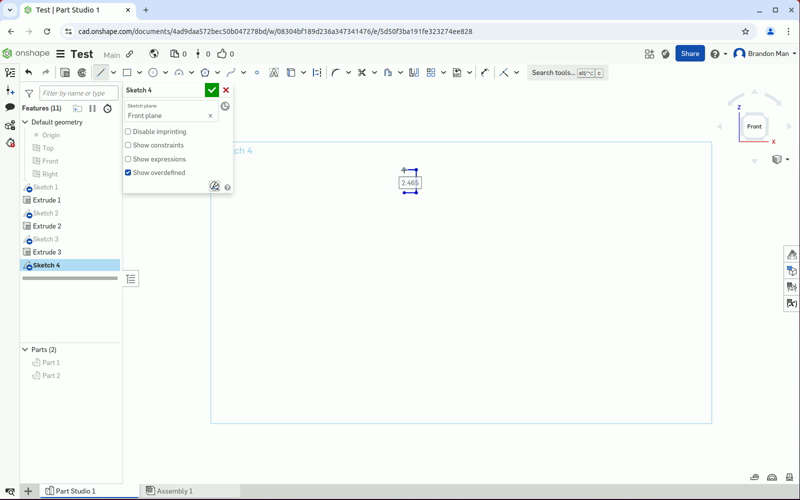
mouse_move(434, 169)
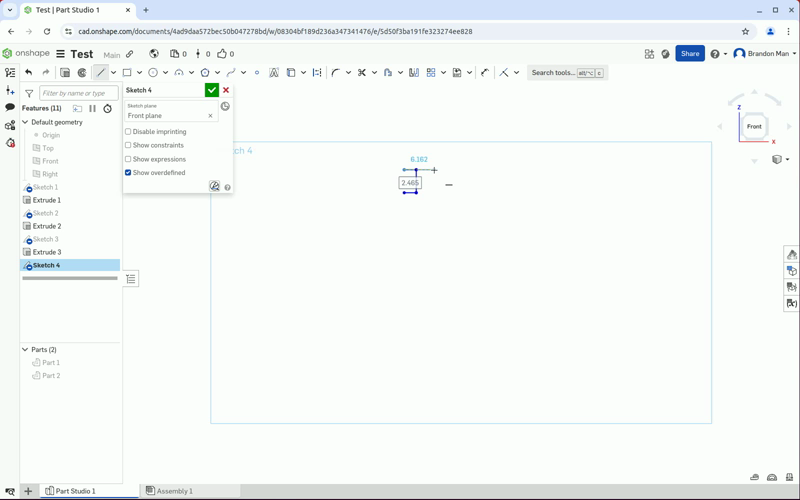
key_down(shift)
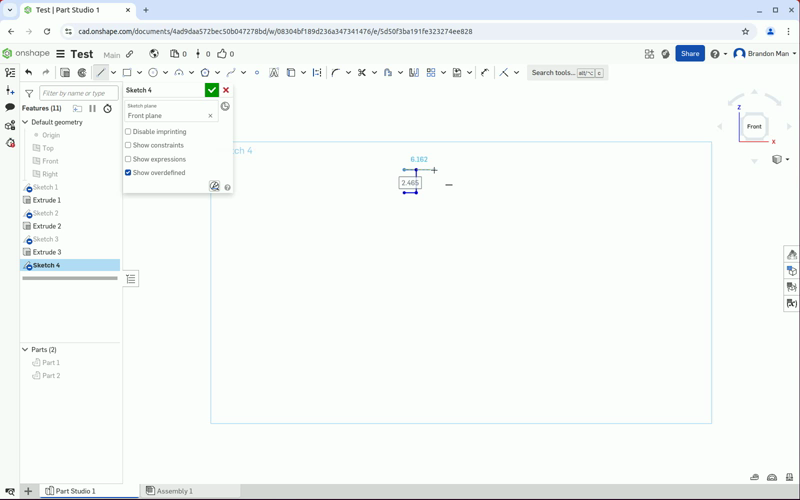
mouse_move(404, 192)
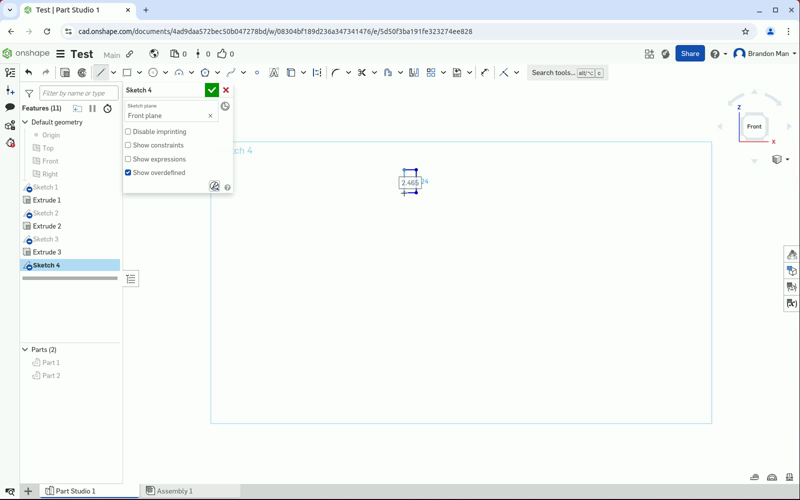
key_up(shift)
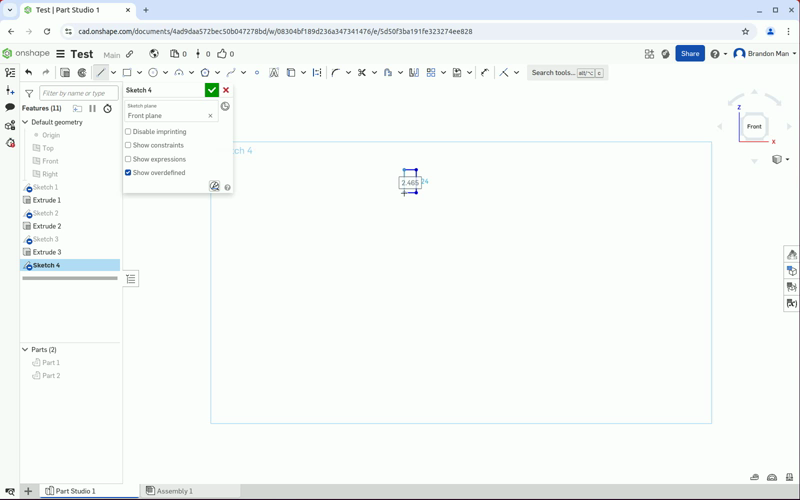
click(404, 192)
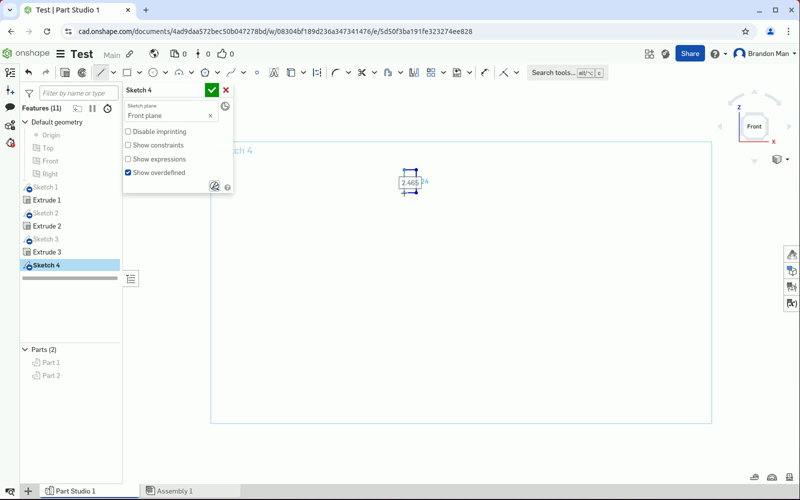
key(esc)
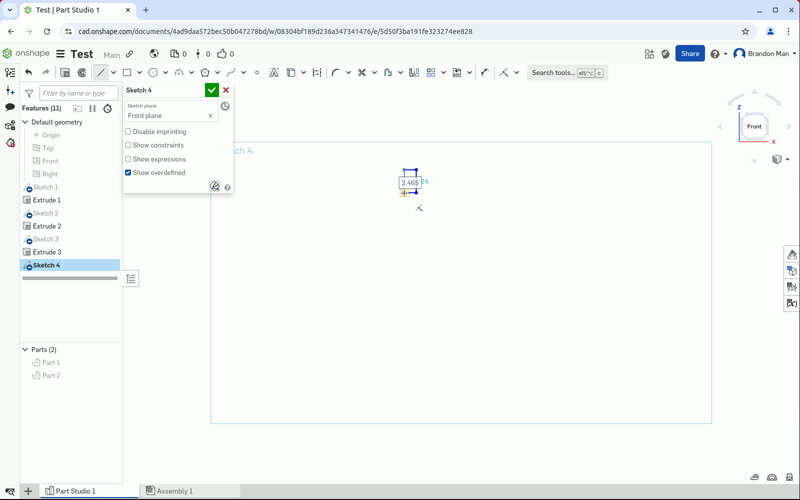
mouse_move(413, 191)
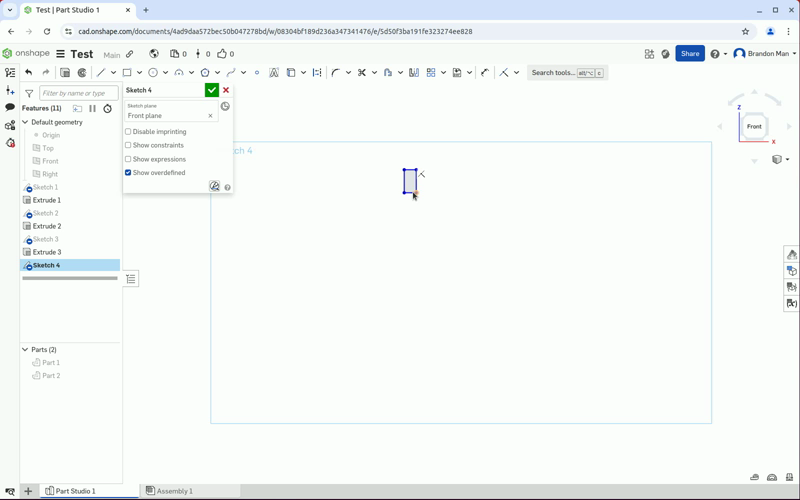
scroll(6)
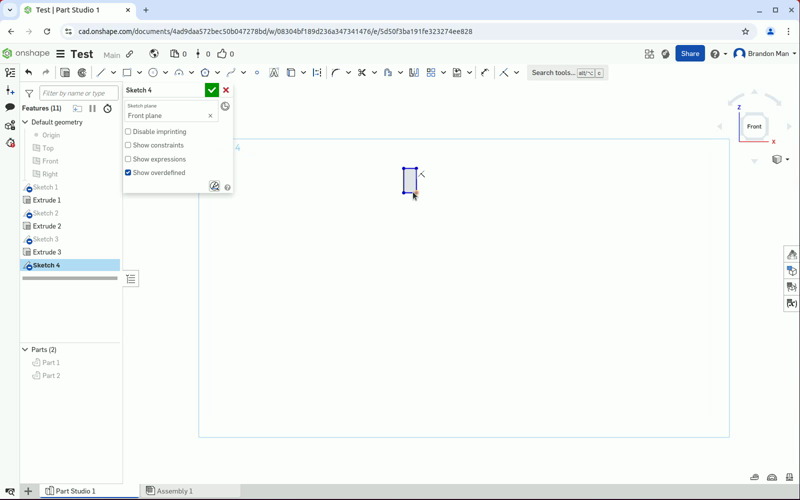
scroll(6)
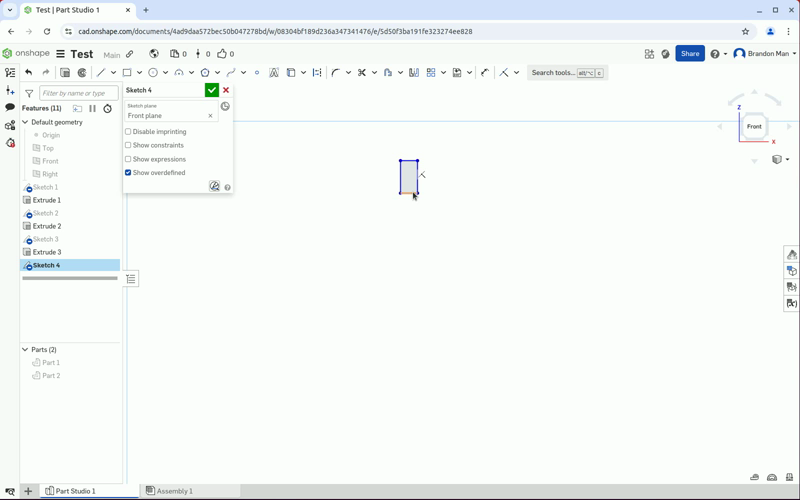
scroll(6)
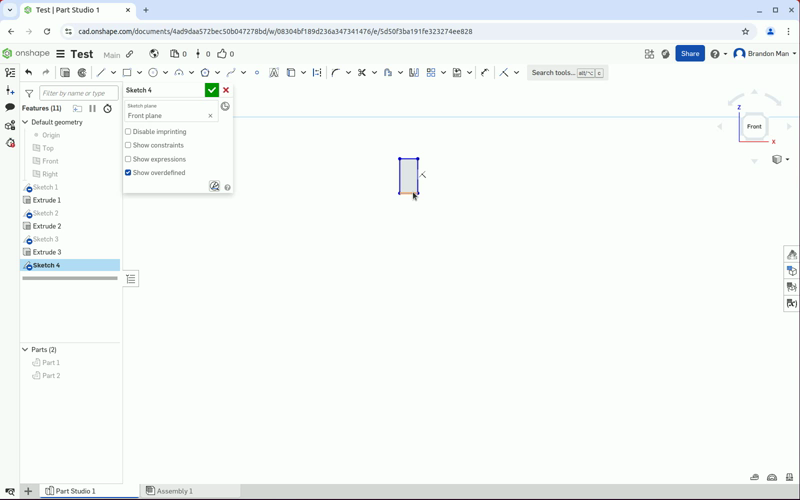
scroll(6)
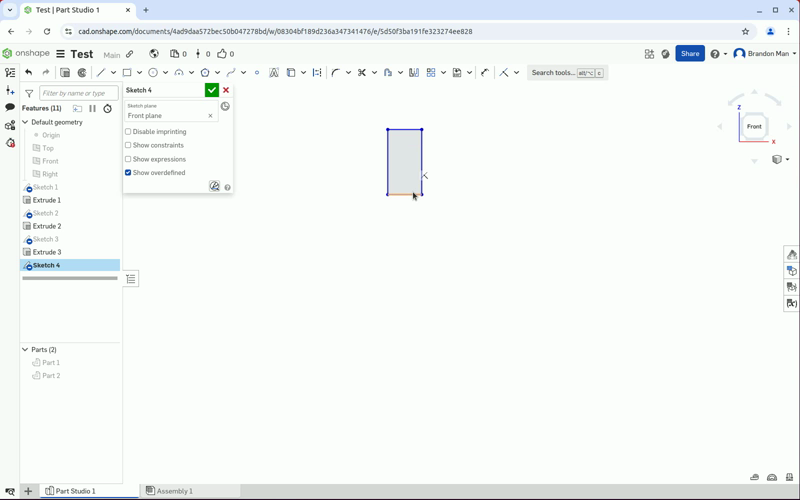
scroll(6)
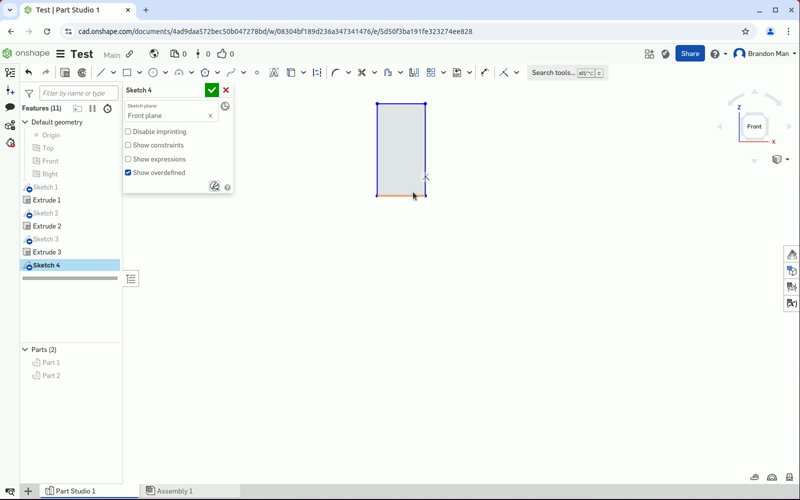
scroll(6)
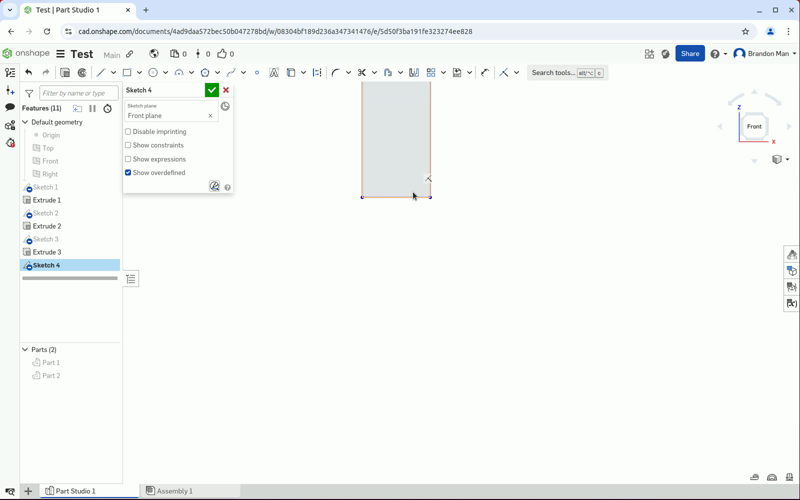
scroll(6)
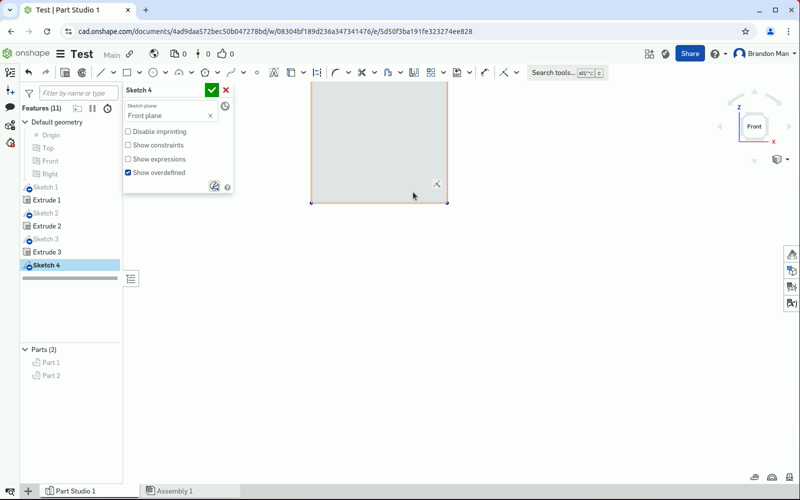
click(413, 191)
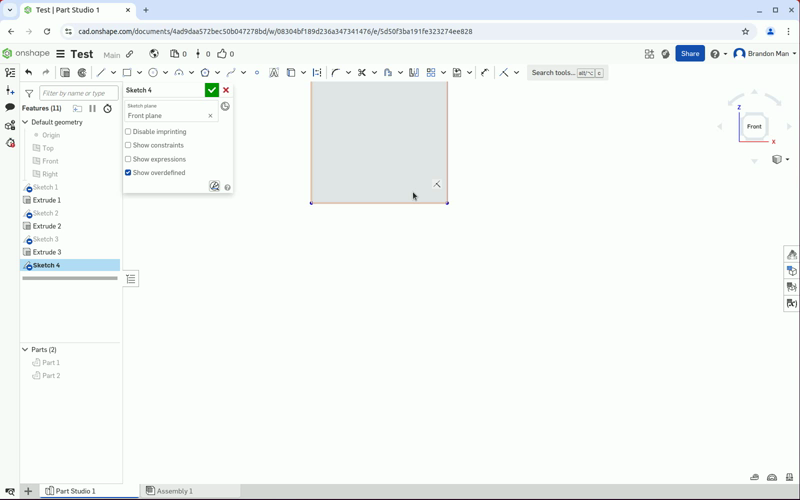
scroll(-6)
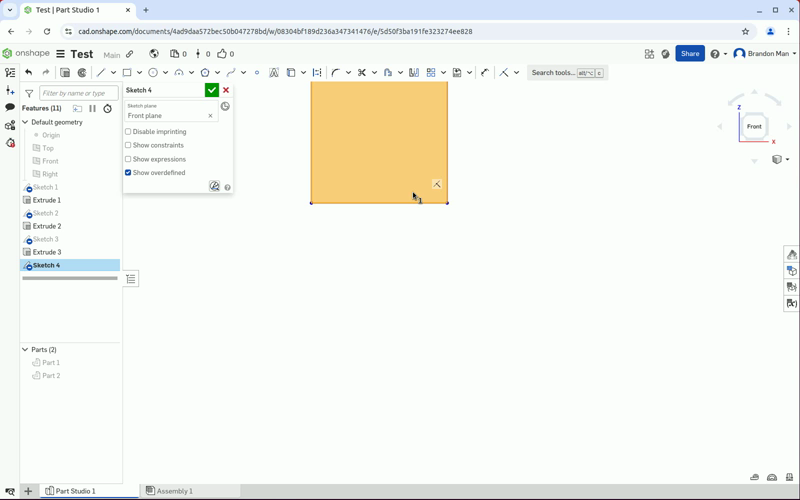
scroll(-6)
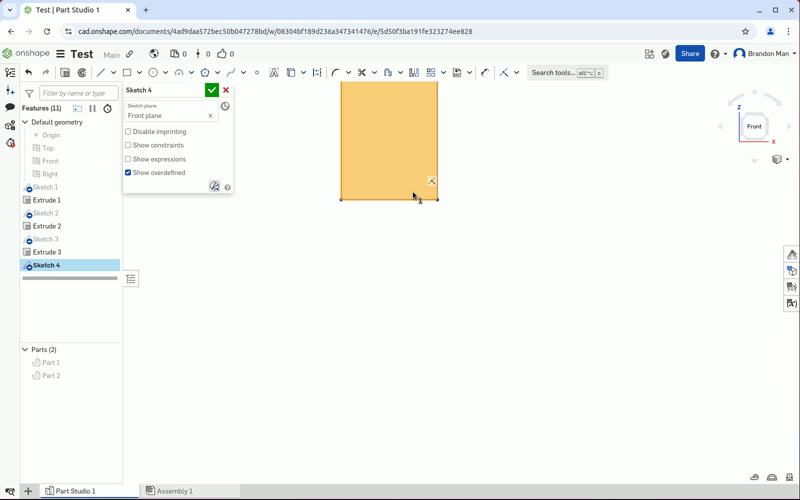
scroll(-6)
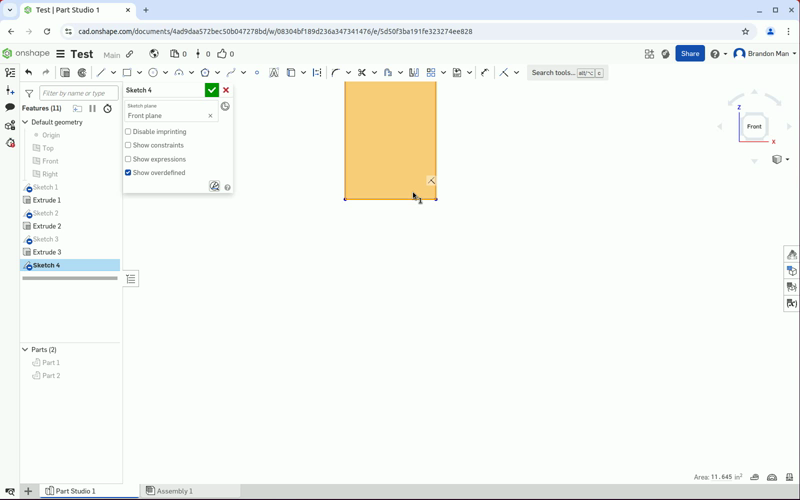
scroll(-6)
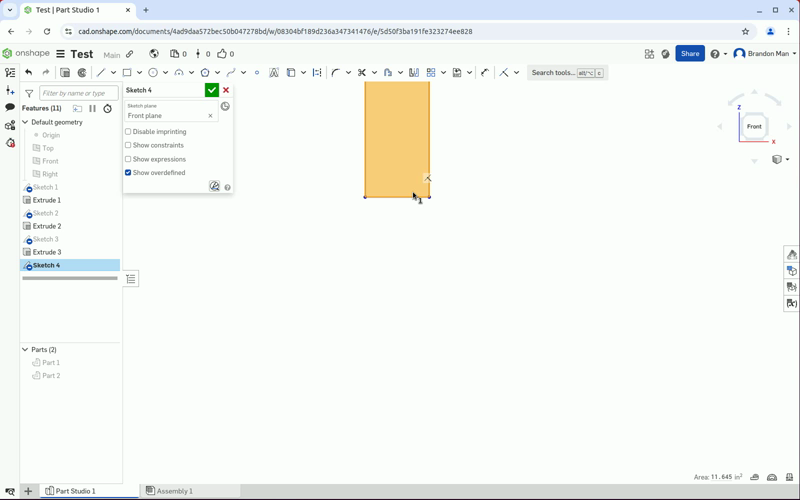
scroll(-6)
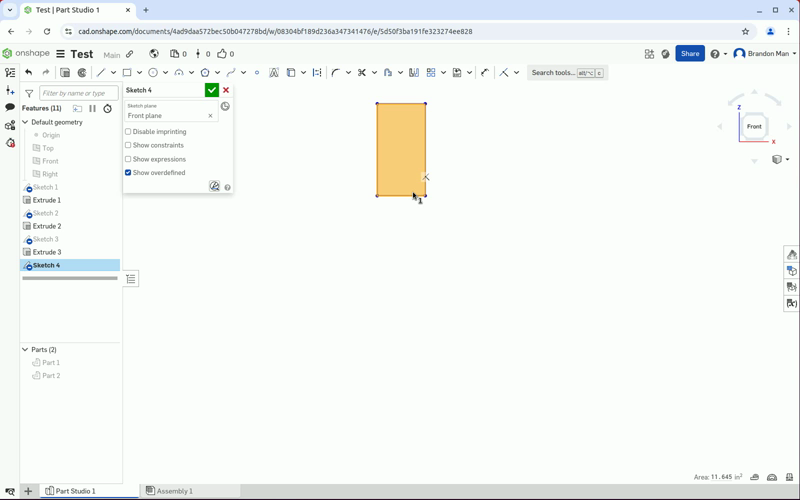
scroll(-6)
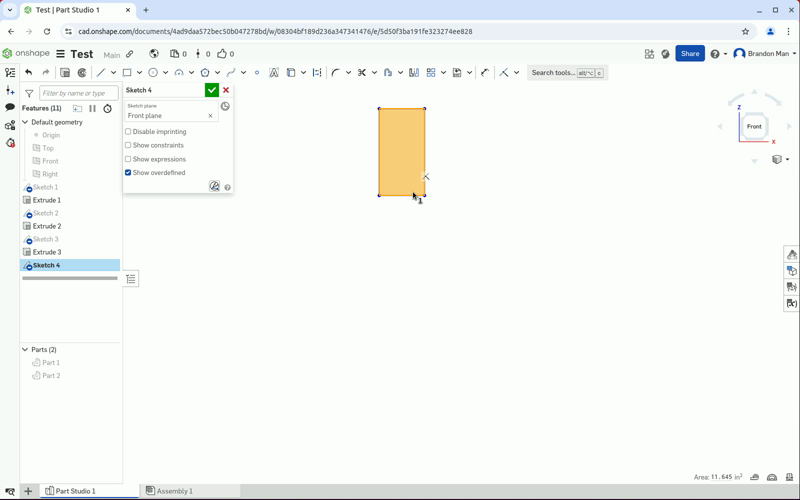
scroll(-6)
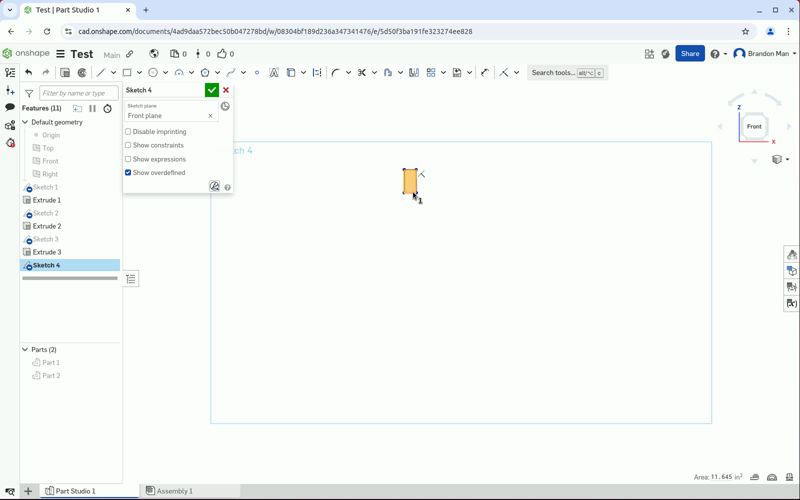
mouse_move(73, 352)
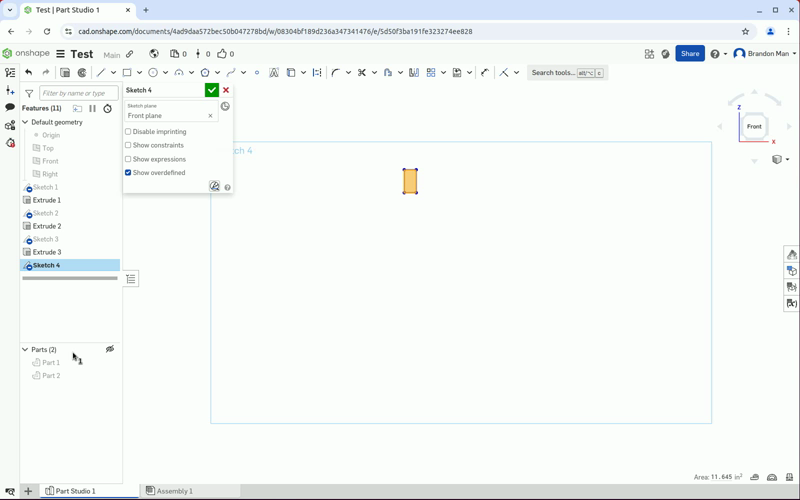
key(shift+y)
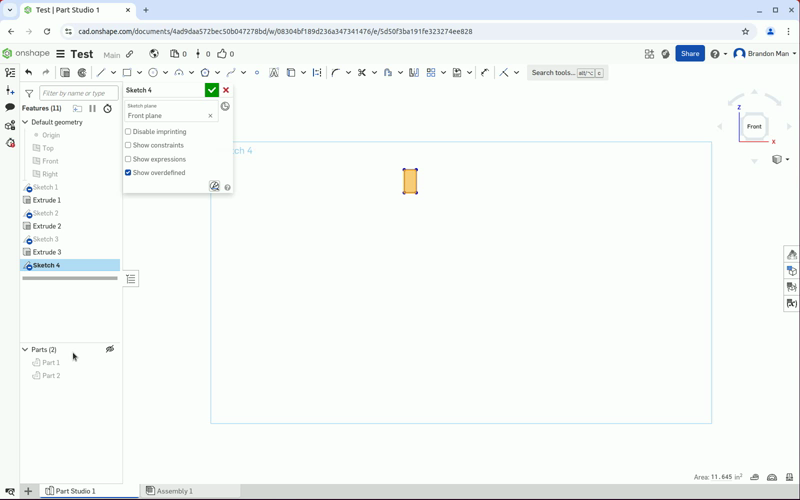
key(shift+e)
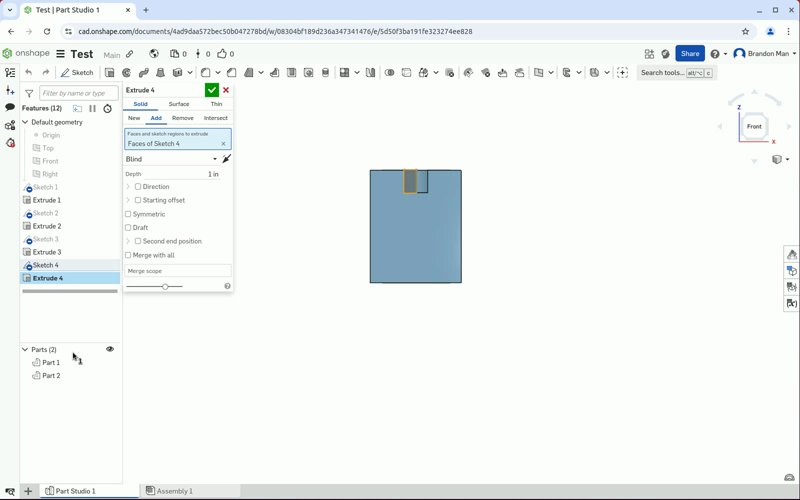
mouse_move(143, 106)
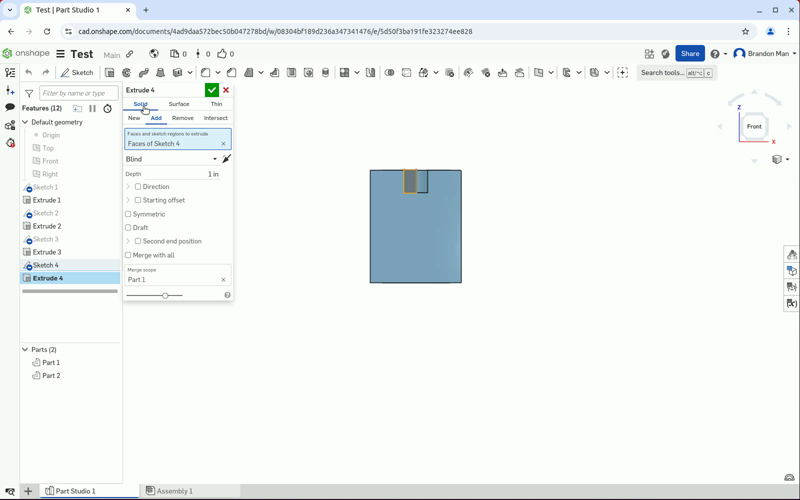
click(143, 106)
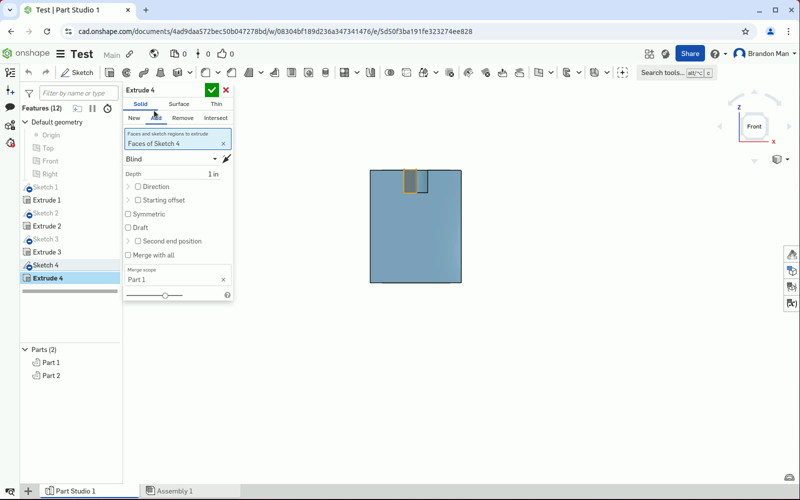
mouse_move(186, 120)
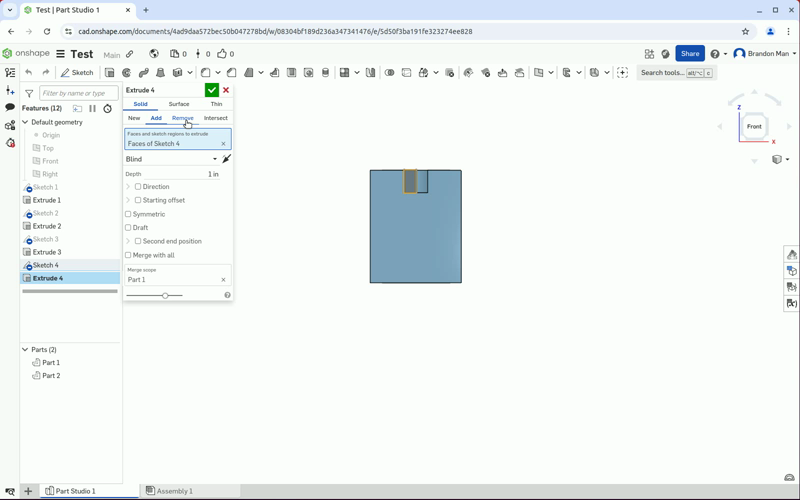
click(186, 120)
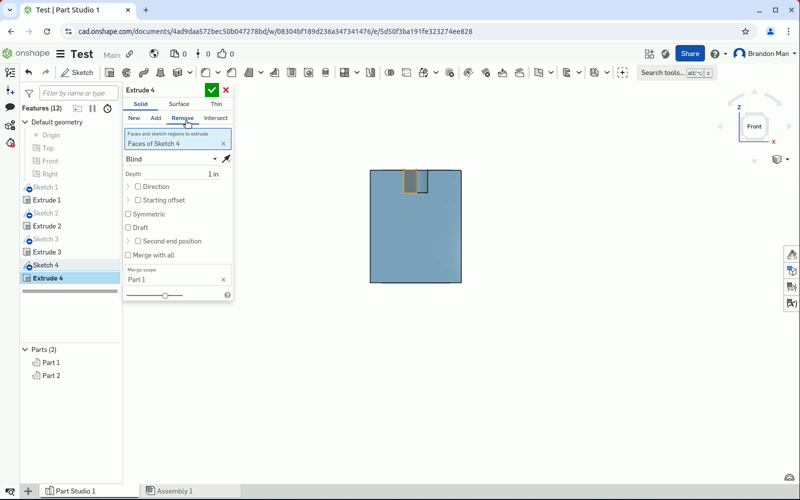
key(tab, 4)
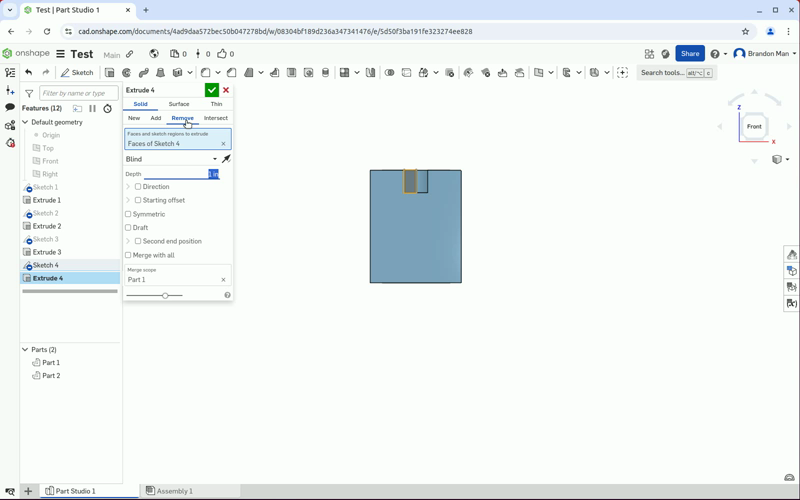
text(2.889)
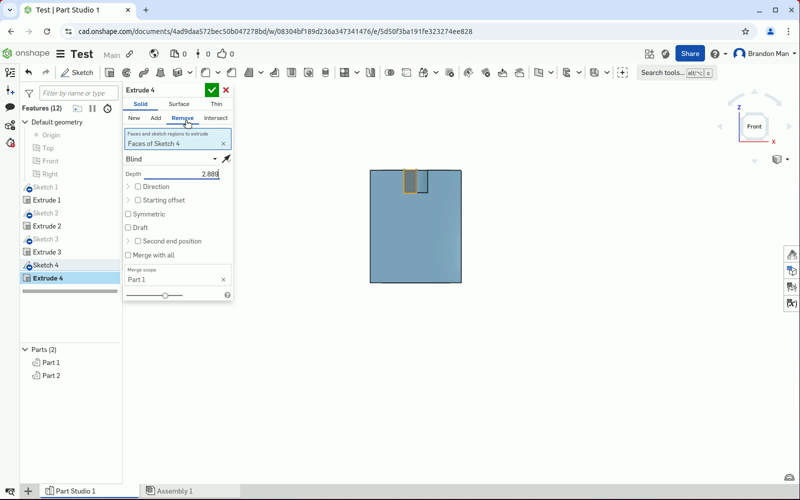
key(tab, 6)
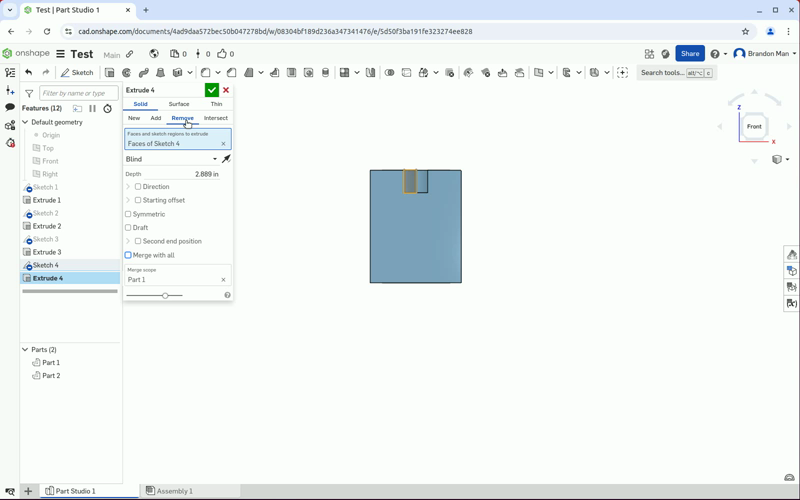
key(space)
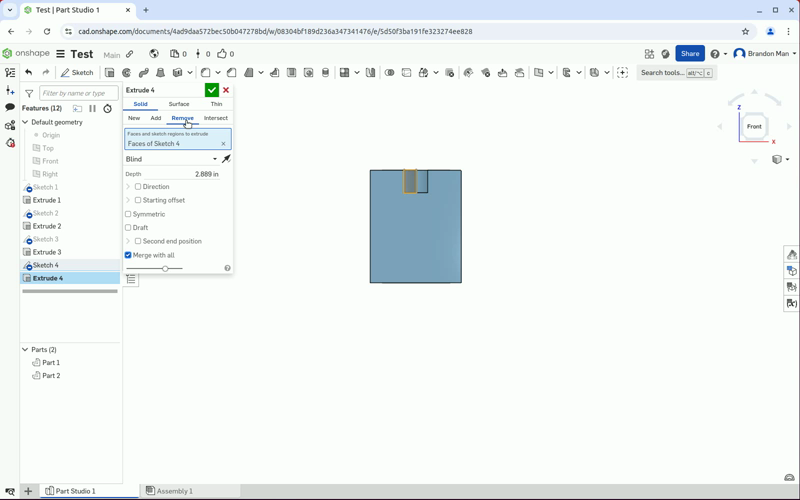
key(enter)
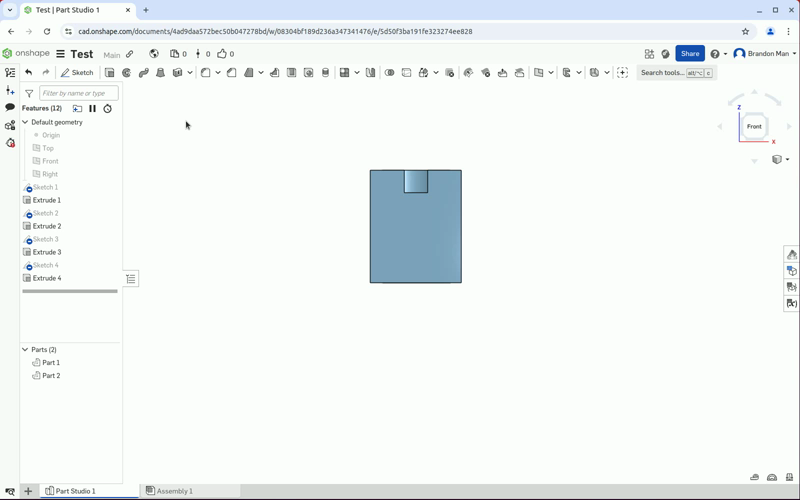
key(shift+h)
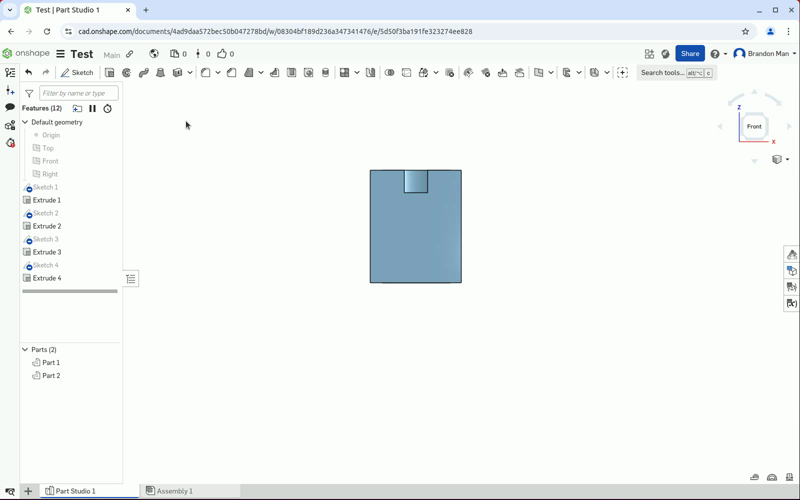
key(shift+h)
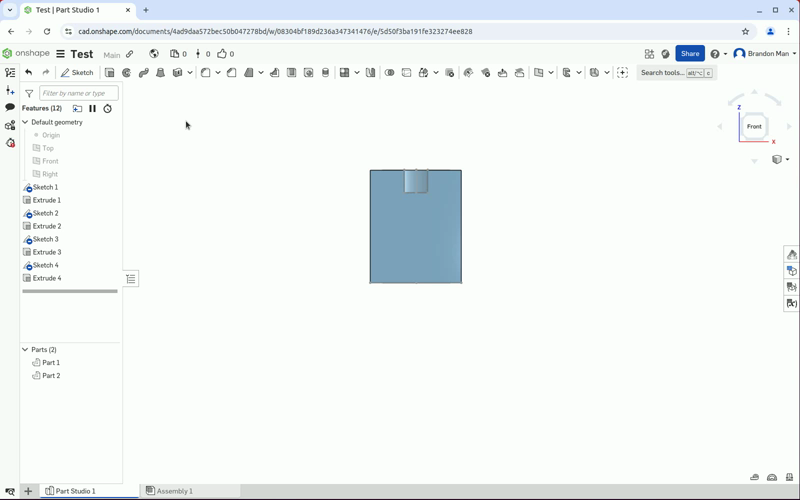
key(shift+7)
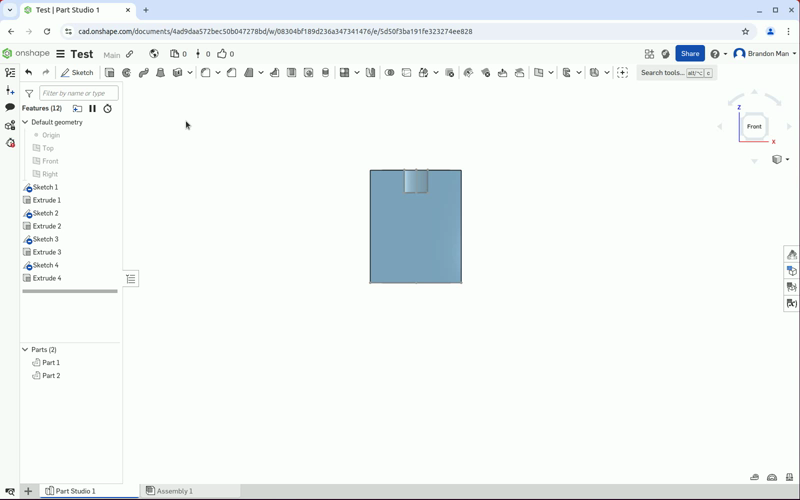
key(left, 2)
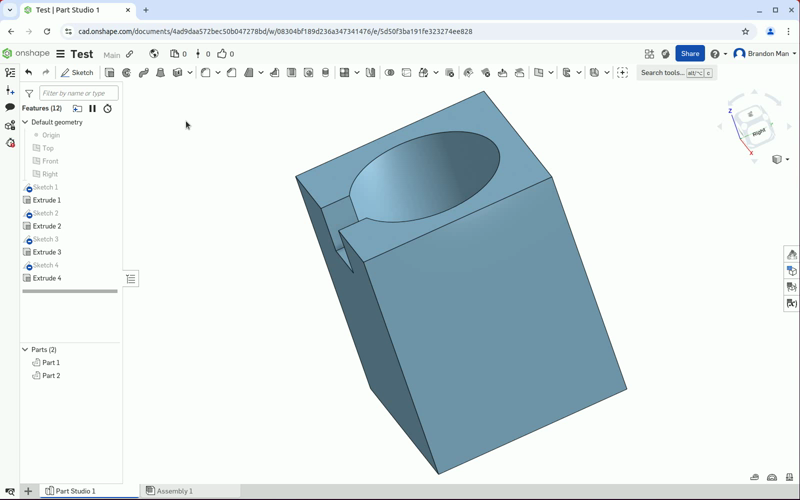
key(down, 2)
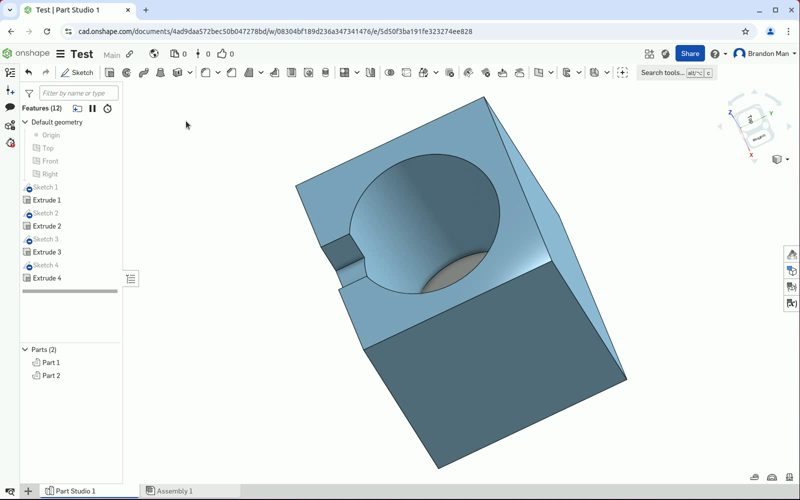
key(up, 2)
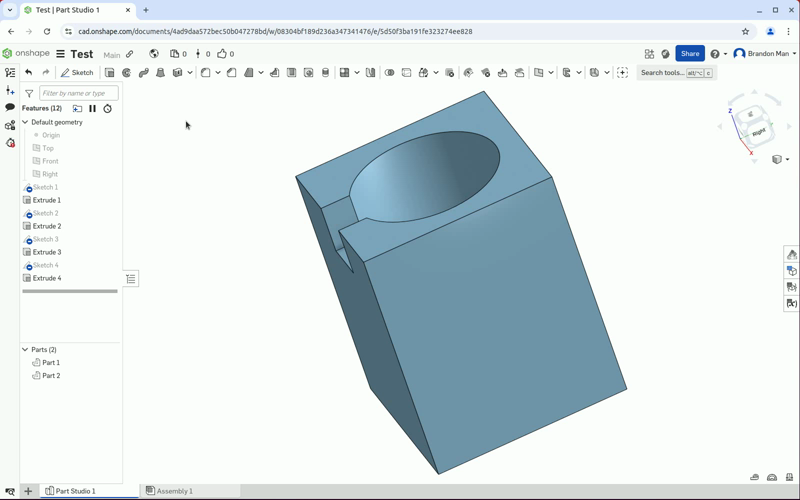
key(right, 2)
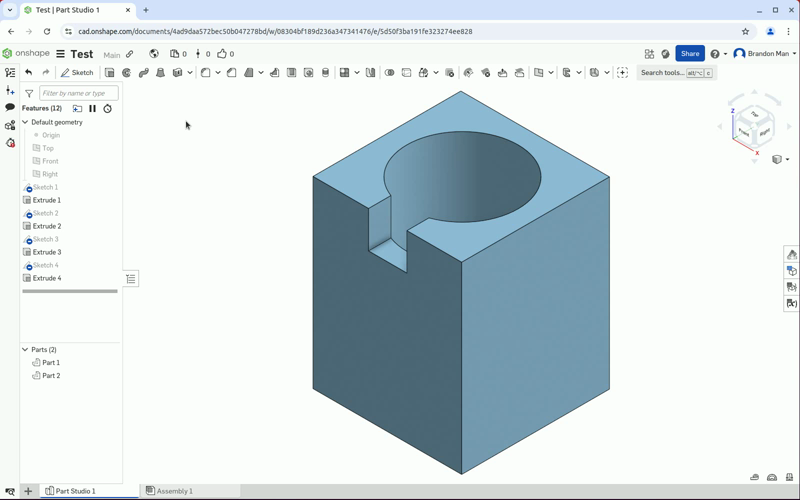
mouse_move(73, 189)
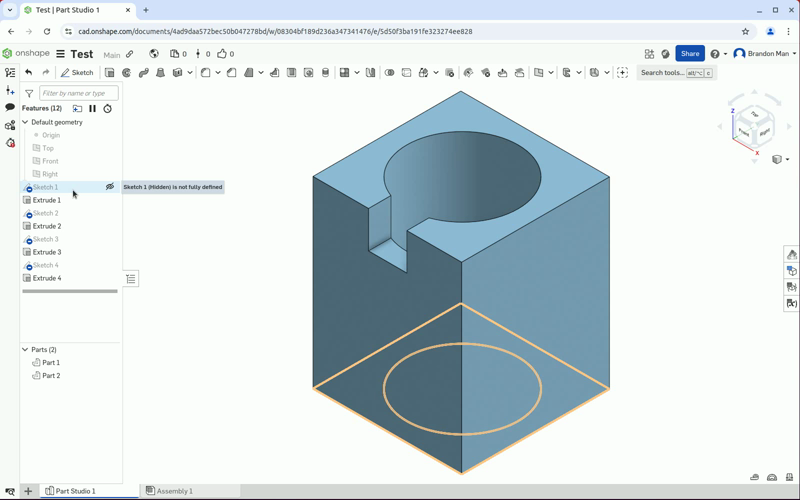
click(73, 189)